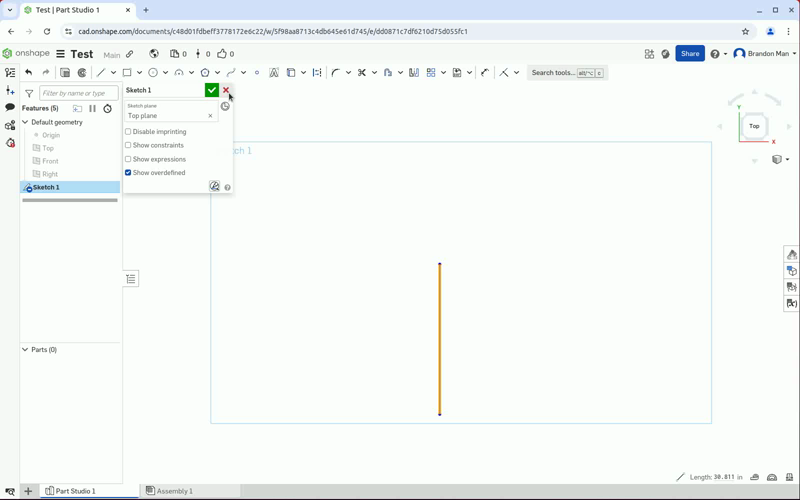
key(shift+h)
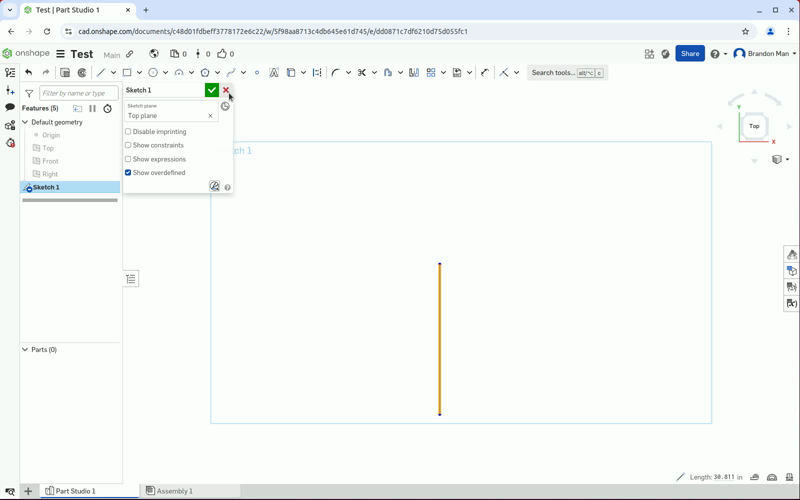
key(shift+s)
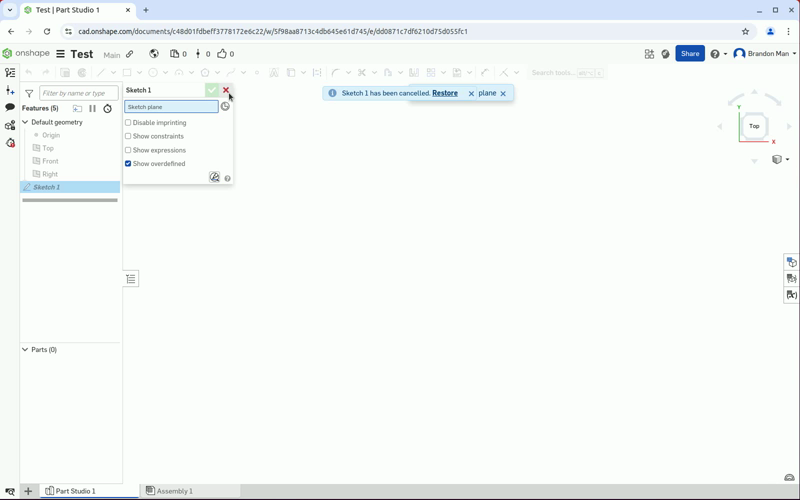
mouse_move(73, 150)
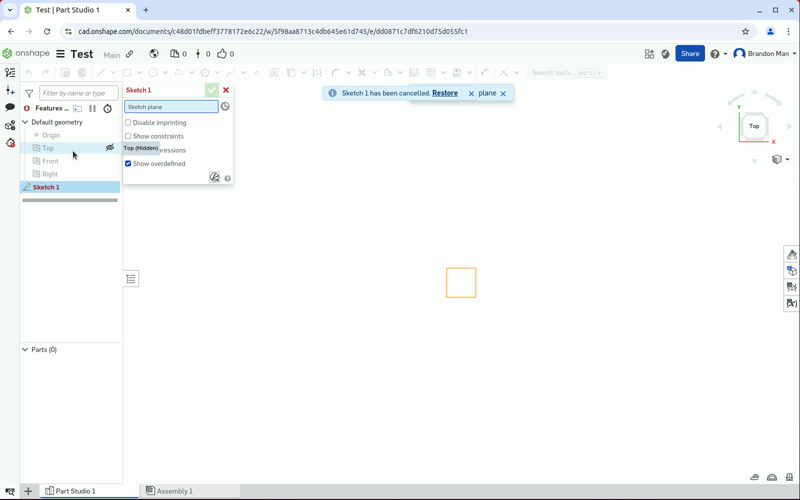
click(73, 150)
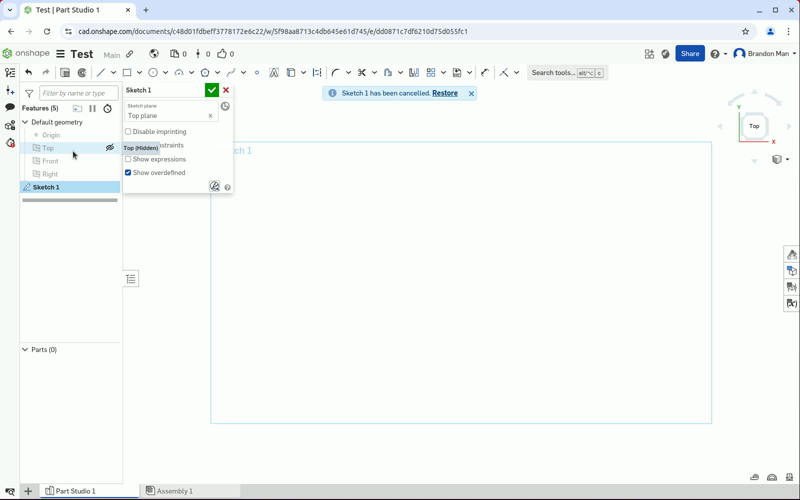
mouse_move(73, 352)
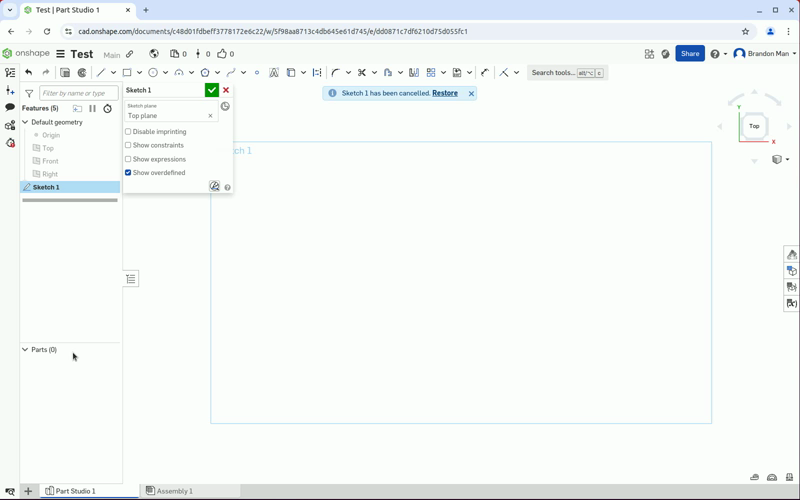
key(y)
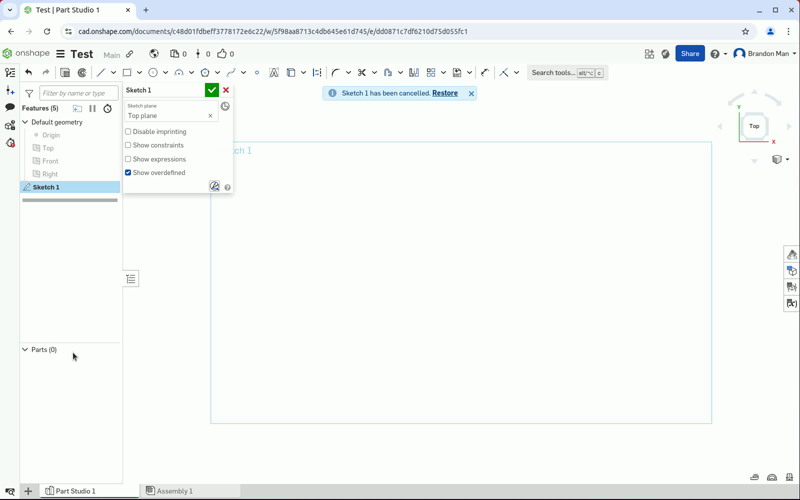
key(a)
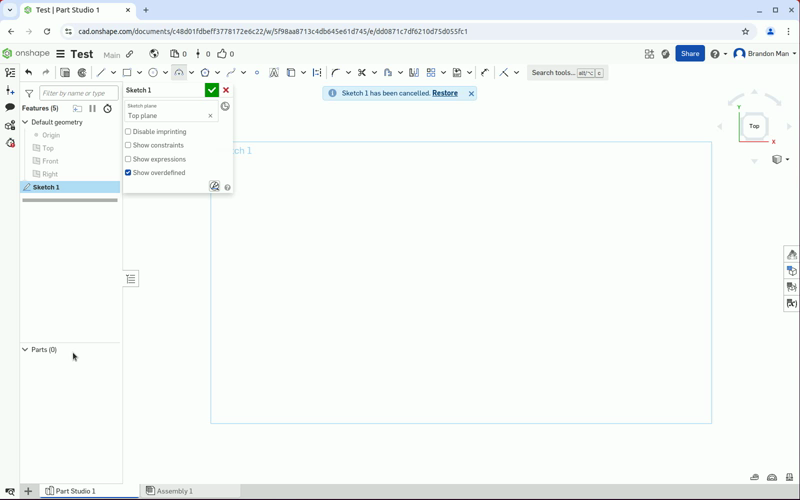
key_down(shift)
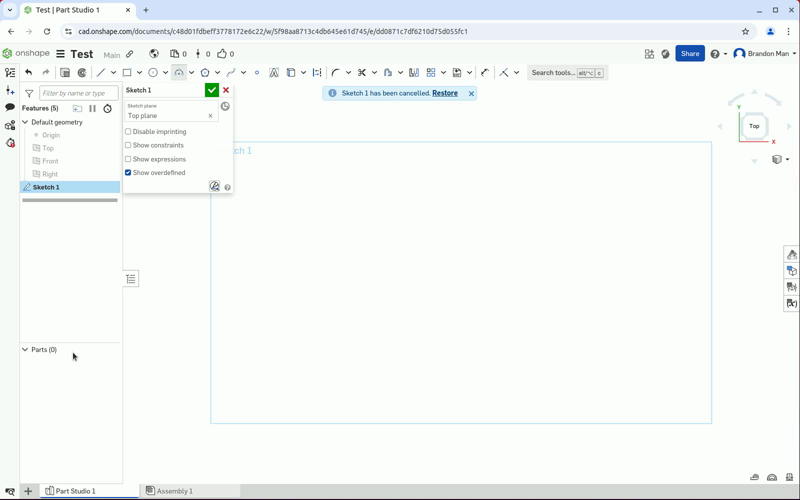
mouse_move(440, 298)
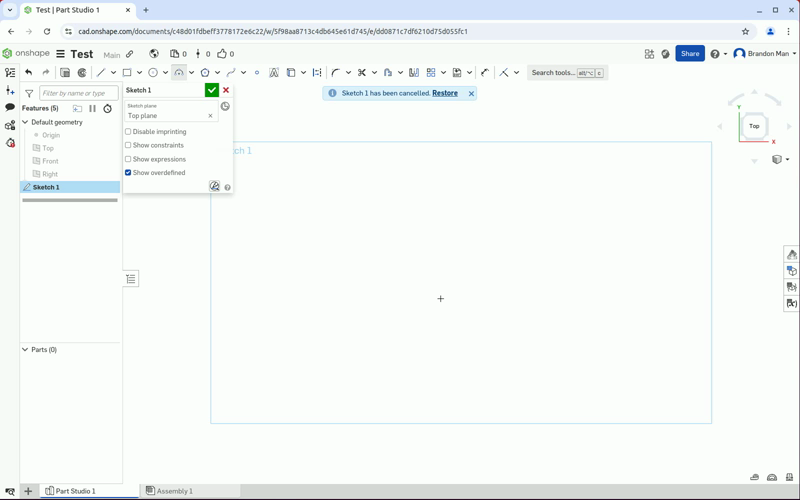
click(440, 298)
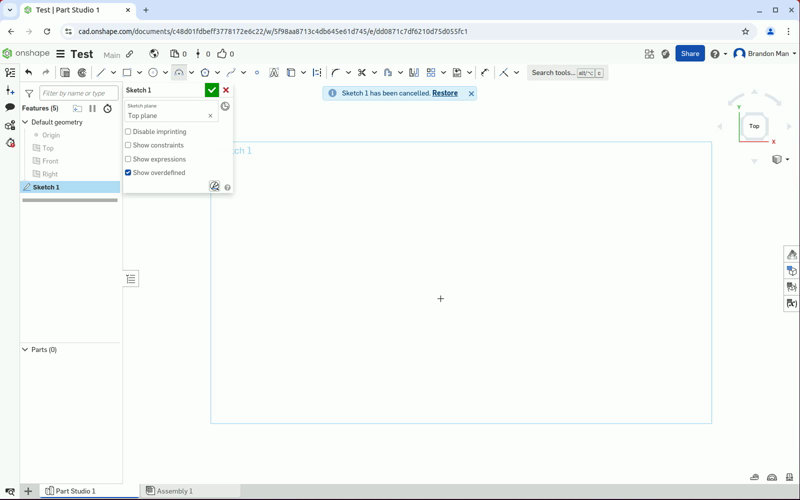
key_up(shift)
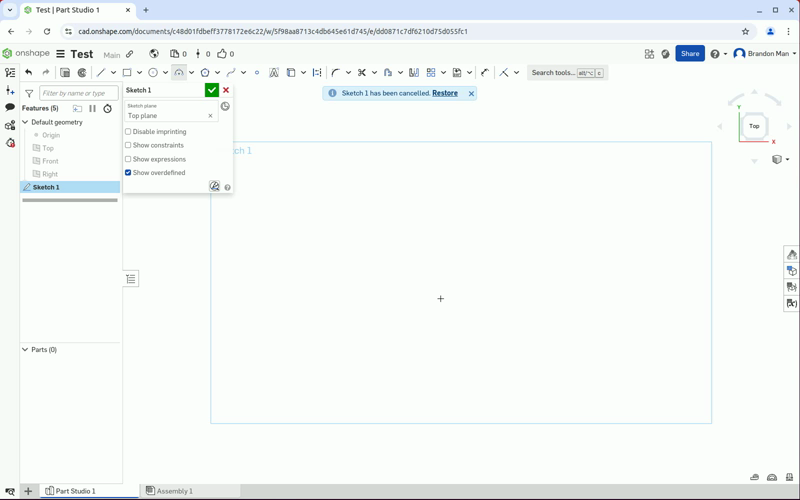
key_down(shift)
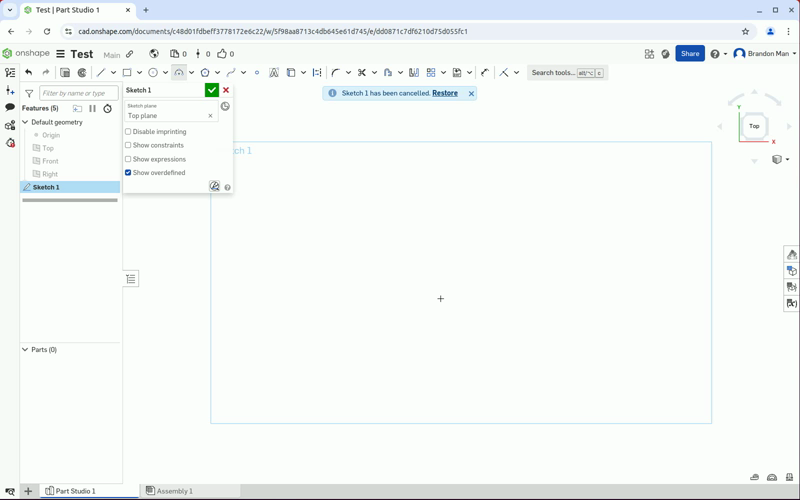
mouse_move(450, 308)
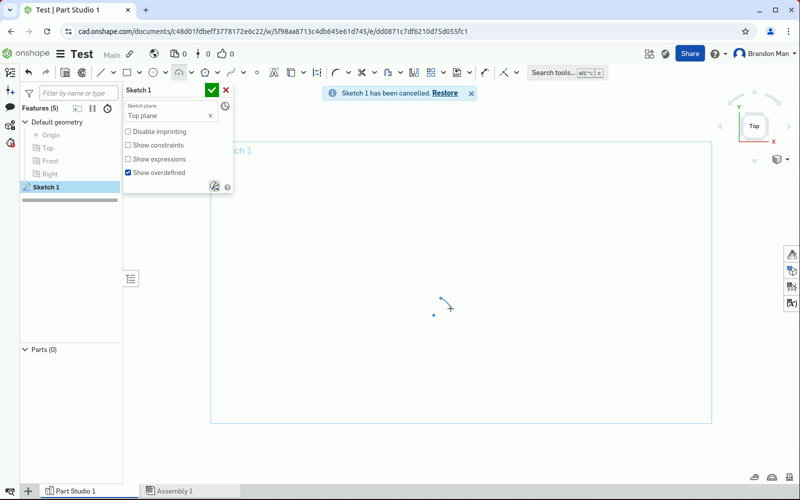
click(450, 308)
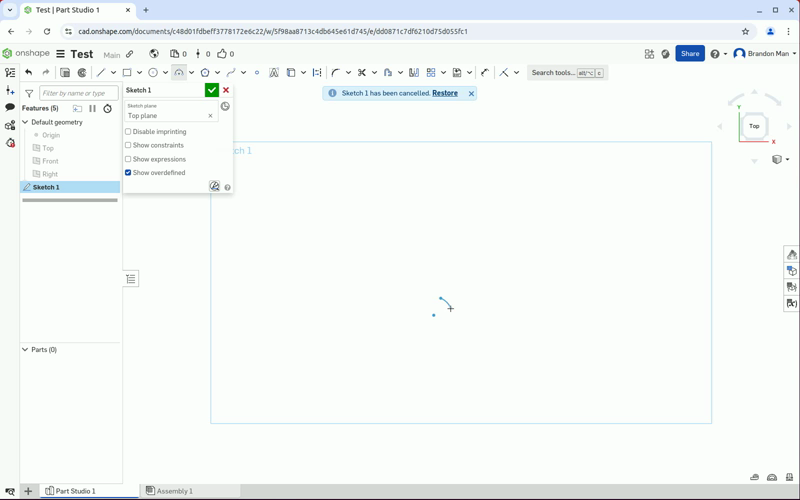
mouse_move(443, 305)
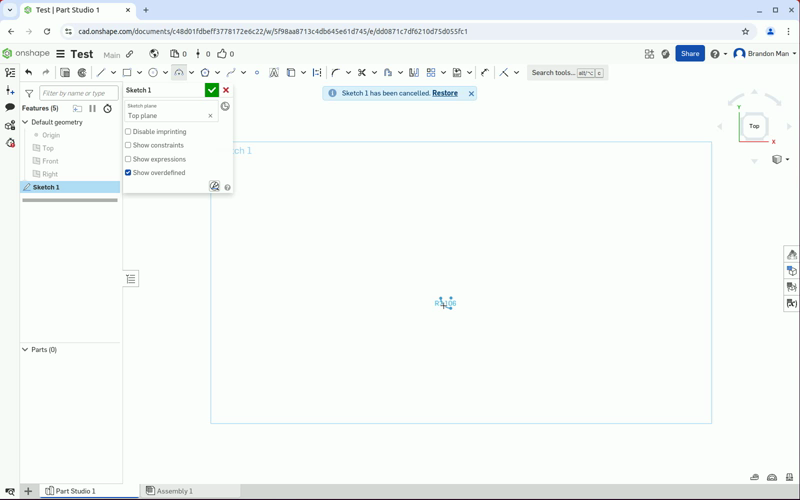
click(443, 305)
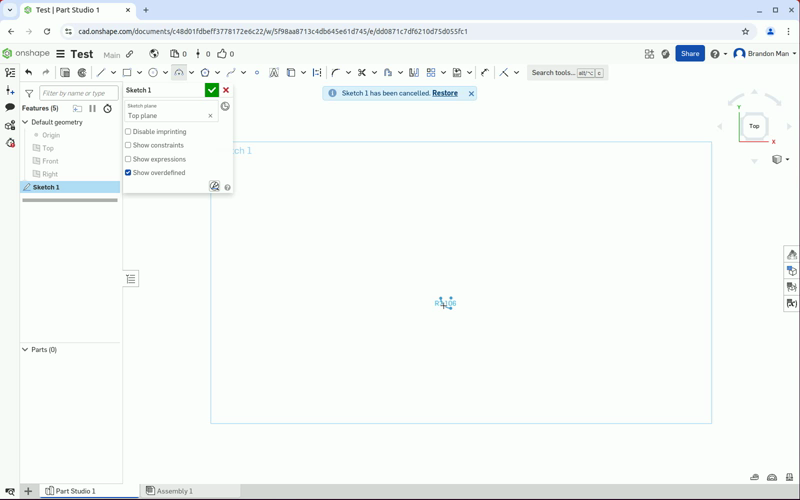
key_up(shift)
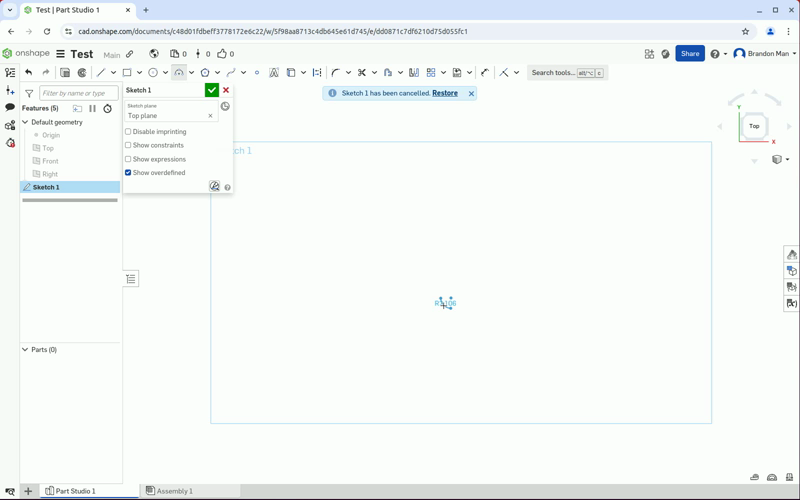
key(esc)
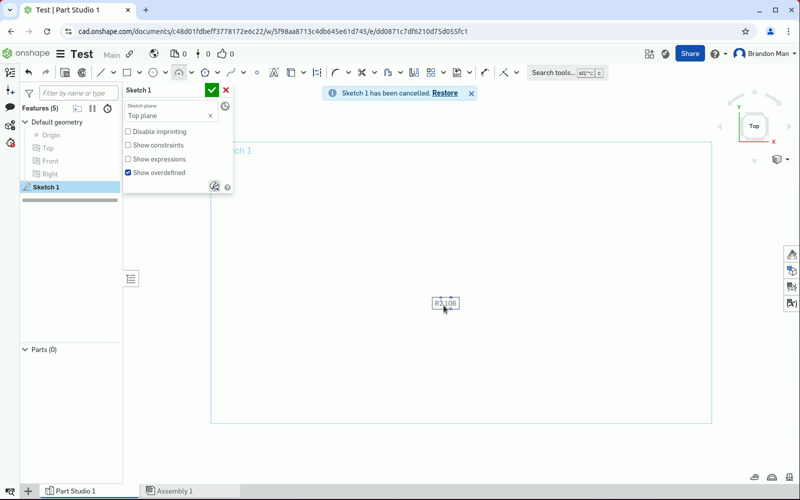
key(l)
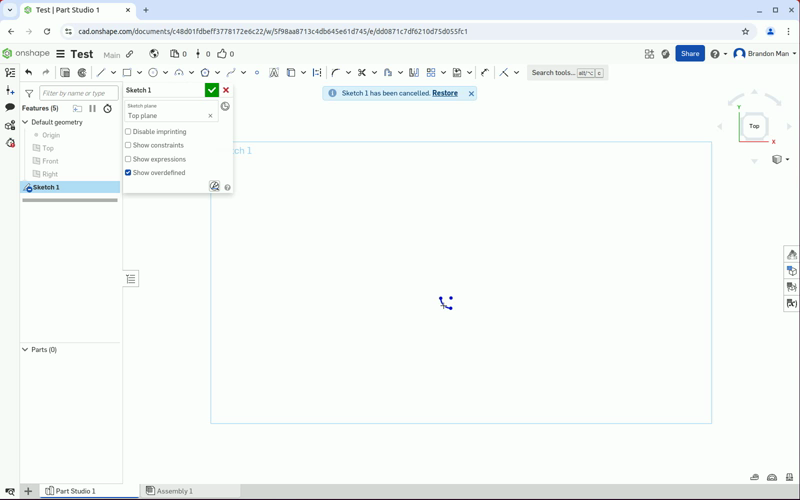
mouse_move(450, 308)
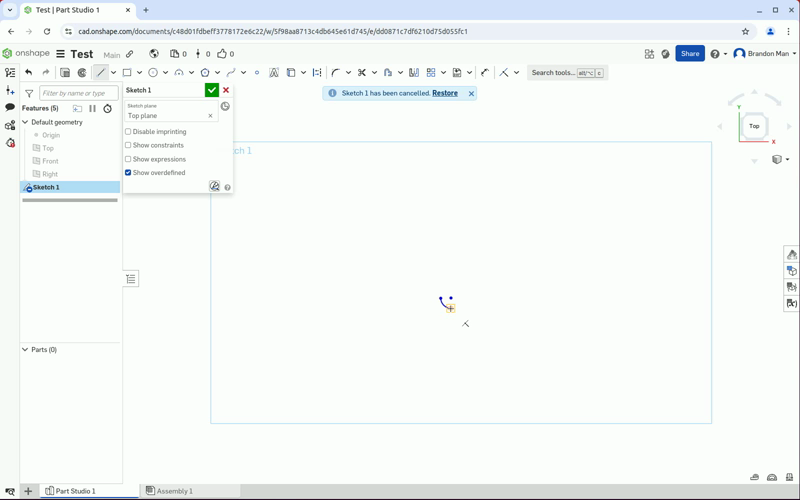
click(450, 308)
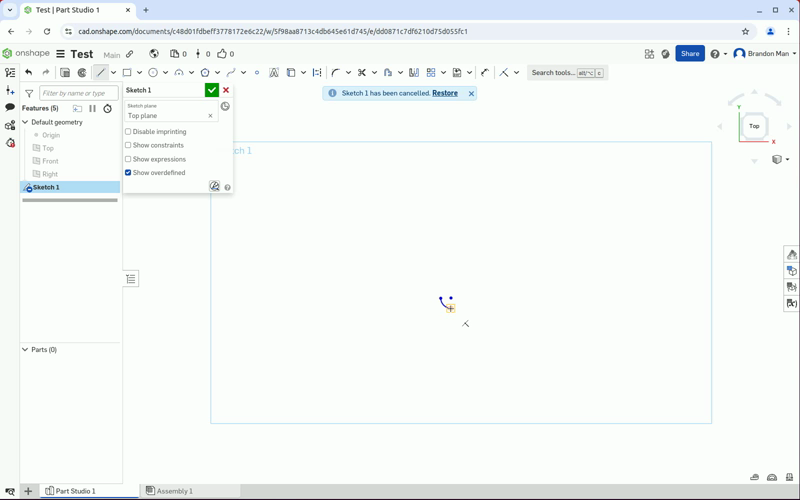
key_down(shift)
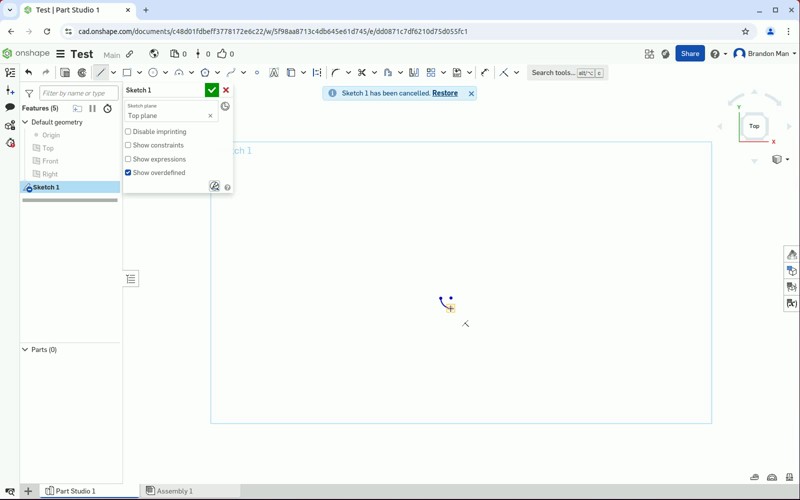
mouse_move(480, 308)
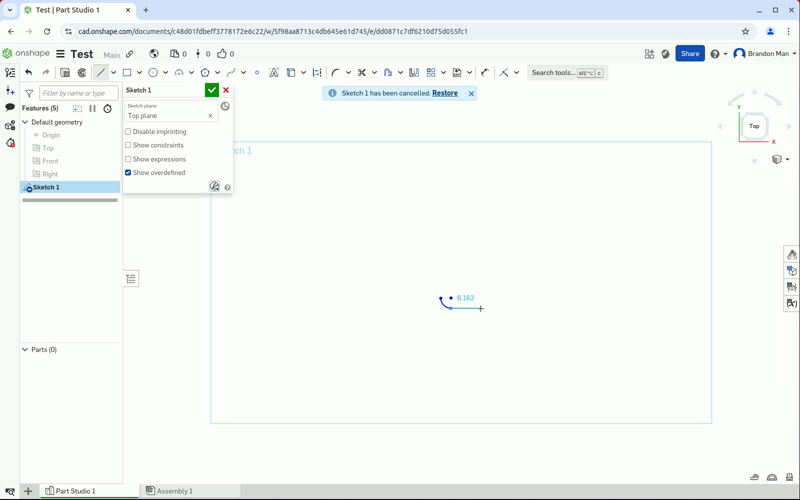
mouse_move(469, 308)
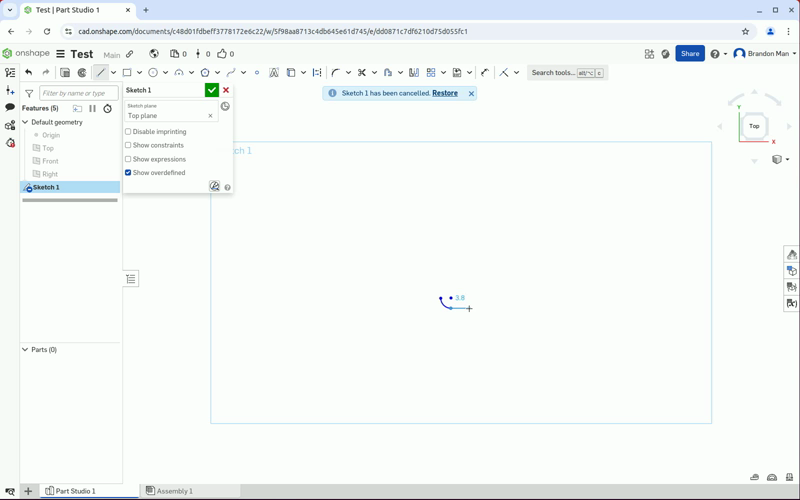
click(469, 308)
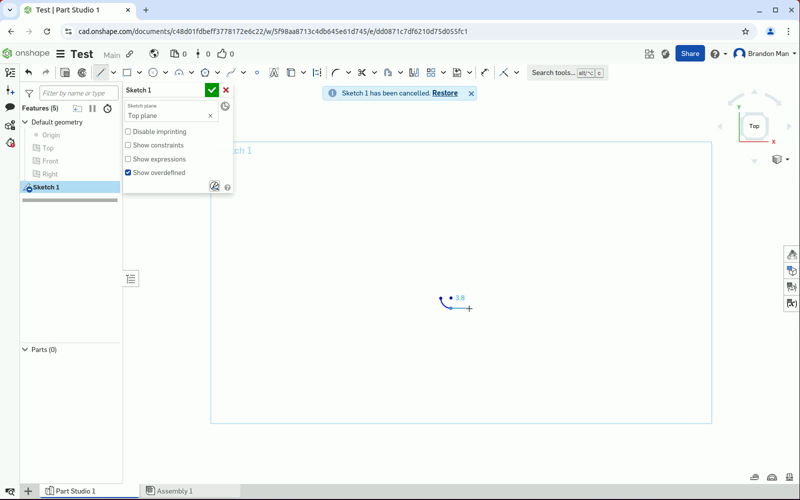
key_up(shift)
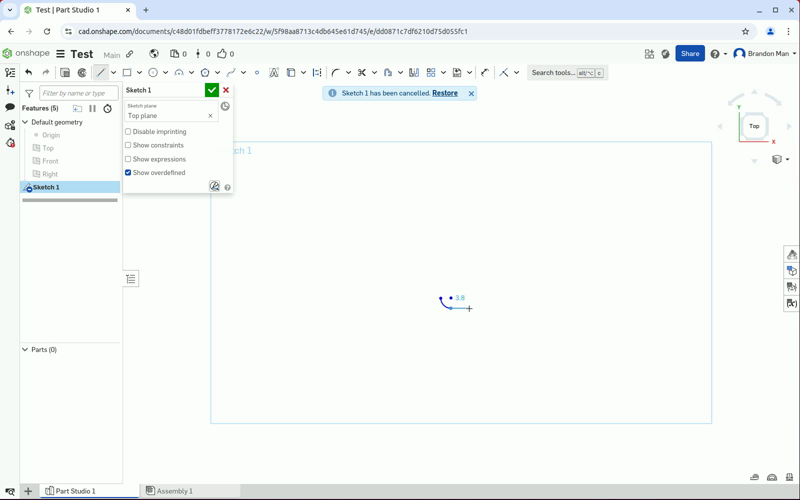
key(esc)
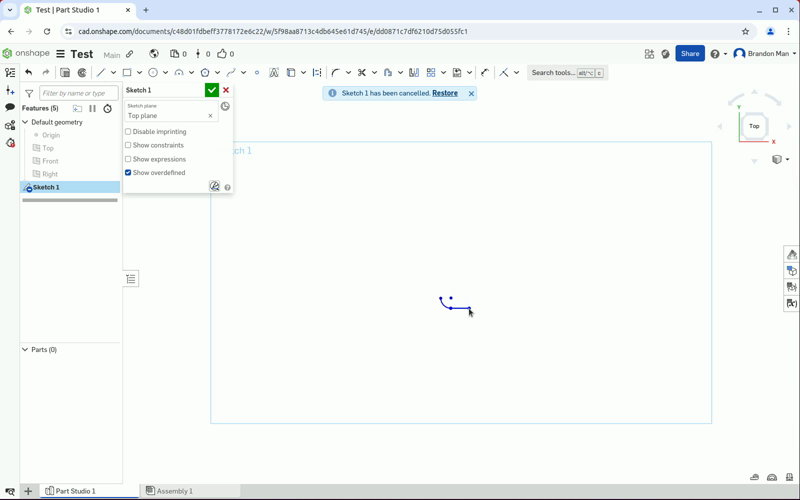
key(a)
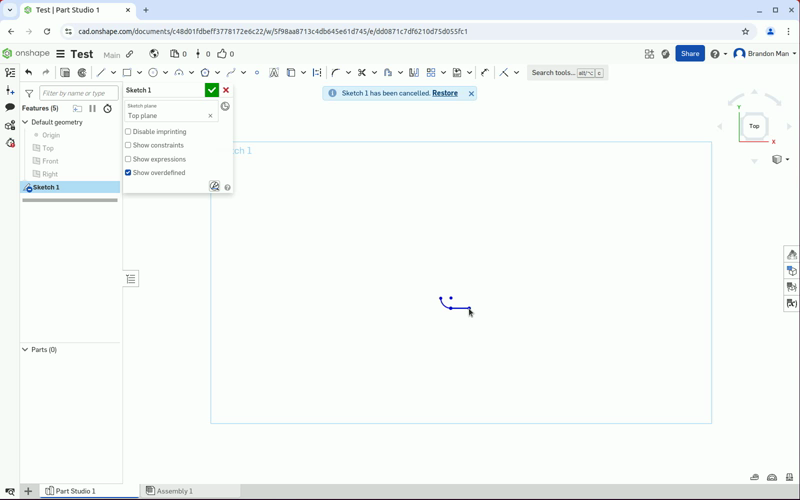
mouse_move(469, 308)
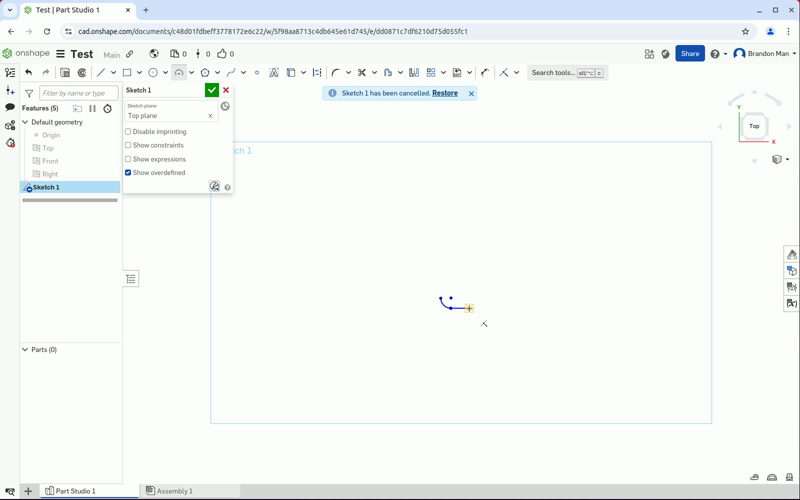
click(469, 308)
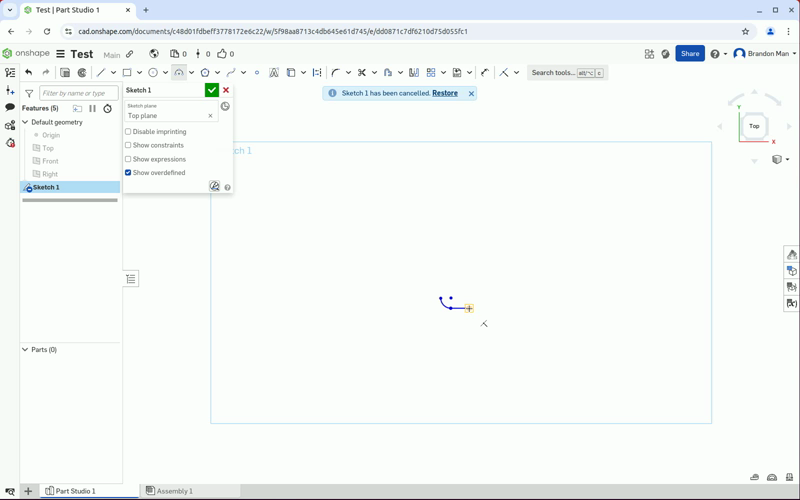
key_down(shift)
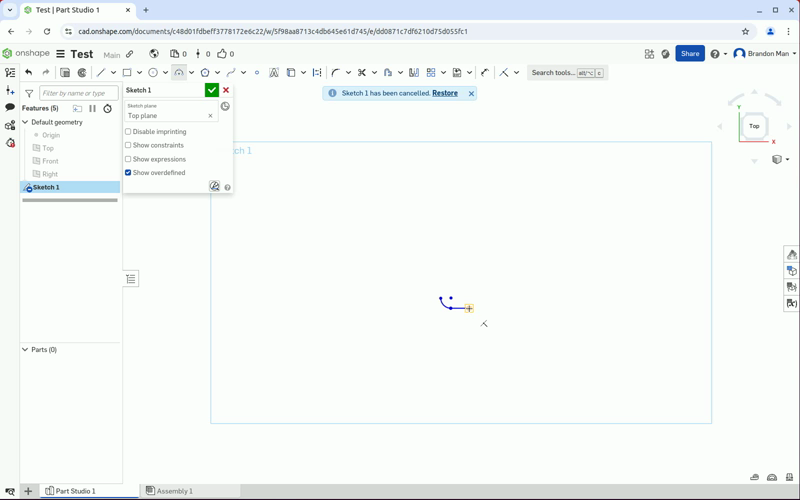
mouse_move(479, 298)
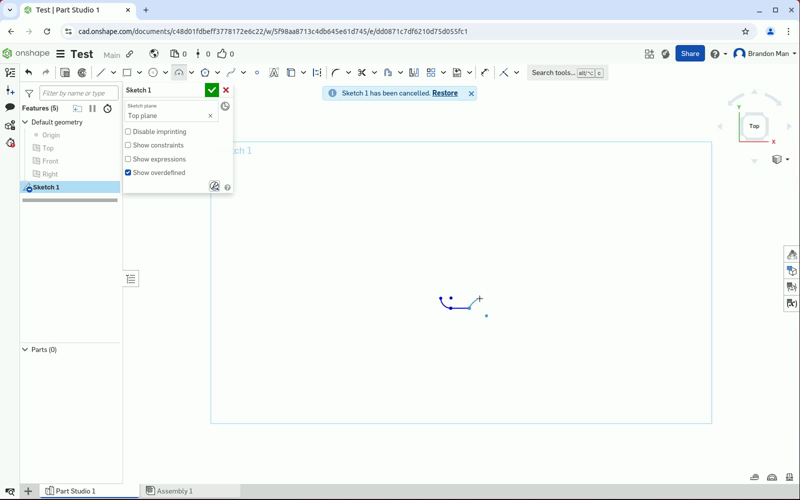
click(479, 298)
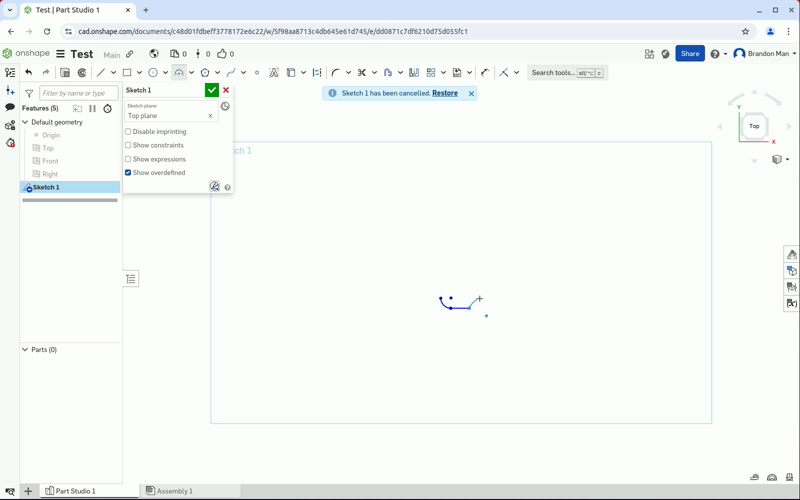
mouse_move(476, 305)
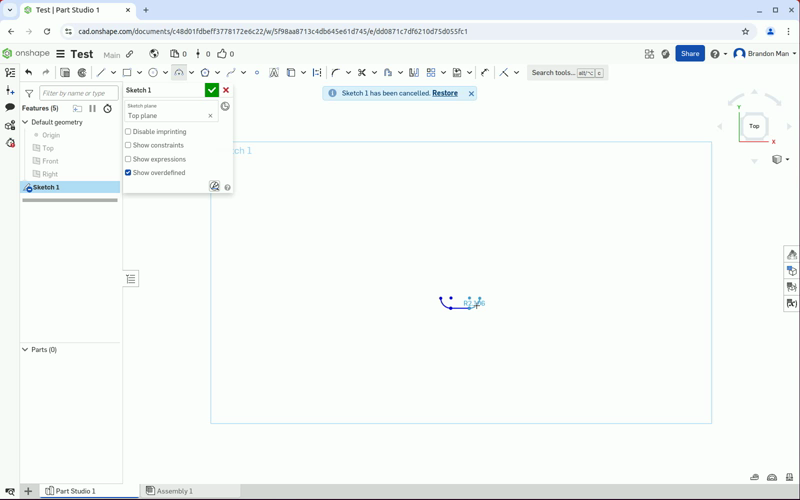
click(476, 305)
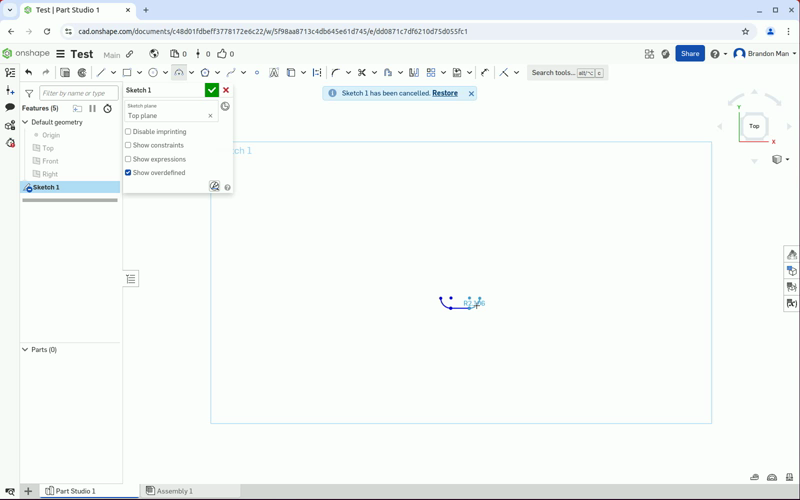
key_up(shift)
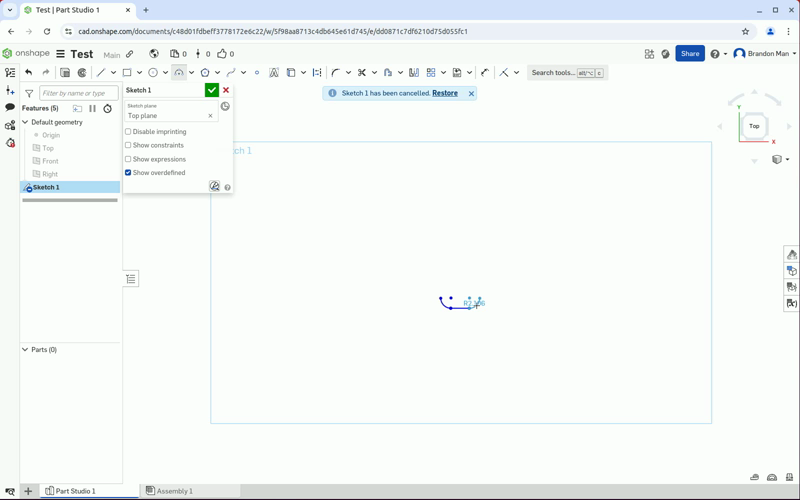
key(esc)
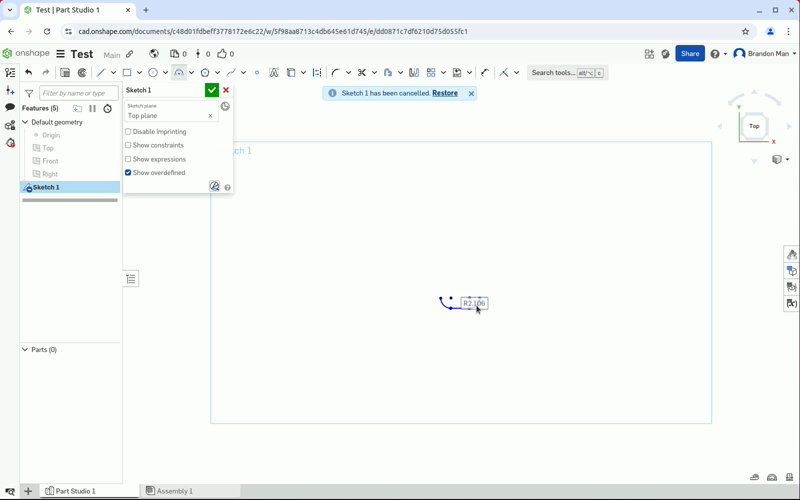
key(l)
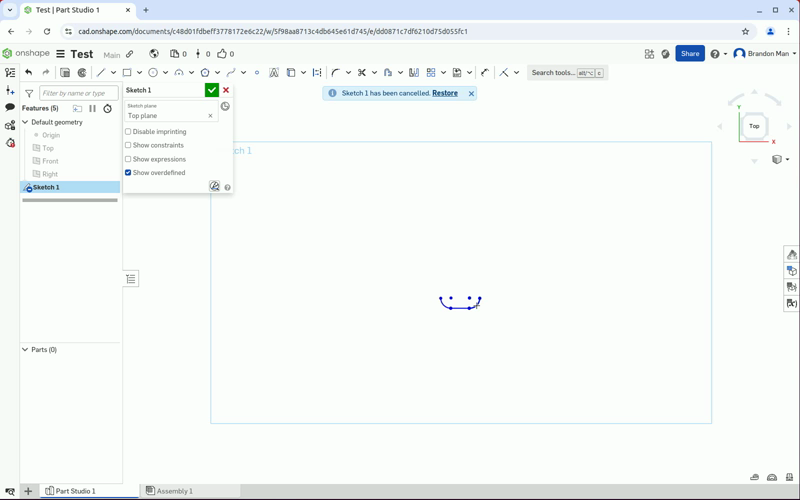
mouse_move(479, 298)
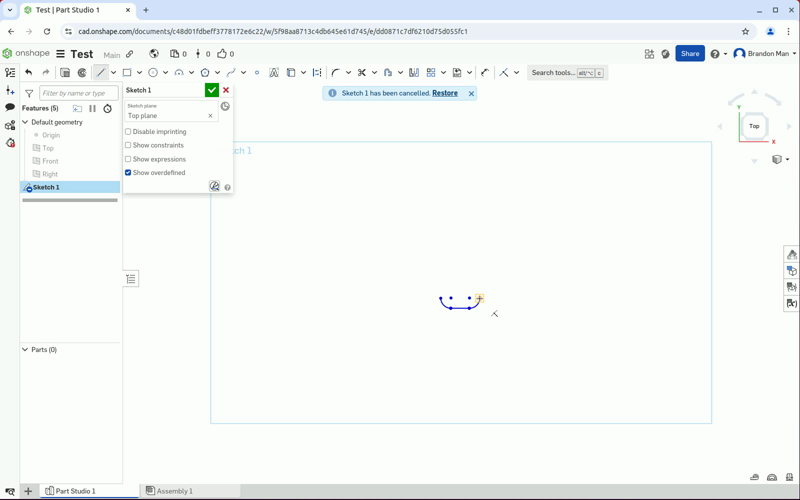
click(479, 298)
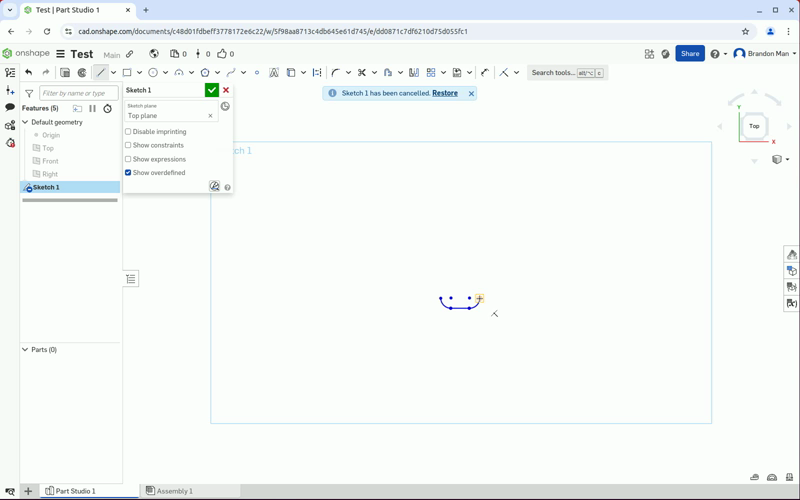
key_down(shift)
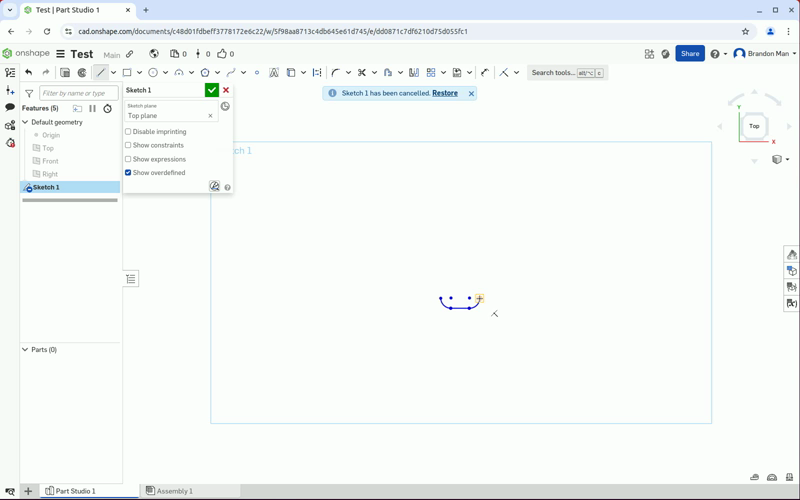
mouse_move(479, 228)
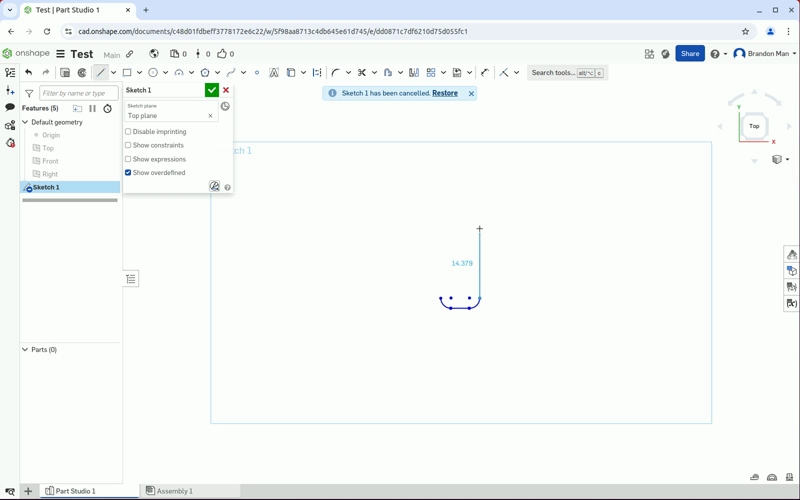
click(479, 228)
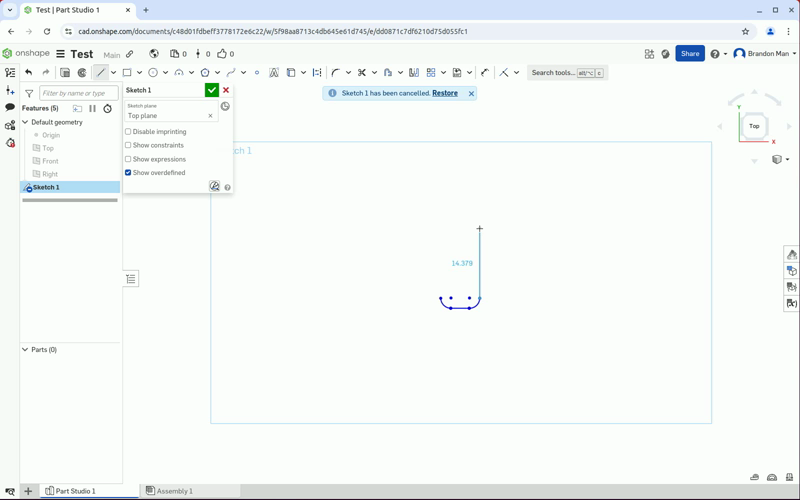
key_up(shift)
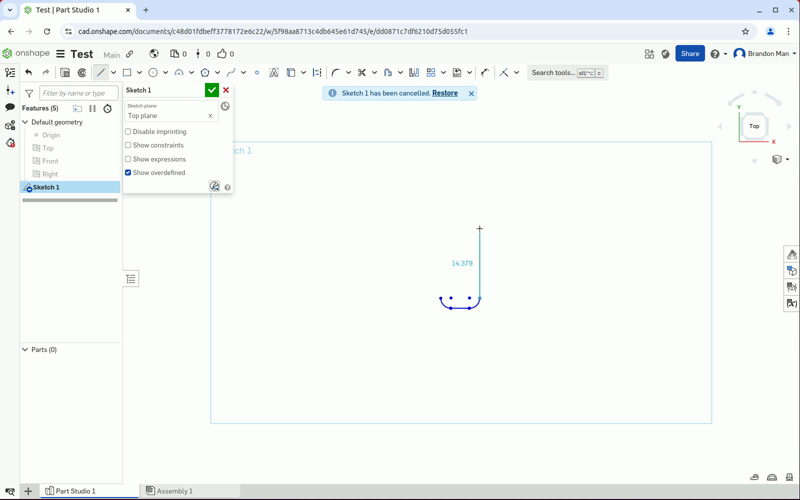
key(esc)
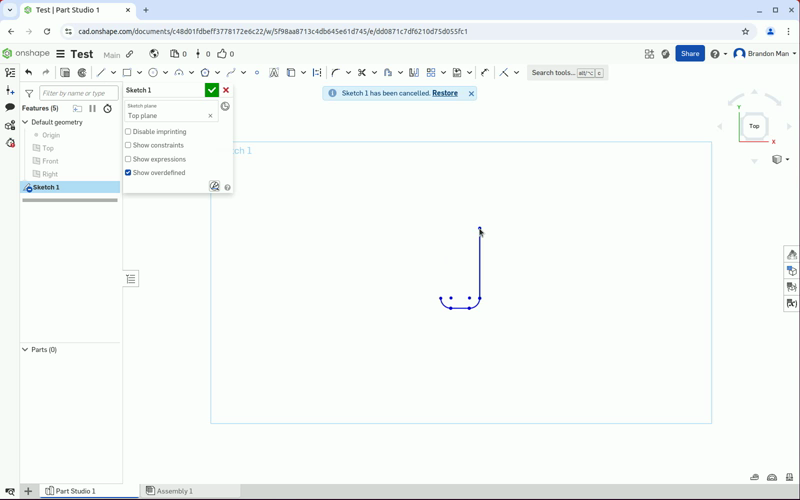
key(a)
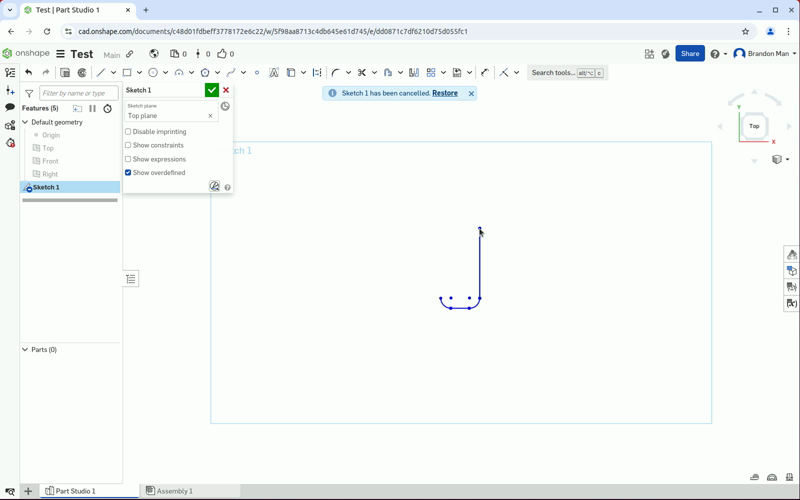
mouse_move(479, 228)
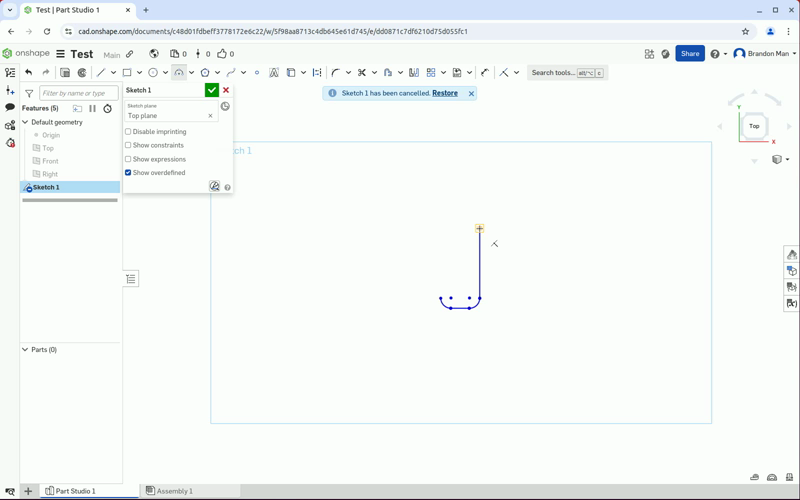
click(479, 228)
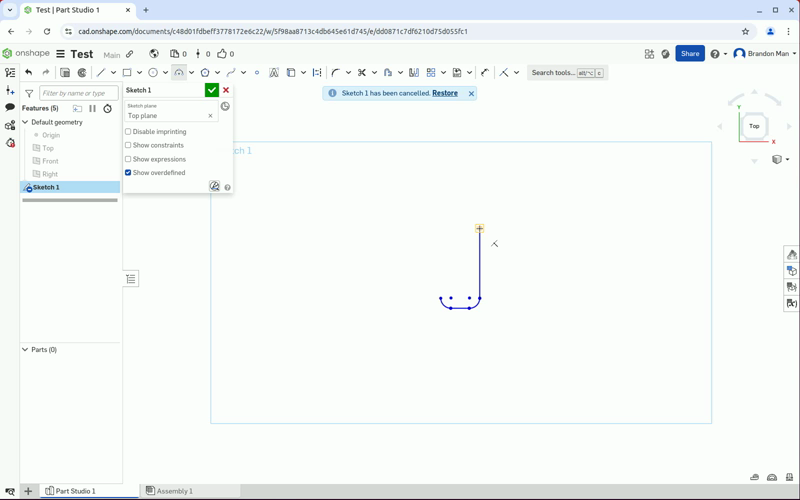
key_down(shift)
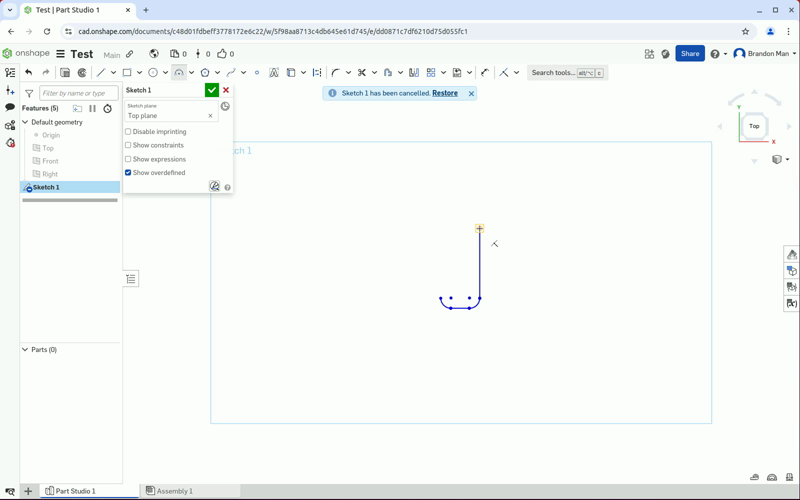
mouse_move(469, 218)
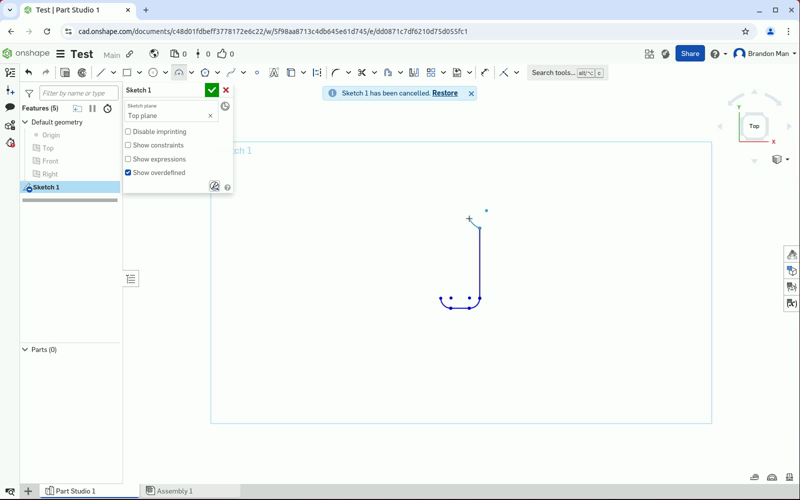
click(469, 218)
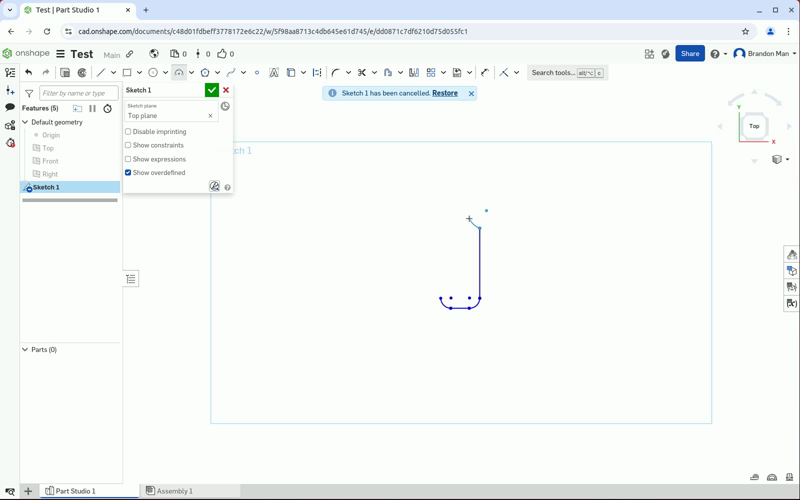
mouse_move(476, 221)
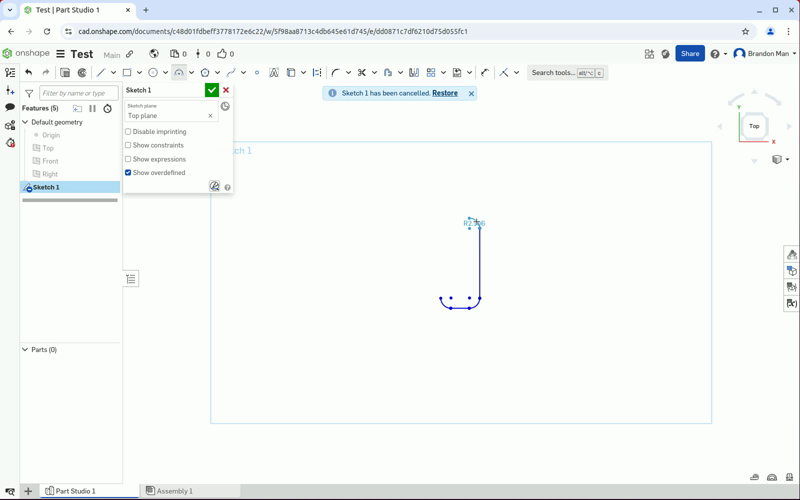
click(476, 221)
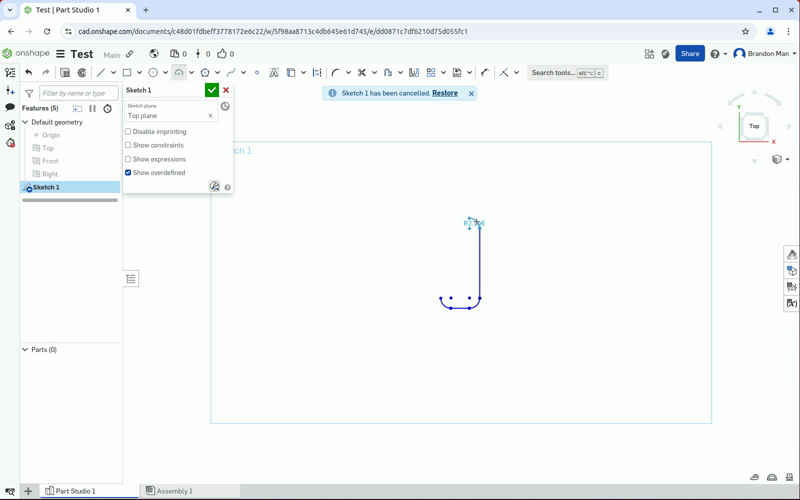
key_up(shift)
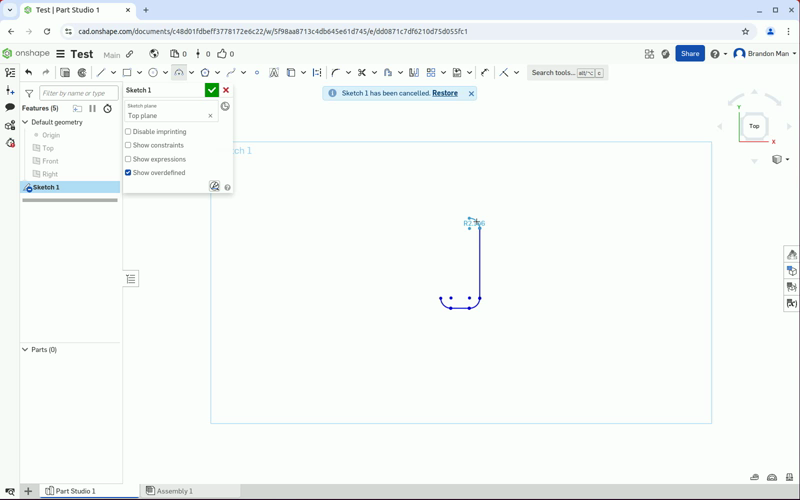
key(esc)
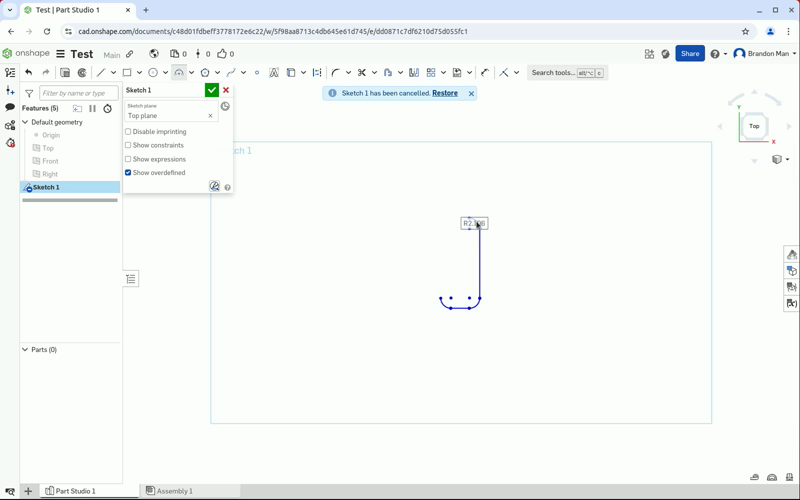
key(l)
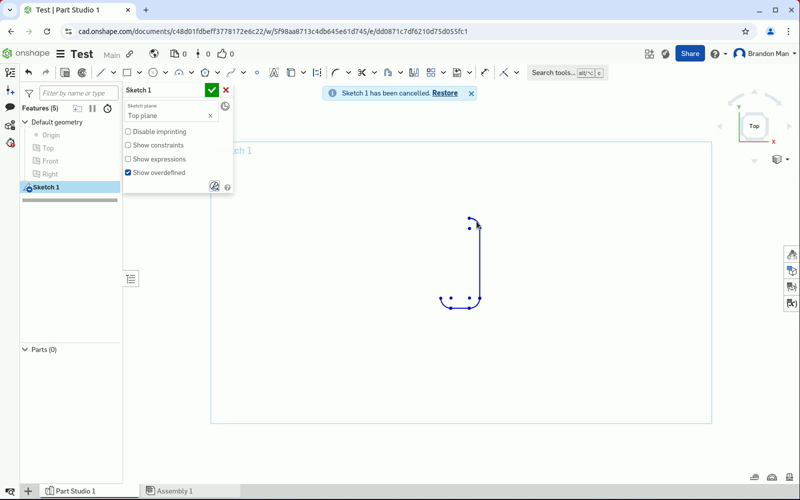
mouse_move(469, 218)
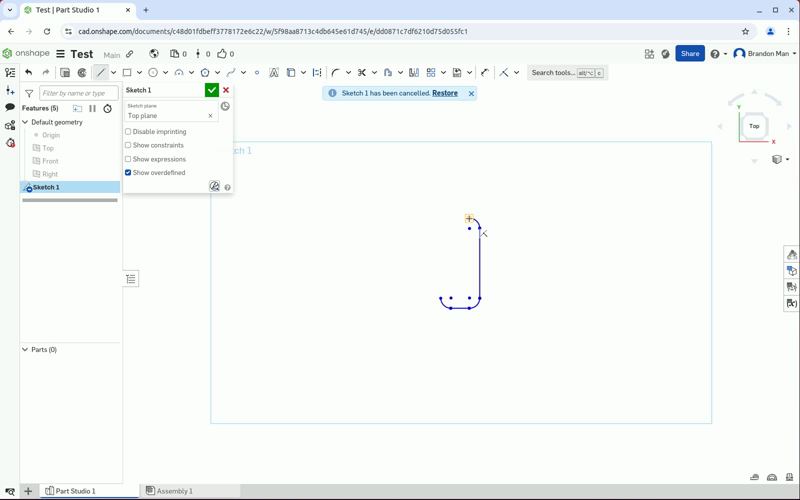
click(469, 218)
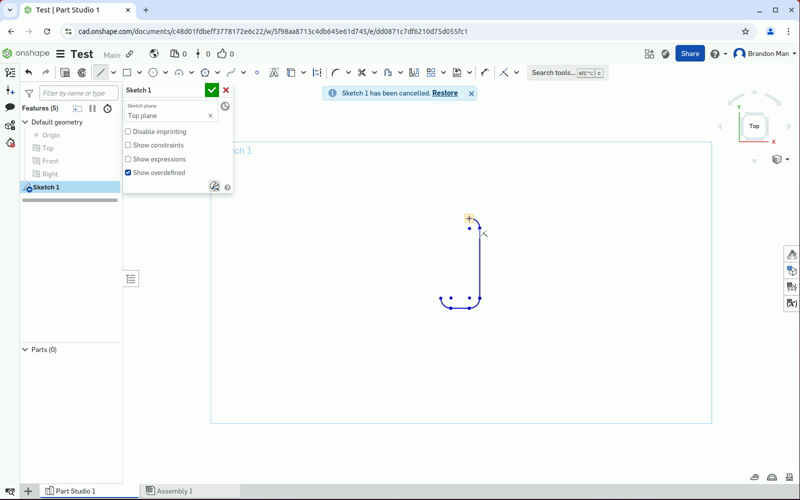
key_down(shift)
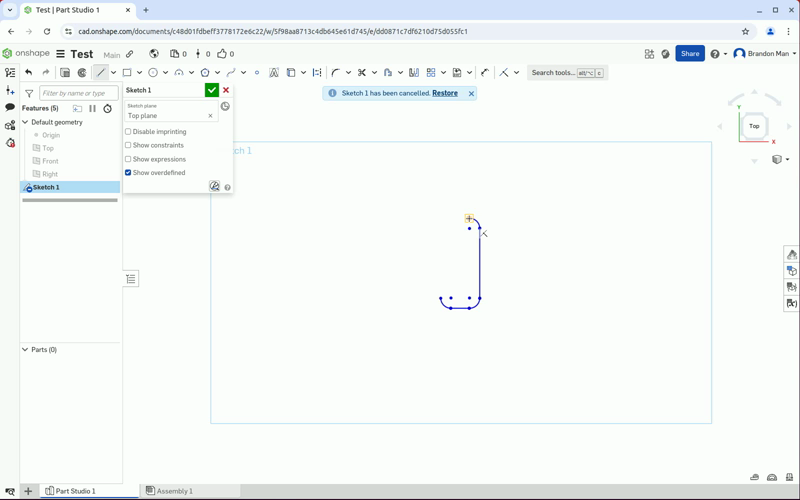
mouse_move(499, 218)
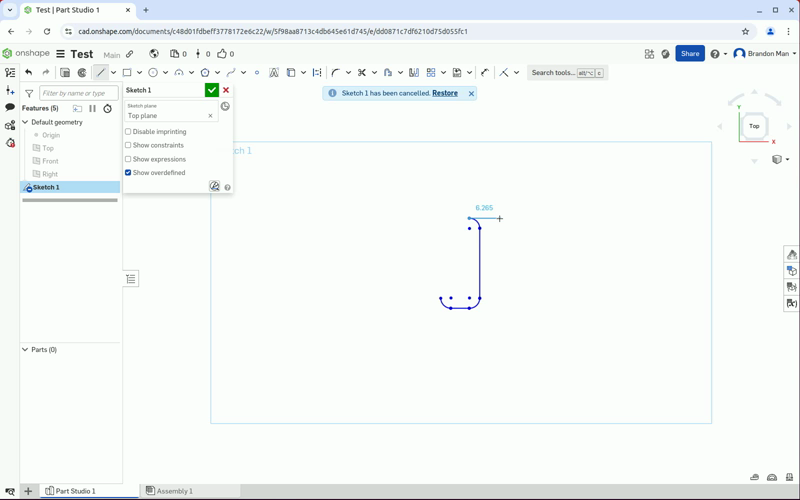
mouse_move(440, 218)
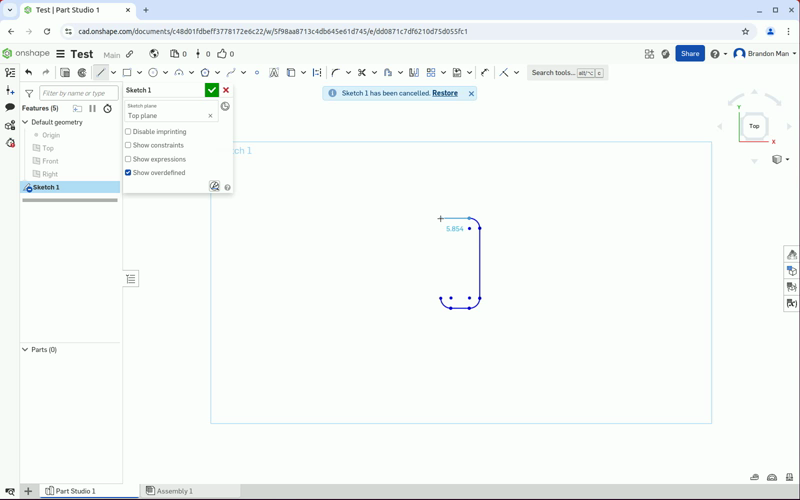
click(440, 218)
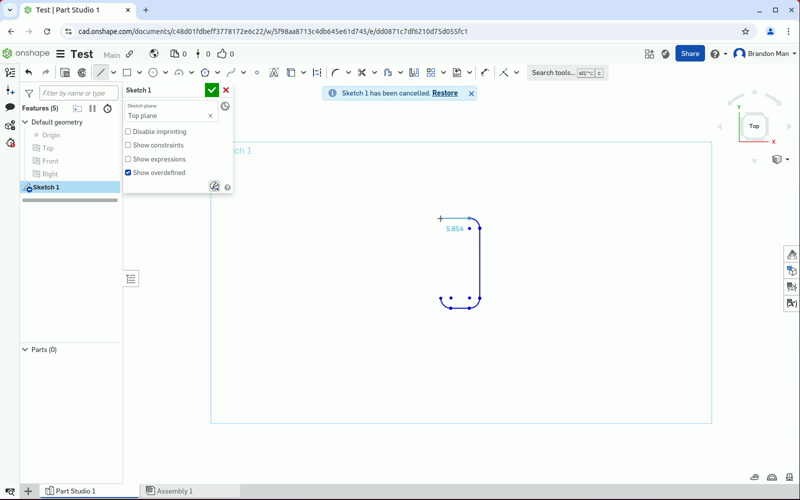
key_up(shift)
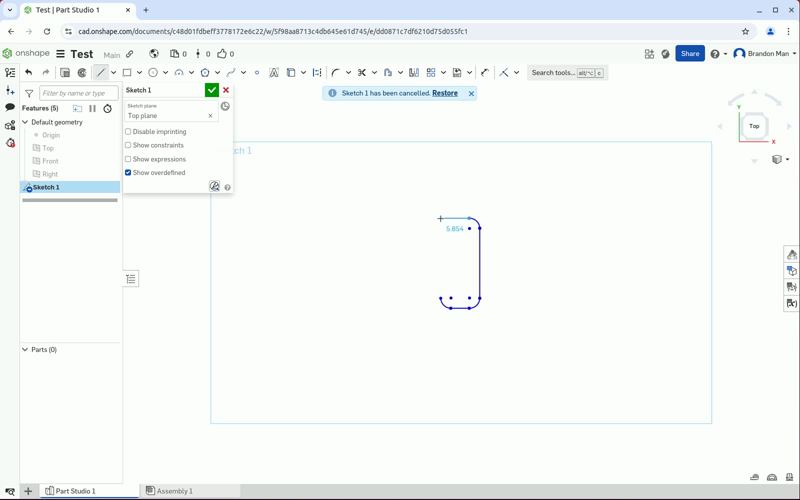
key_down(shift)
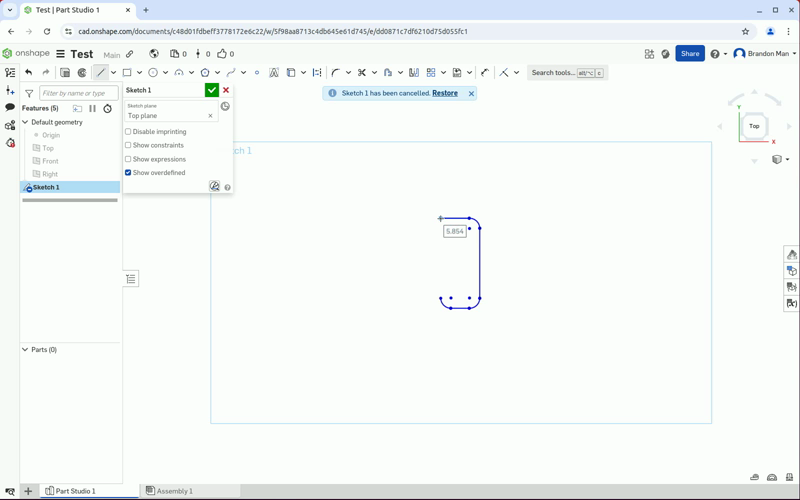
mouse_move(440, 298)
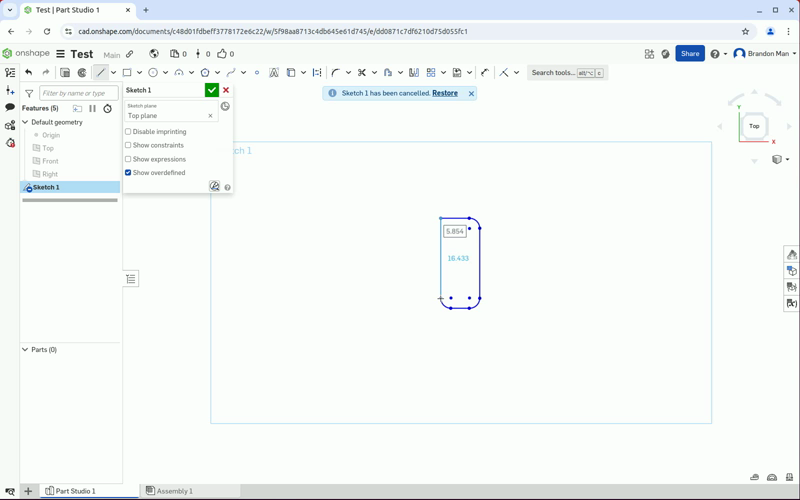
key_up(shift)
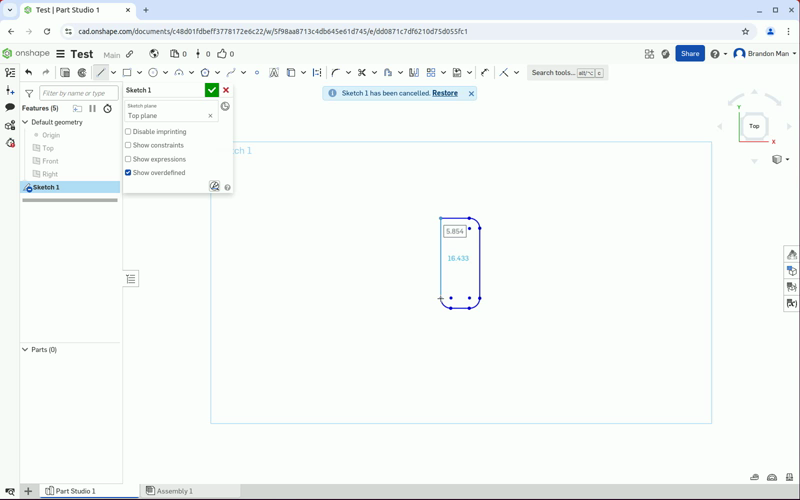
click(440, 298)
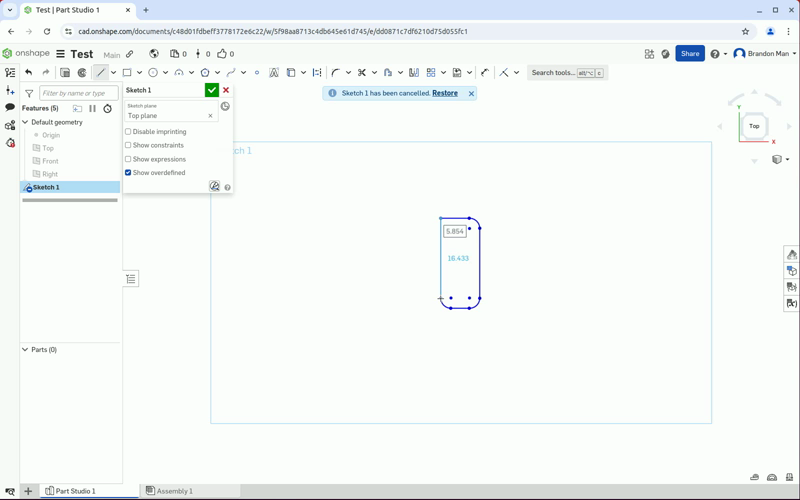
key(esc)
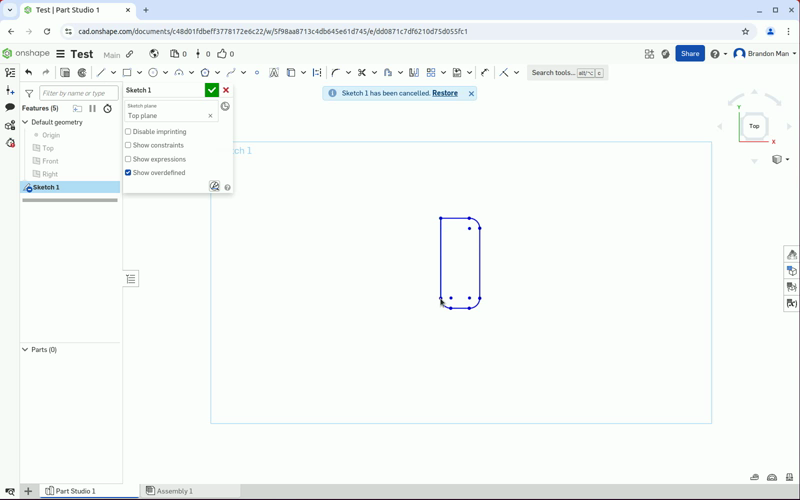
key(c)
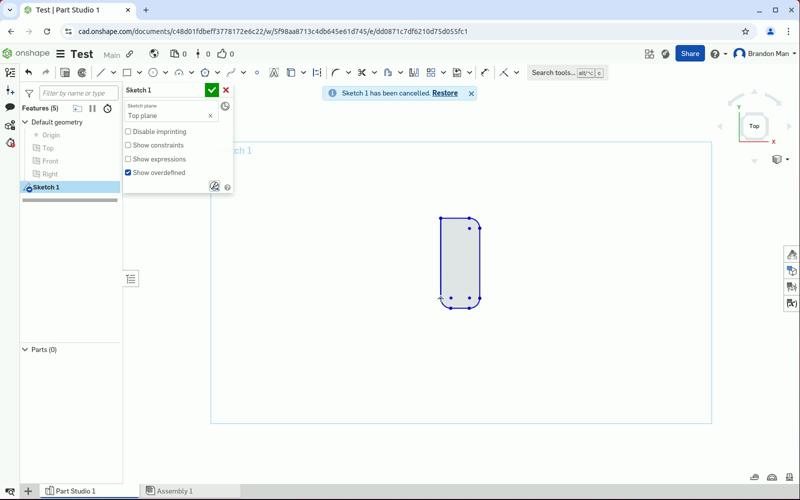
key_down(shift)
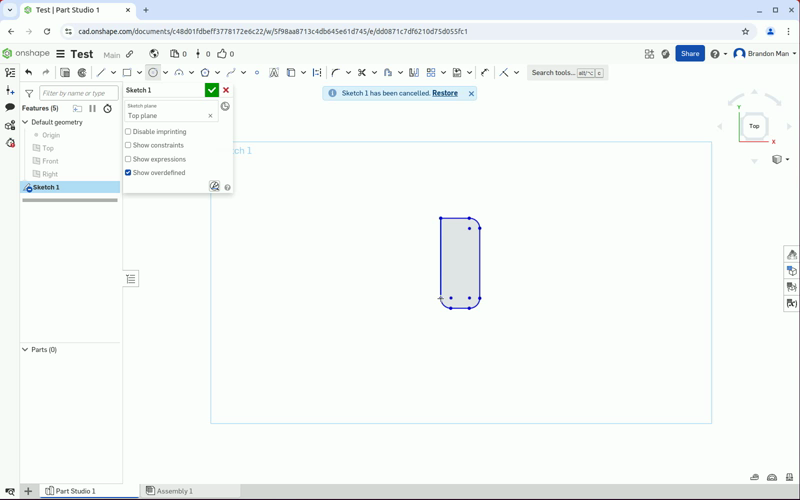
mouse_move(460, 282)
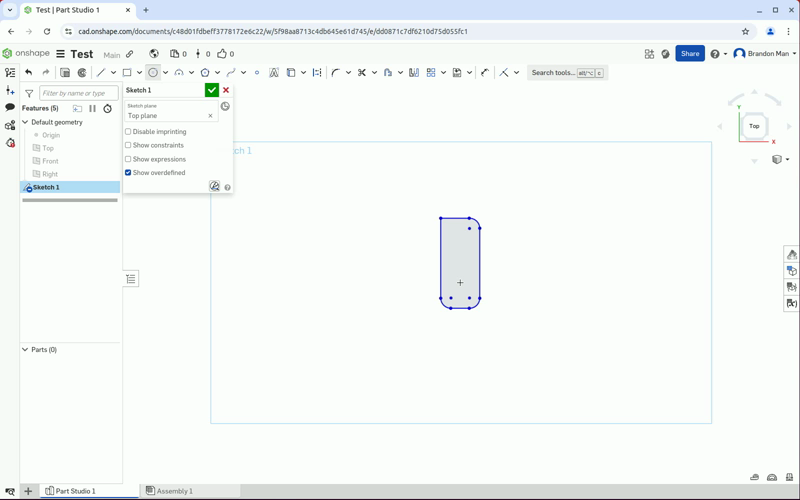
click(460, 282)
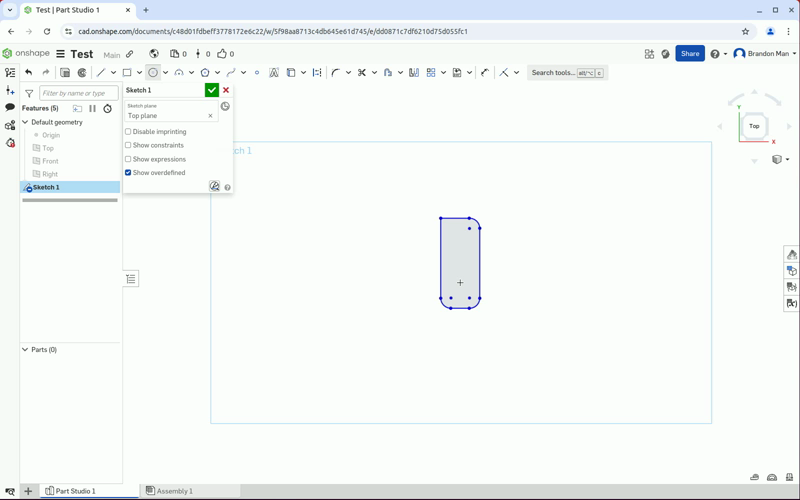
key_up(shift)
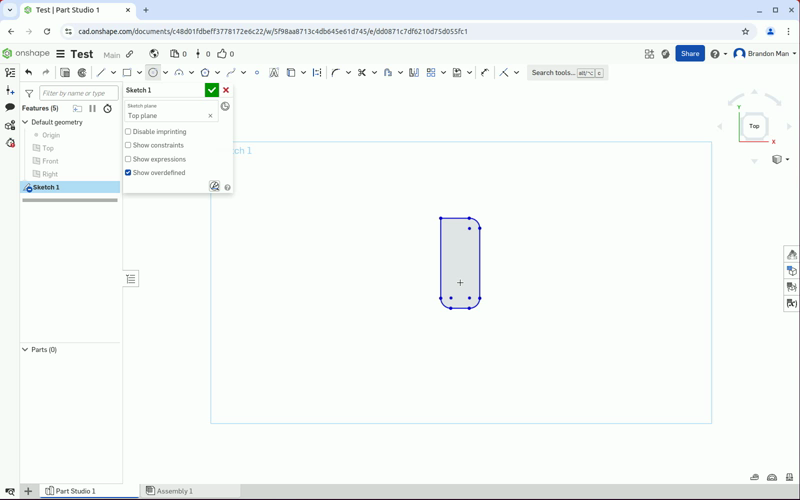
mouse_move(466, 282)
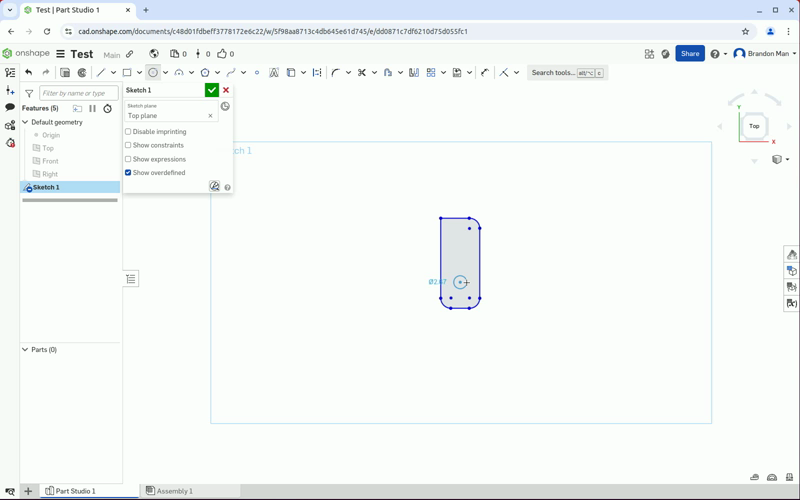
click(466, 282)
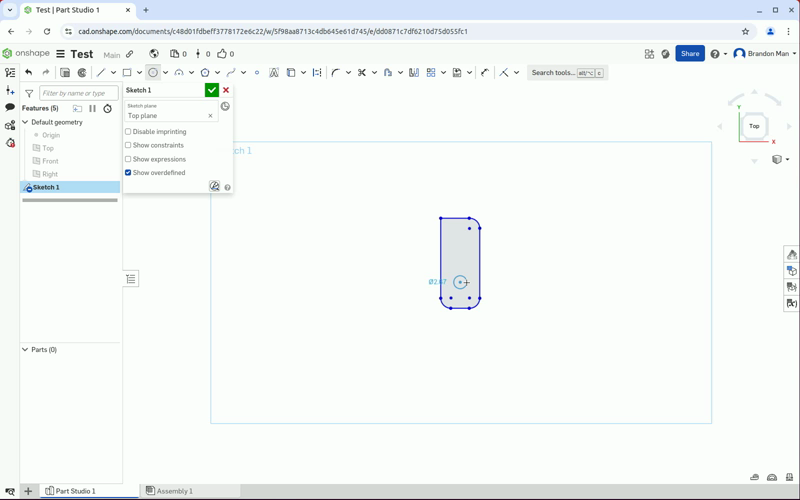
key(esc)
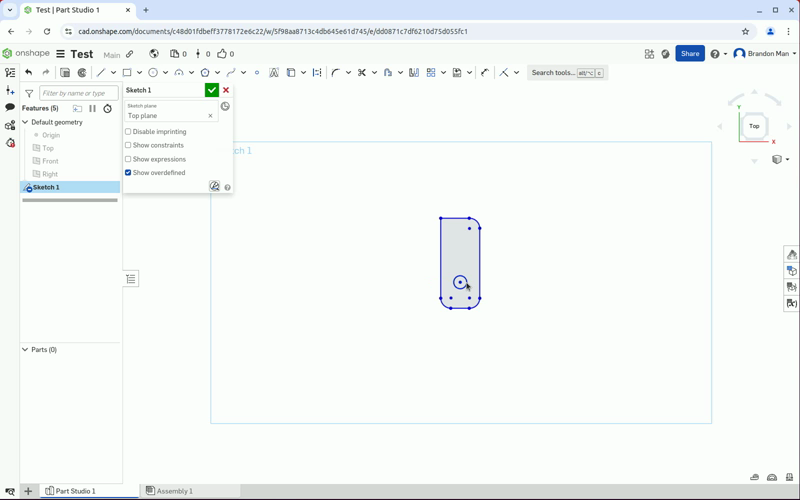
key(c)
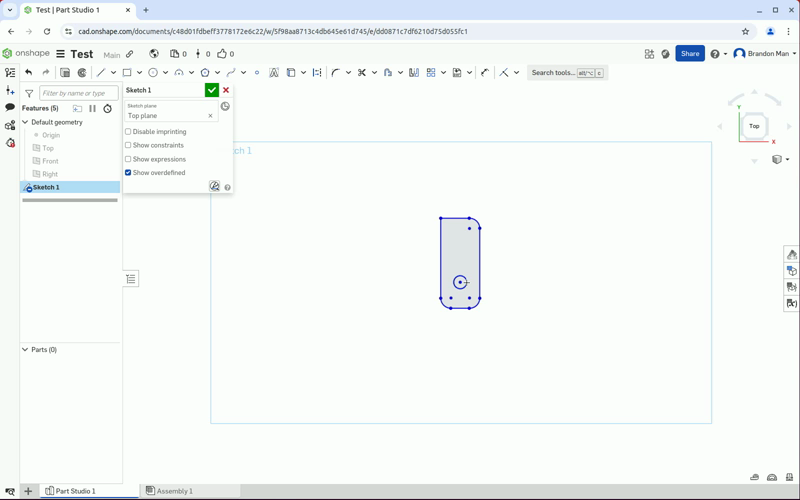
key_down(shift)
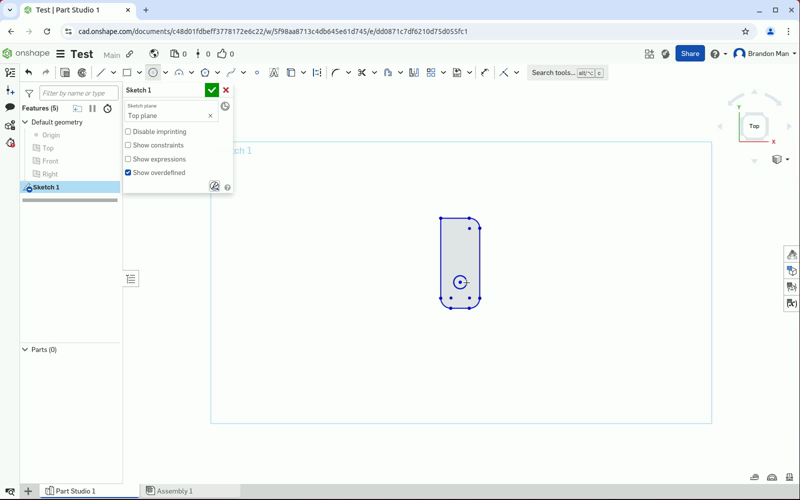
mouse_move(460, 244)
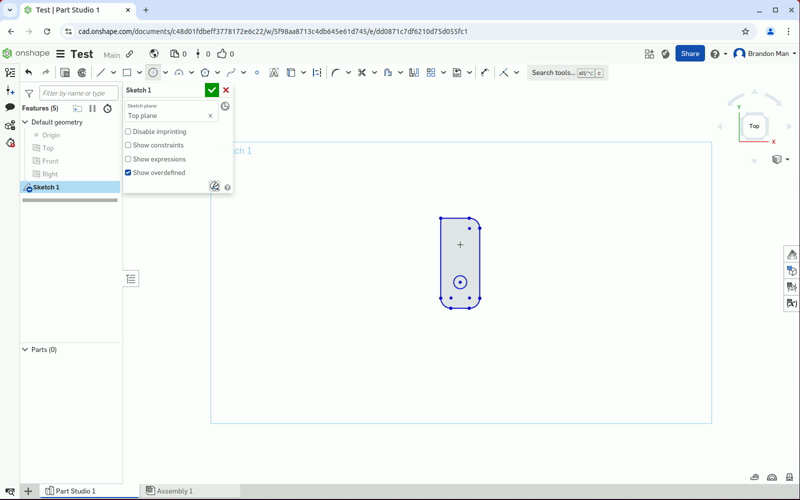
click(460, 244)
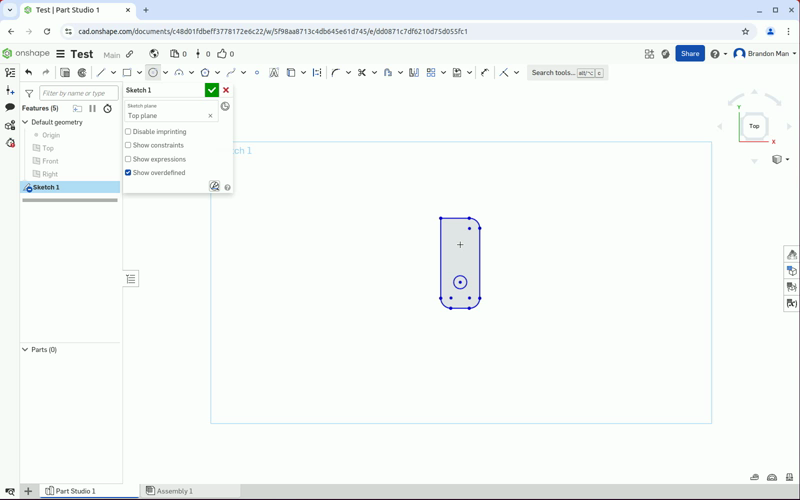
key_up(shift)
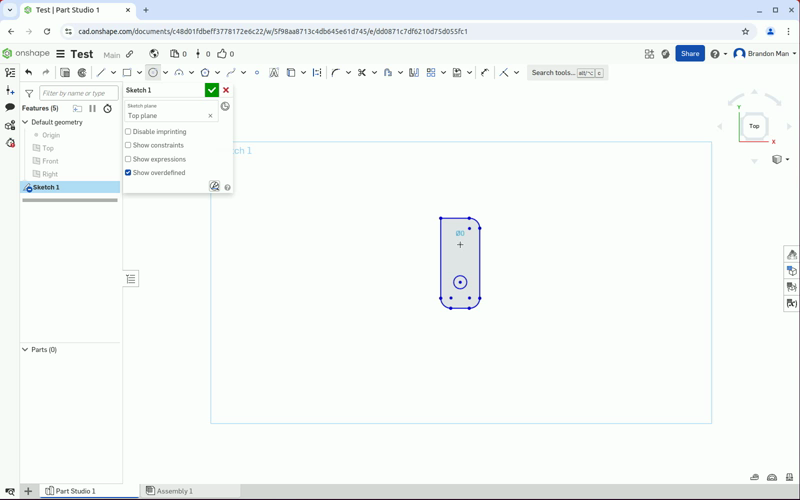
mouse_move(466, 244)
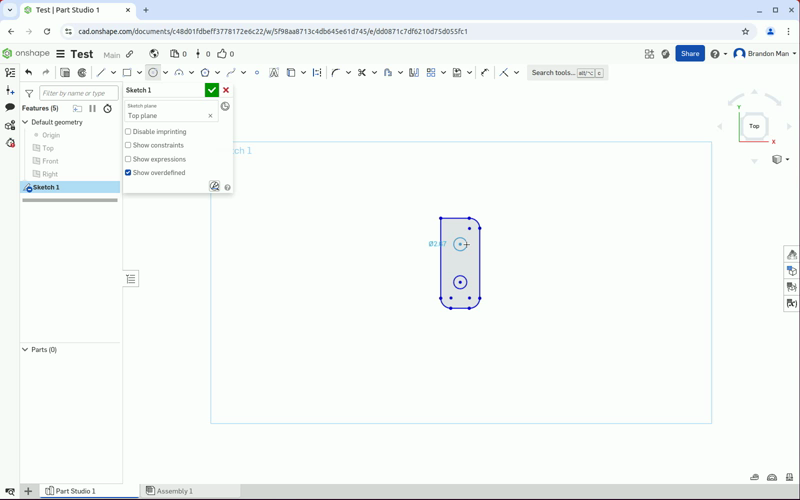
click(466, 244)
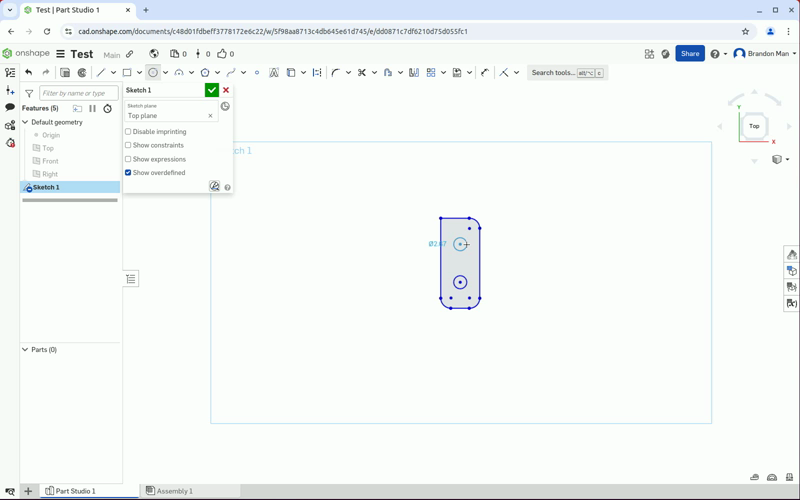
key(esc)
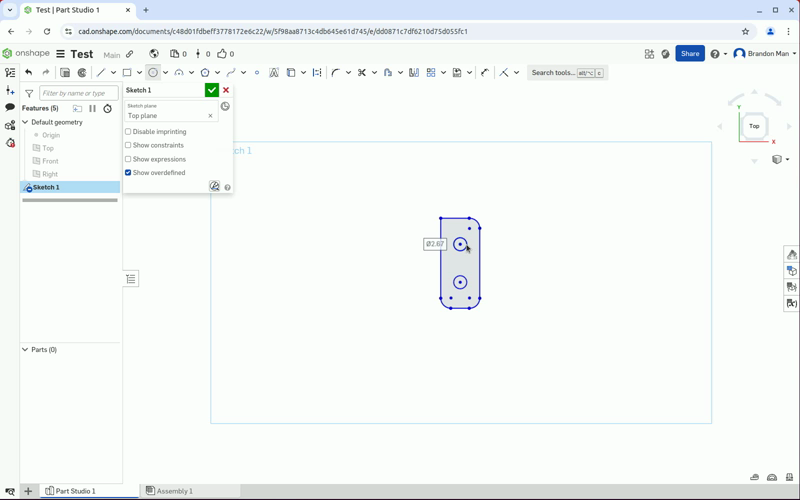
mouse_move(469, 244)
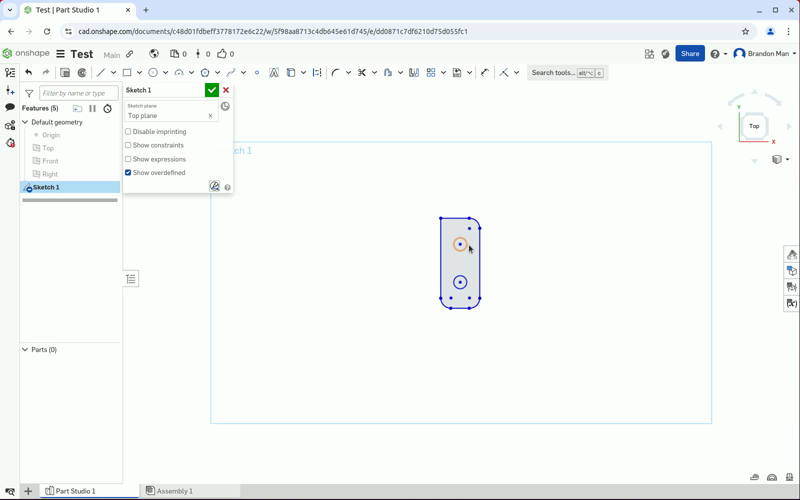
click(469, 244)
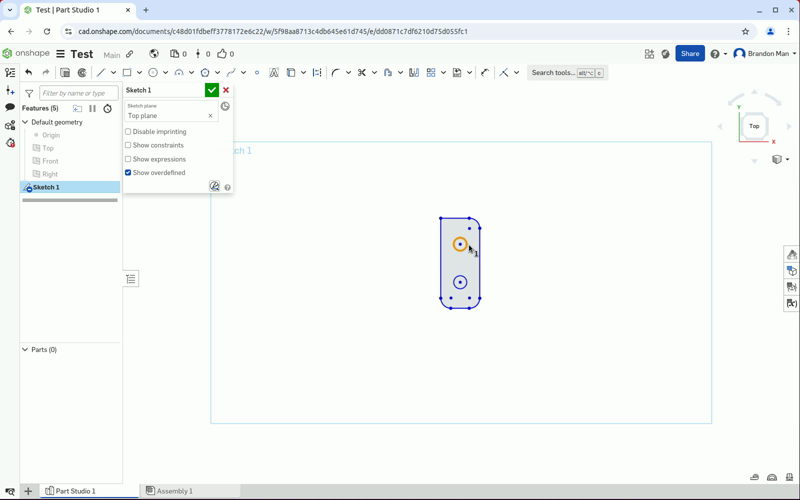
mouse_move(73, 352)
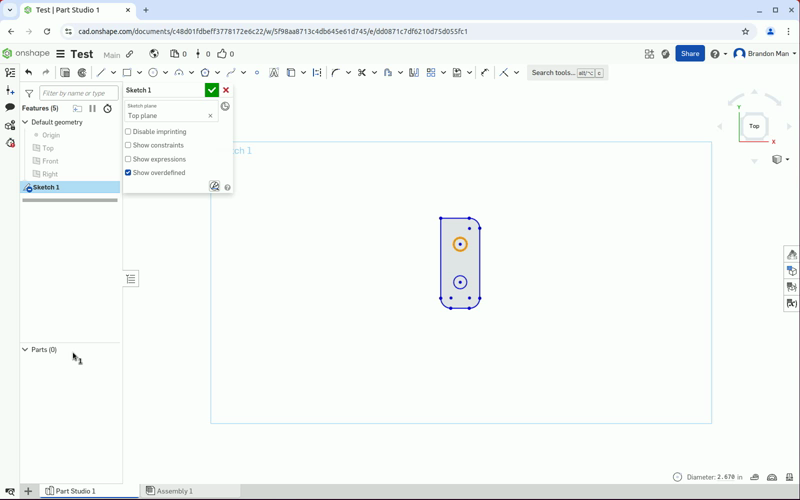
key(shift+y)
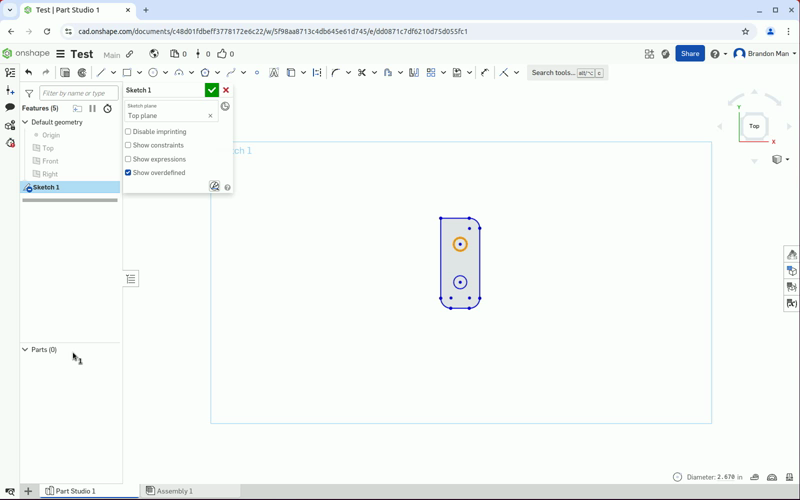
key(shift+e)
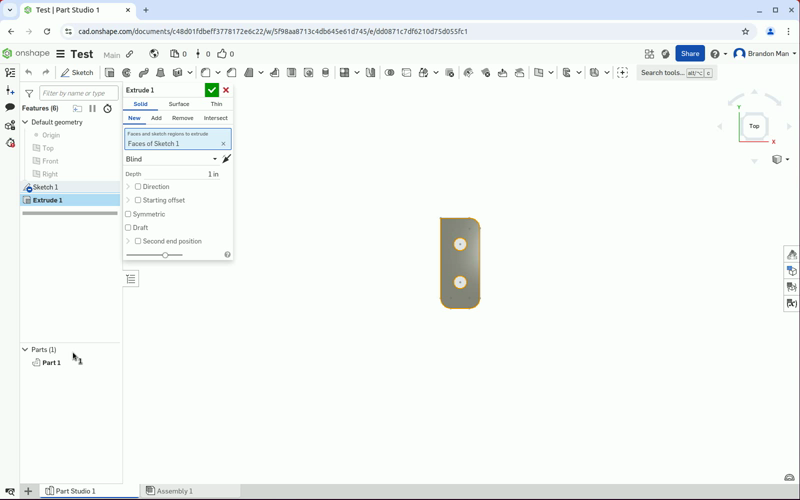
mouse_move(143, 106)
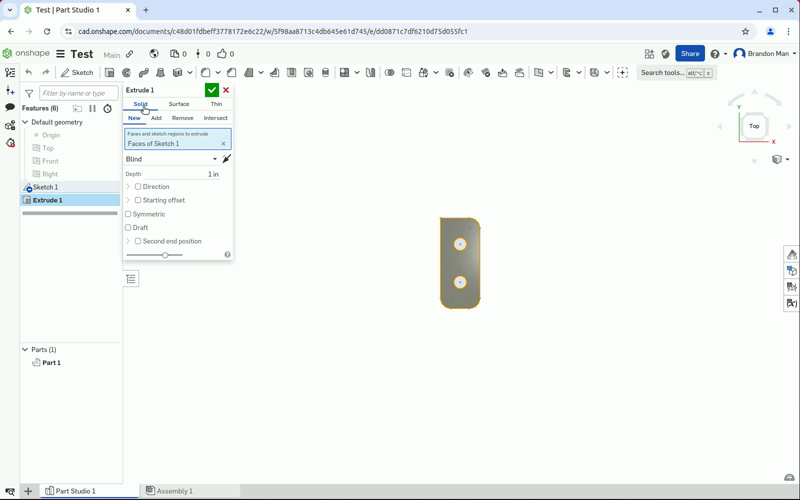
click(143, 106)
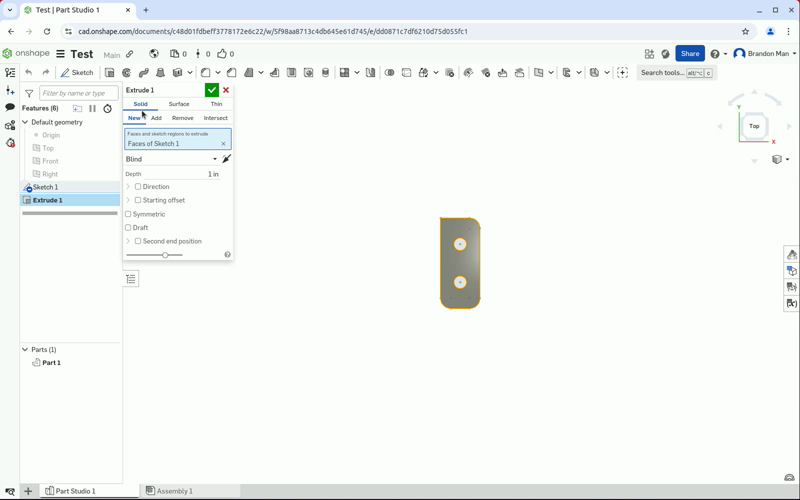
mouse_move(137, 120)
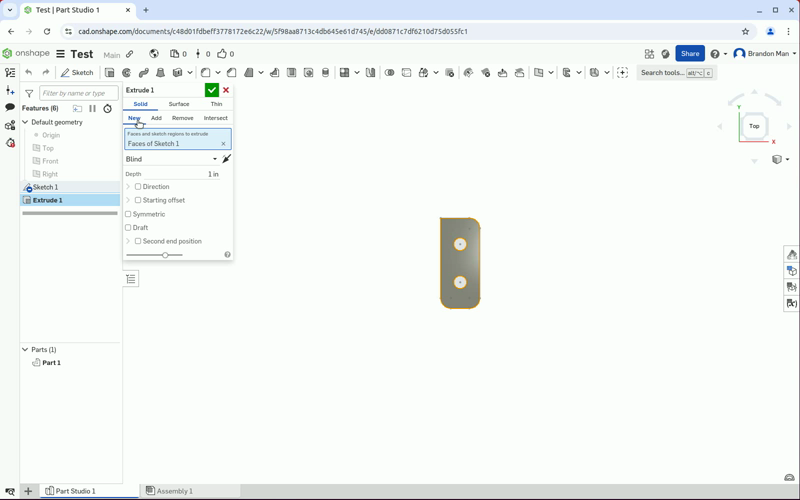
click(137, 120)
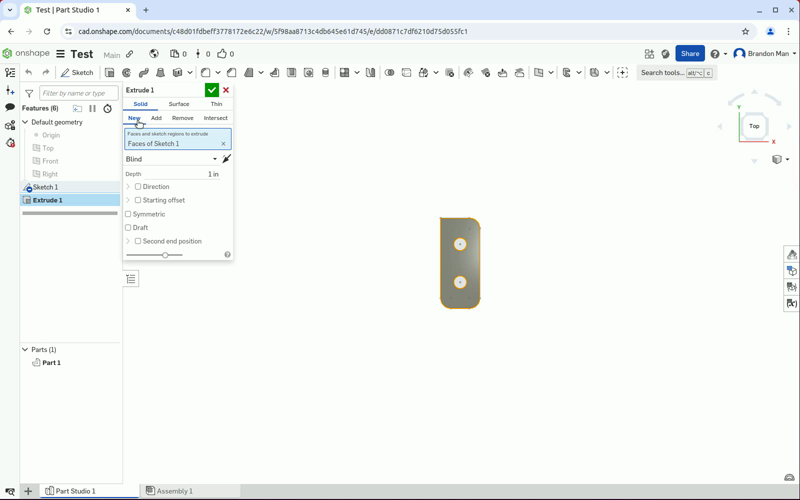
key(tab, 4)
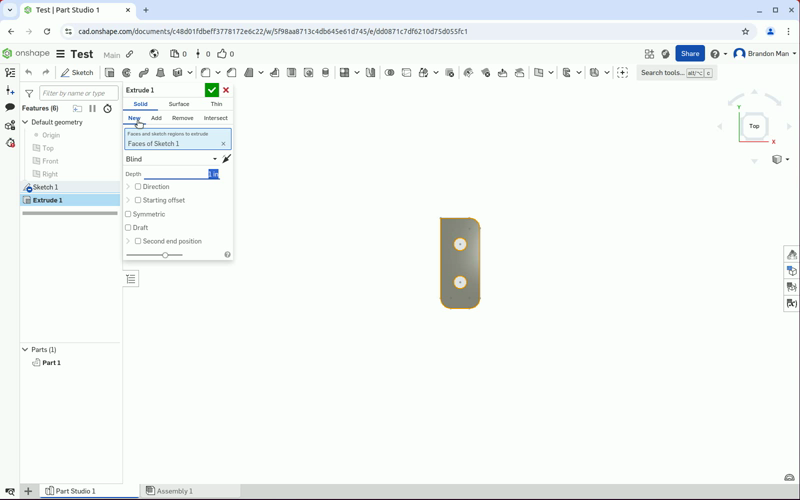
text(0.963)
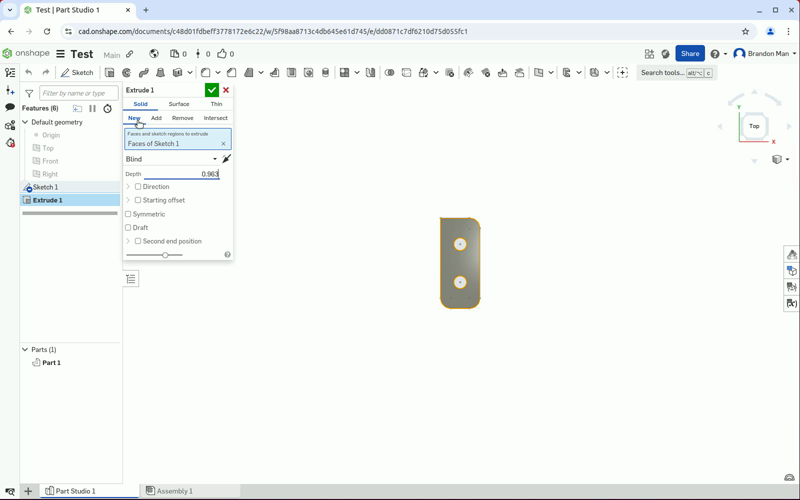
key(enter)
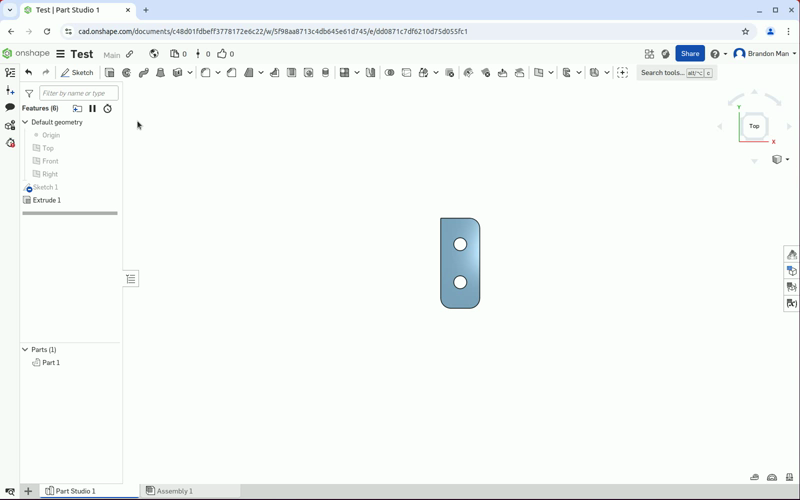
key(shift+h)
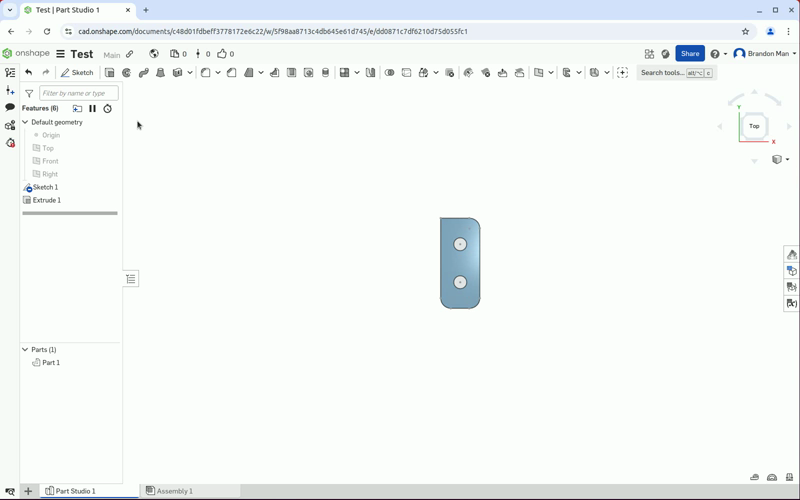
key(shift+h)
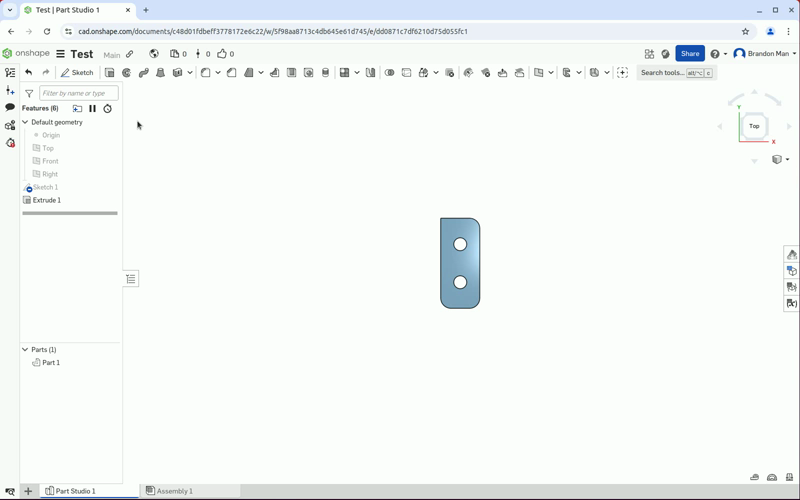
mouse_move(73, 189)
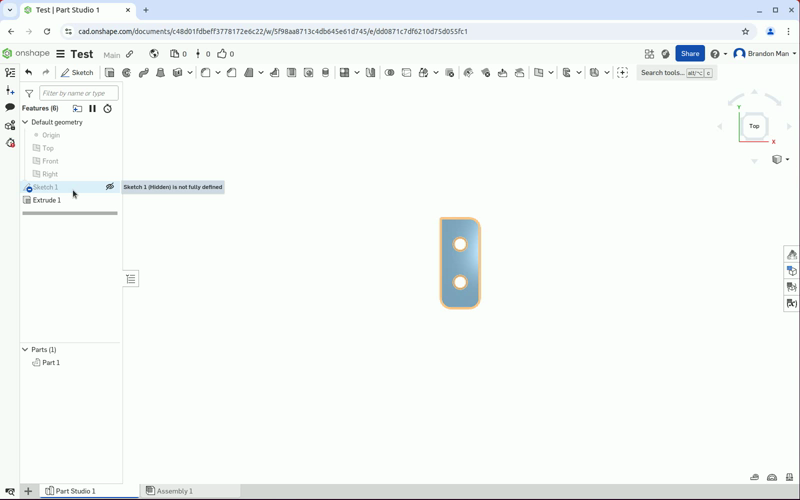
click(73, 189)
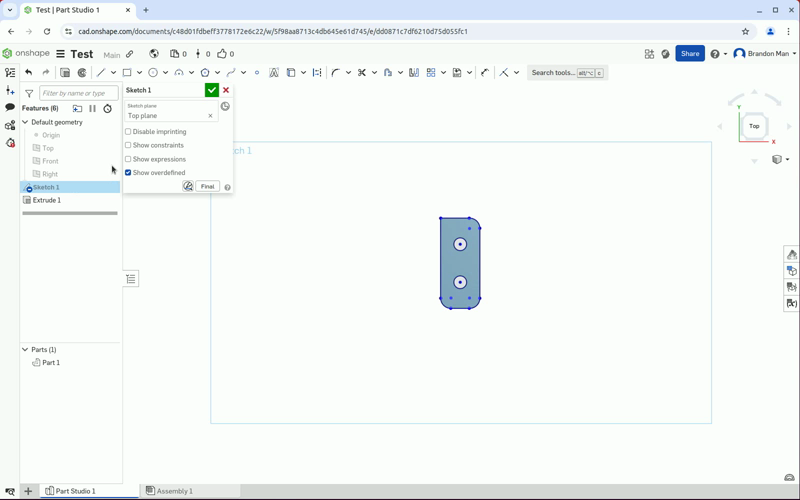
mouse_move(229, 92)
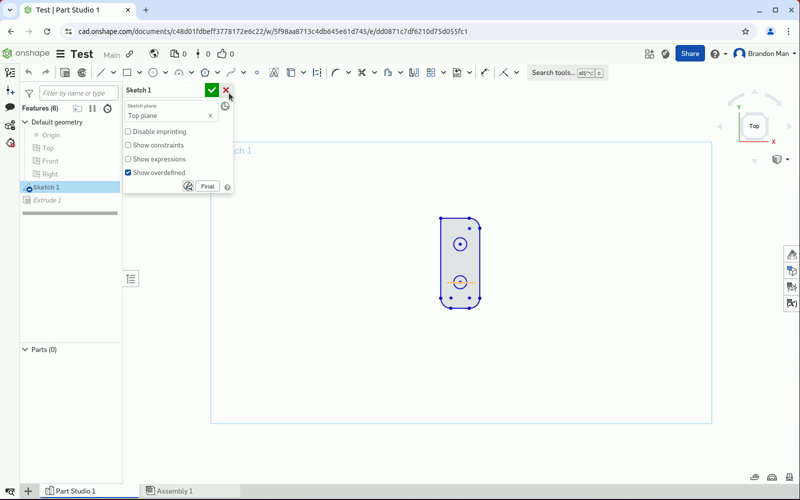
click(229, 92)
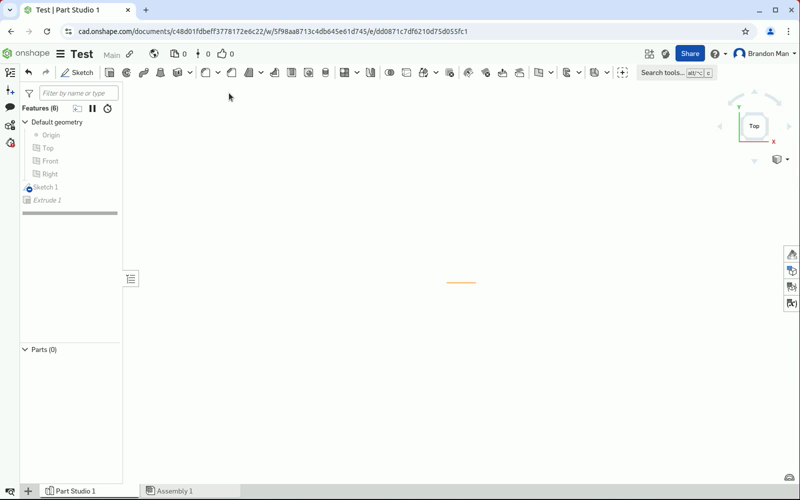
mouse_move(73, 352)
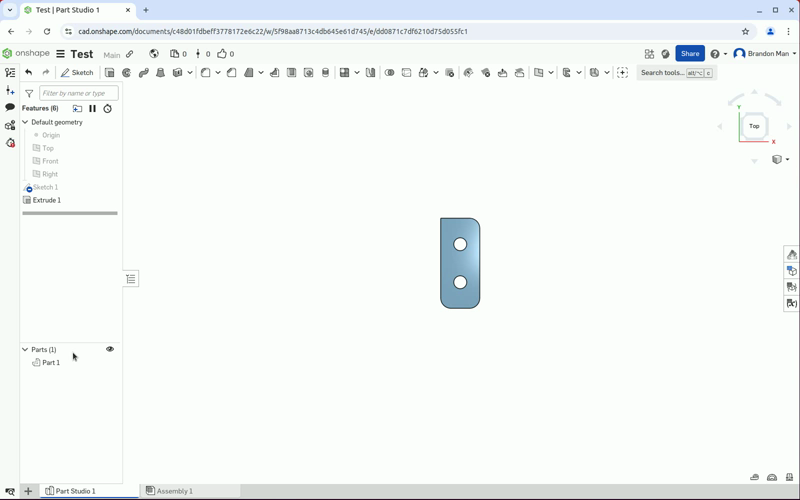
key(y)
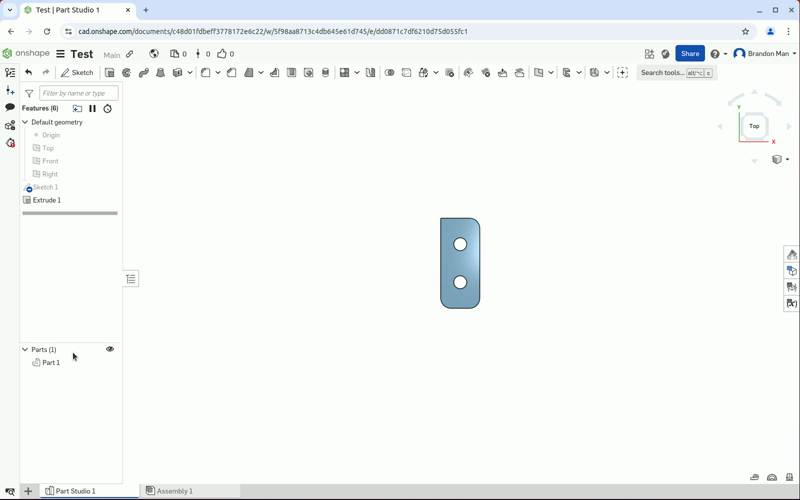
key(shift+p)
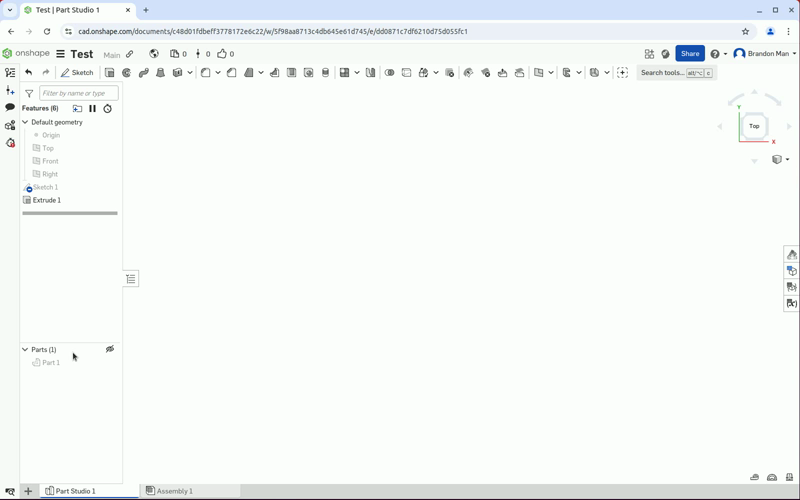
key(space)
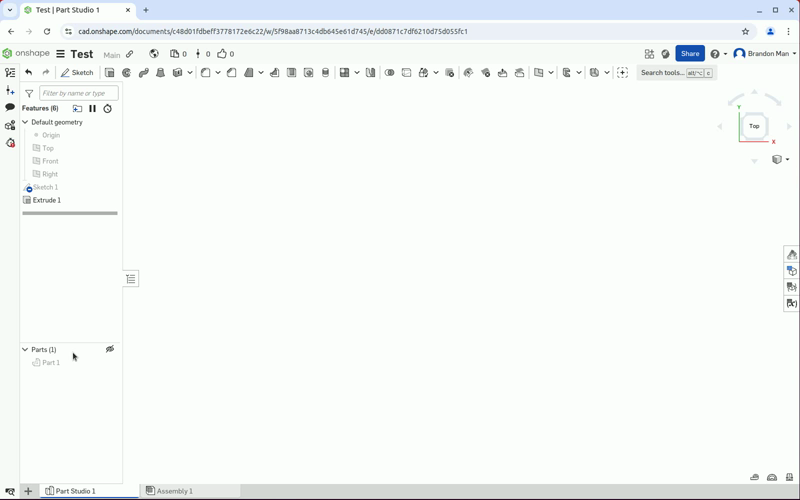
key_down(shift)
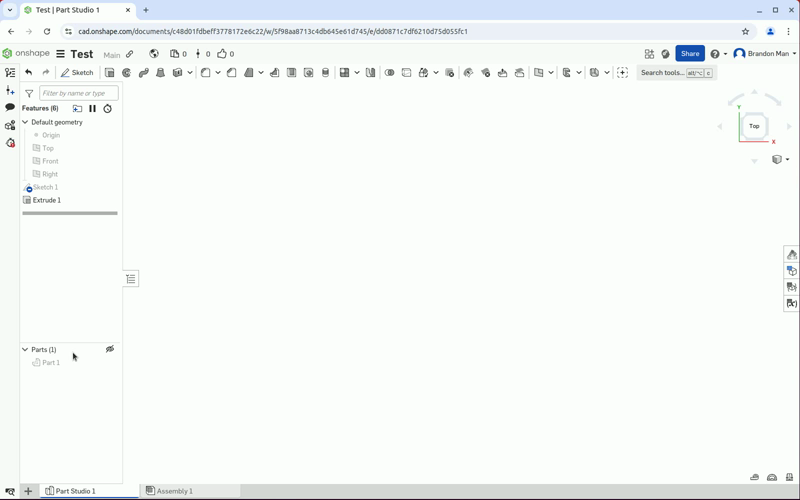
key(up)
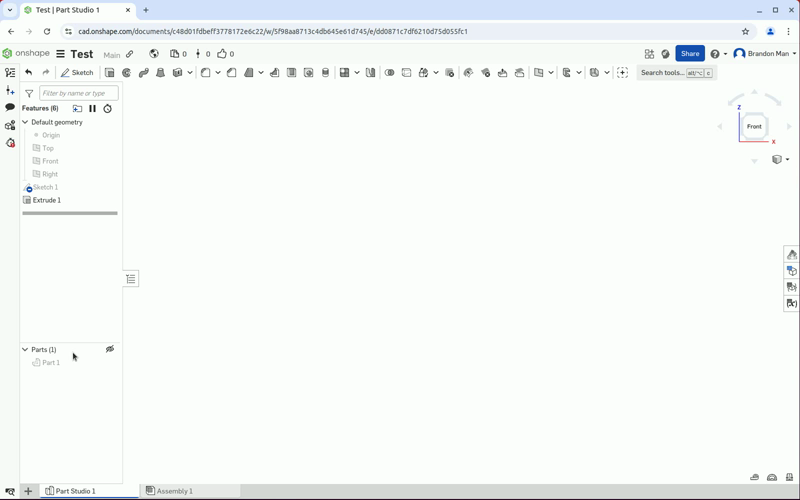
key_up(shift)
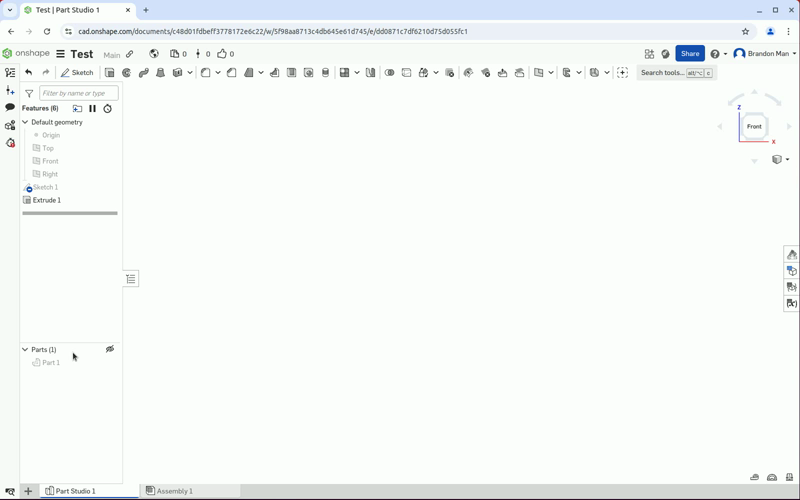
key(space)
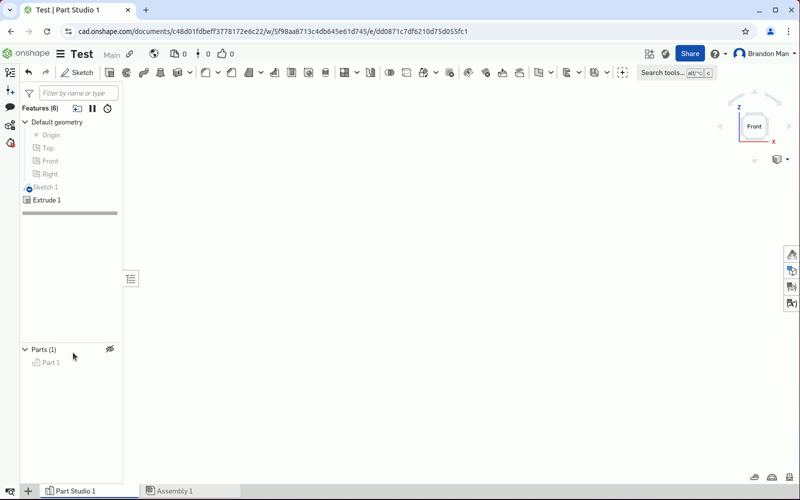
key_down(shift)
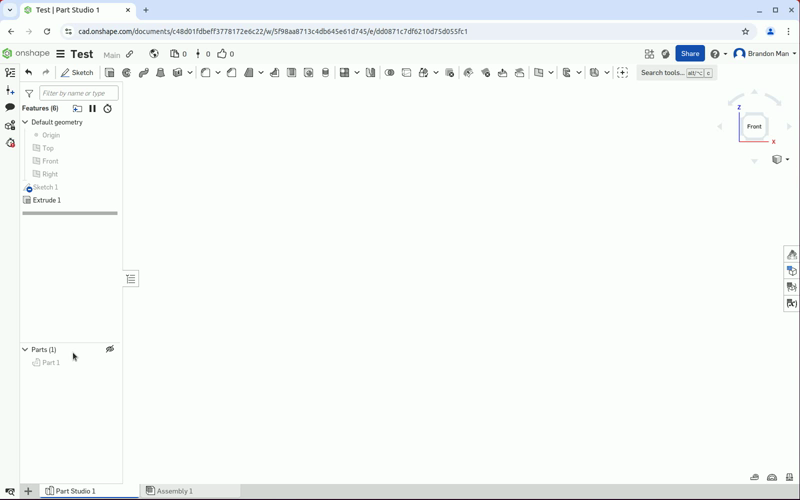
key(left)
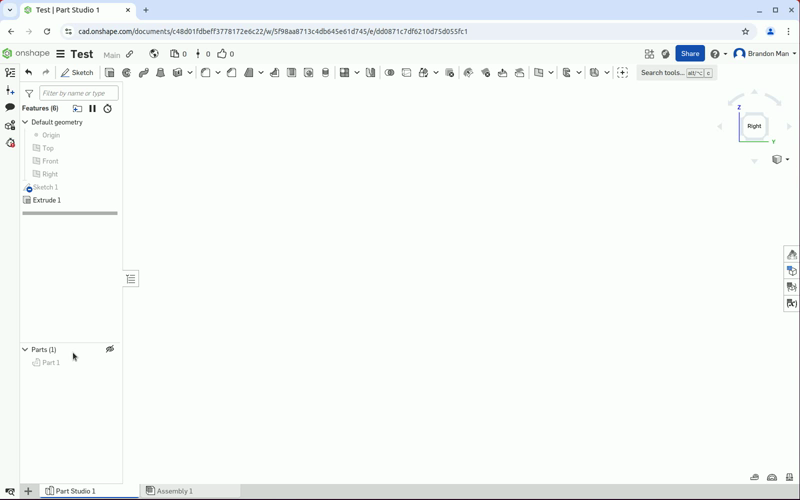
key_up(shift)
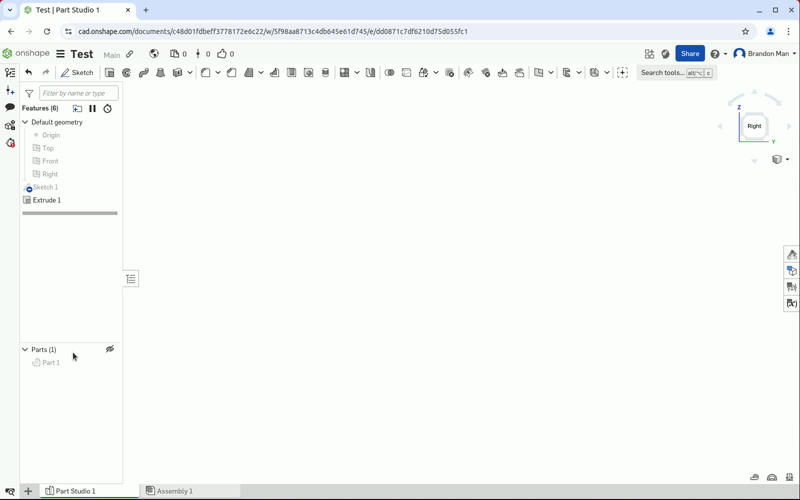
mouse_move(73, 352)
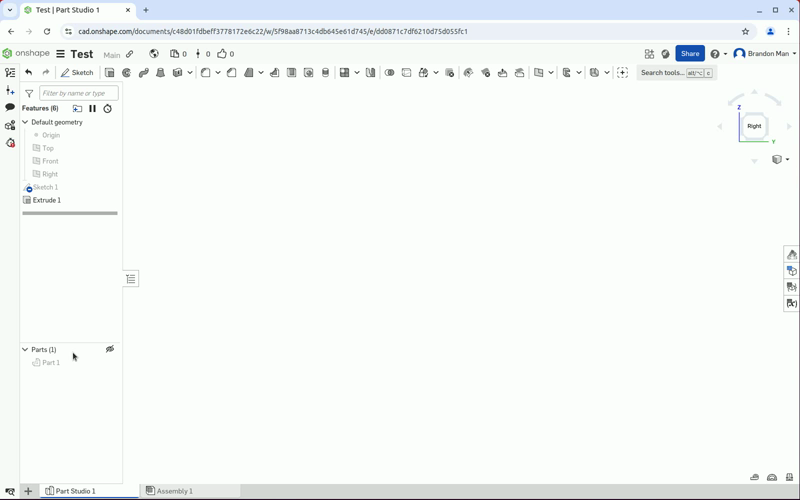
key(shift+y)
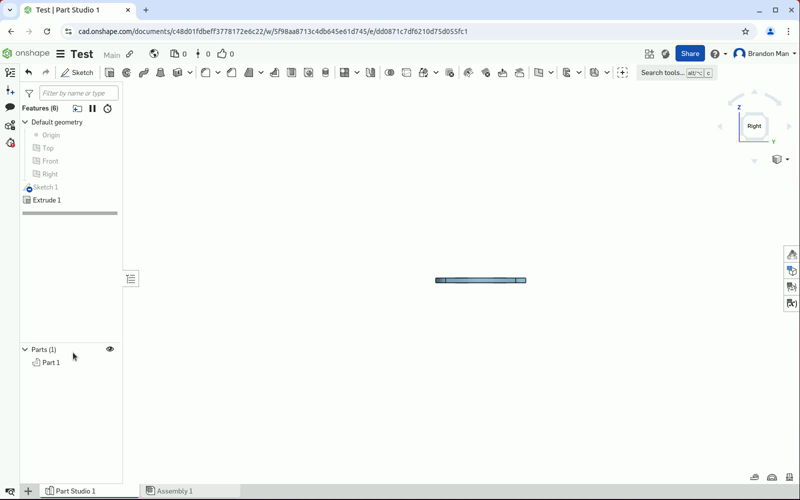
mouse_move(541, 75)
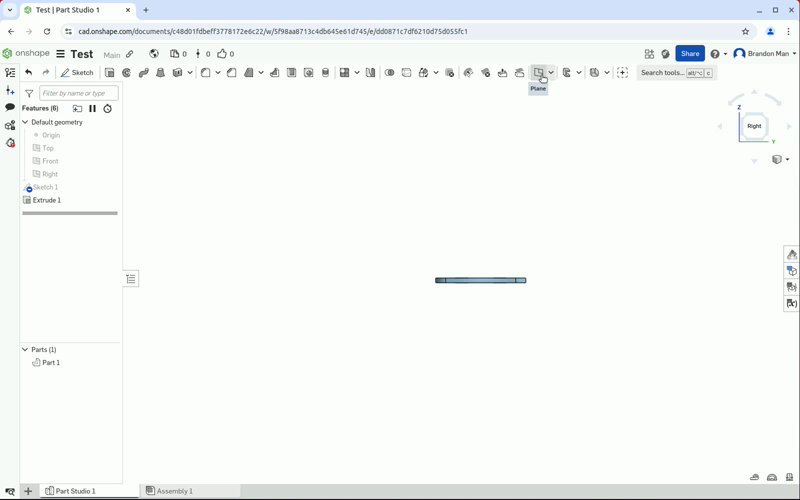
click(541, 75)
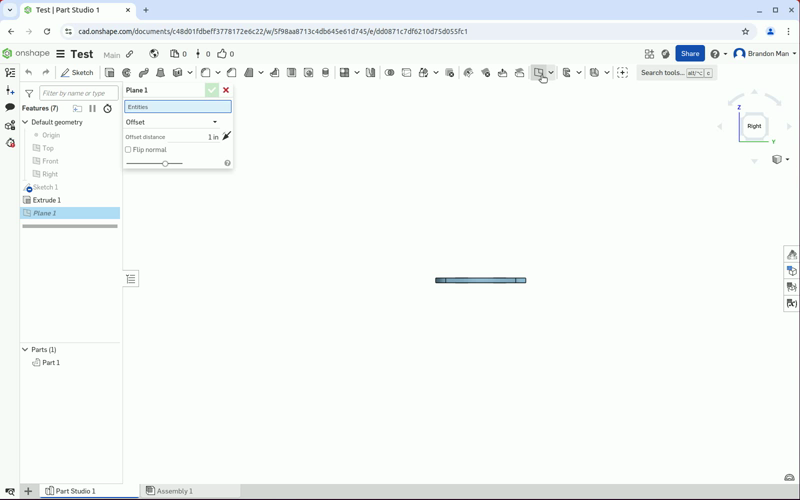
mouse_move(73, 176)
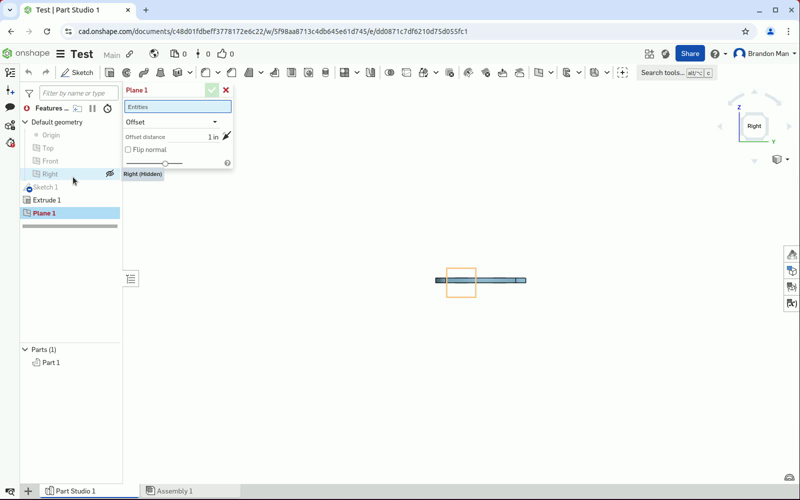
click(73, 176)
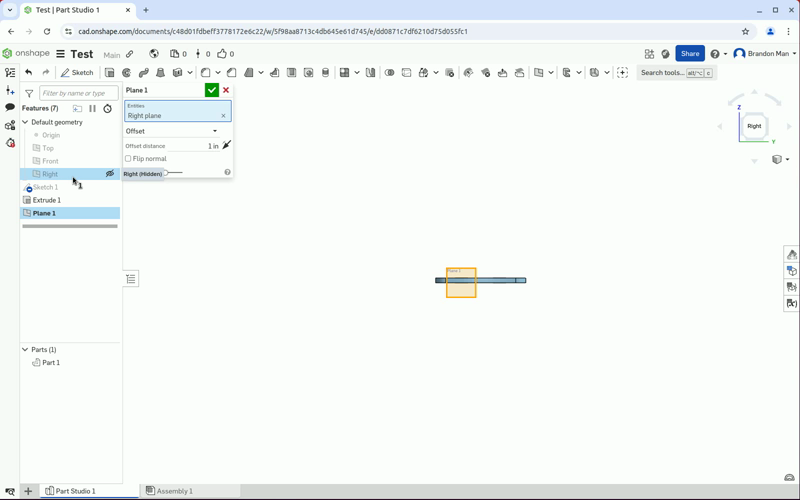
key(tab, 2)
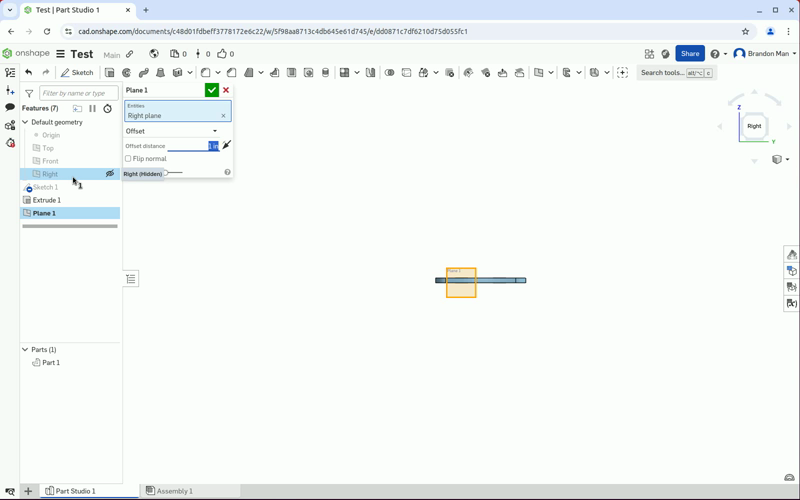
text(4.098)
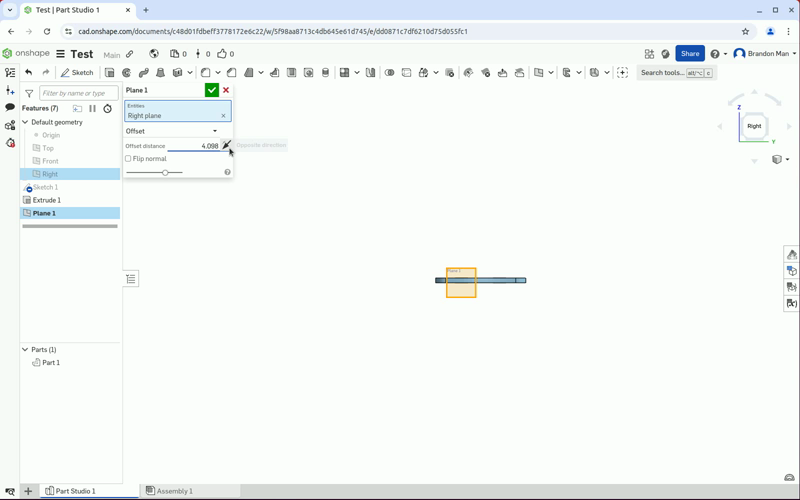
mouse_move(229, 147)
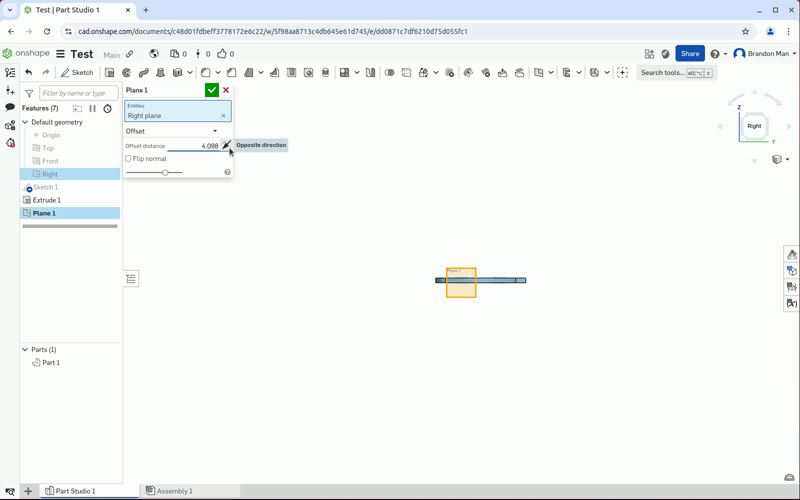
click(229, 147)
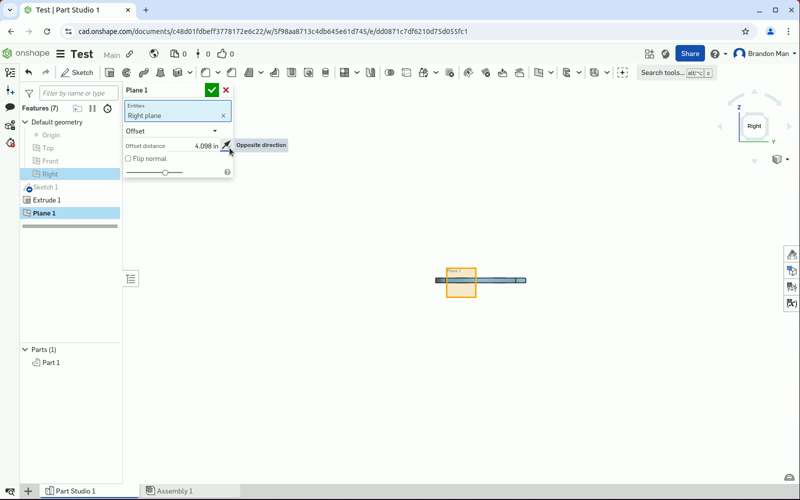
key(enter, 2)
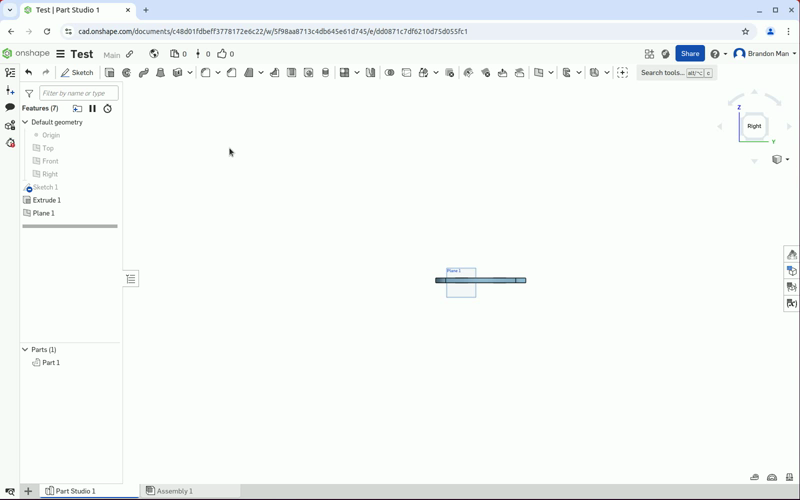
key(shift+s)
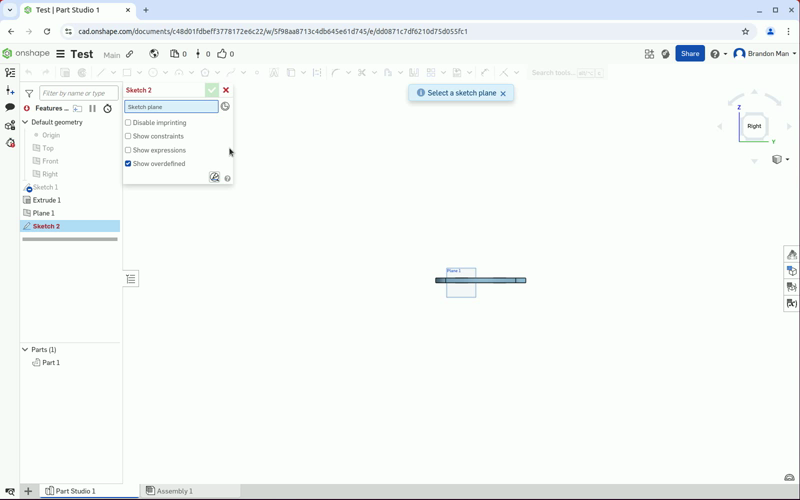
mouse_move(73, 215)
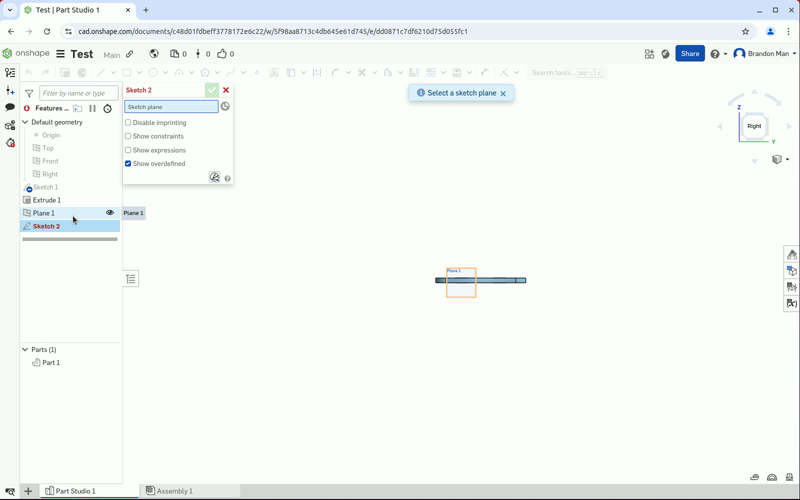
click(73, 215)
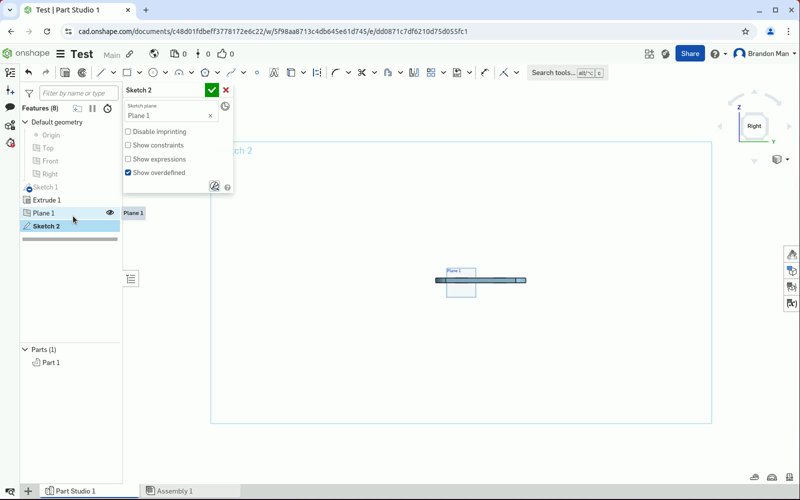
mouse_move(73, 352)
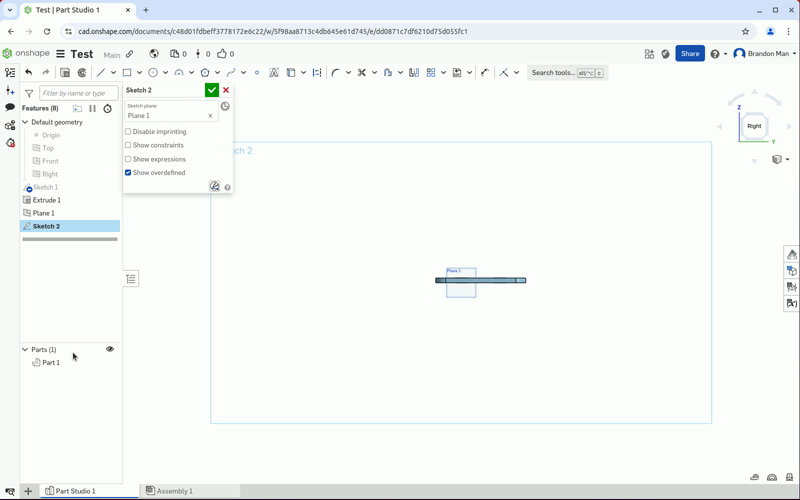
key(y)
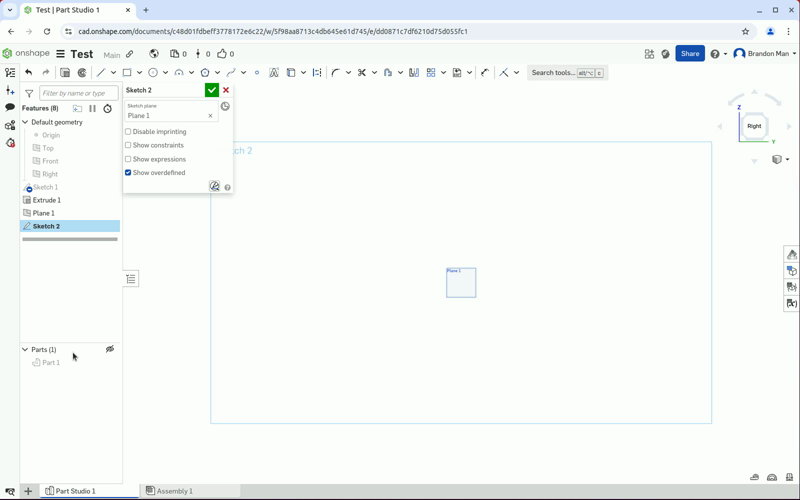
key(l)
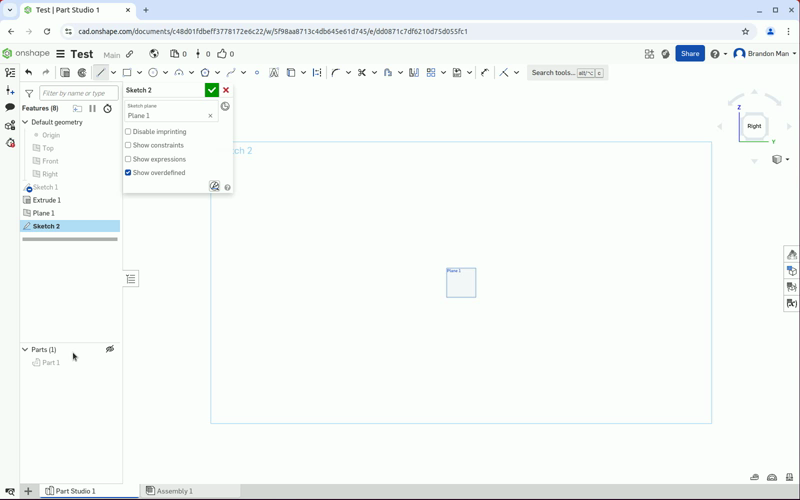
key_down(shift)
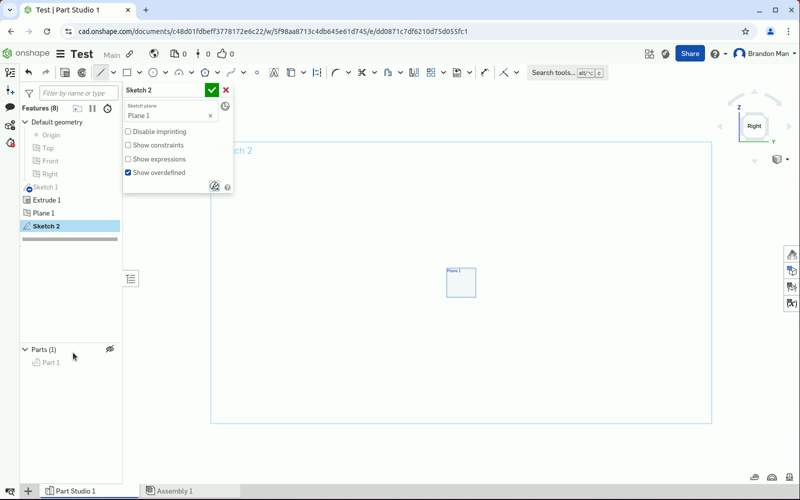
mouse_move(396, 278)
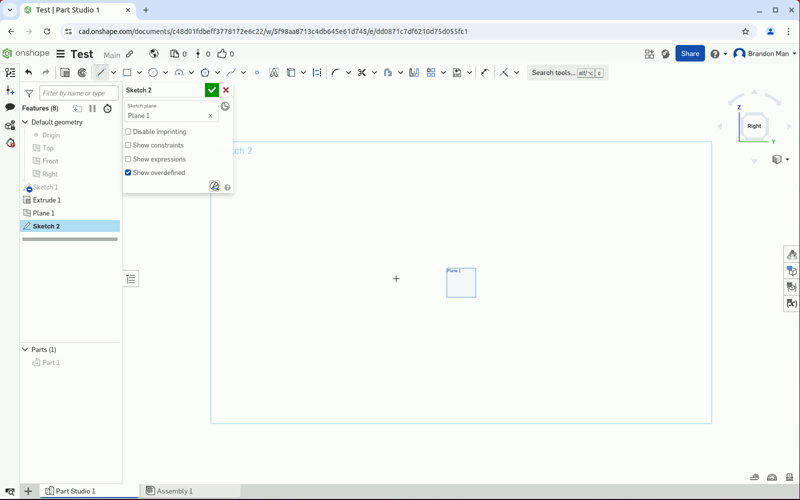
click(396, 278)
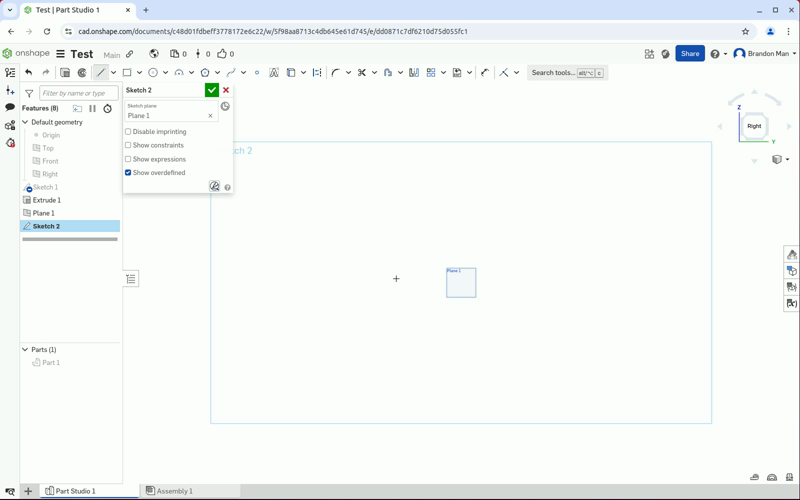
key_up(shift)
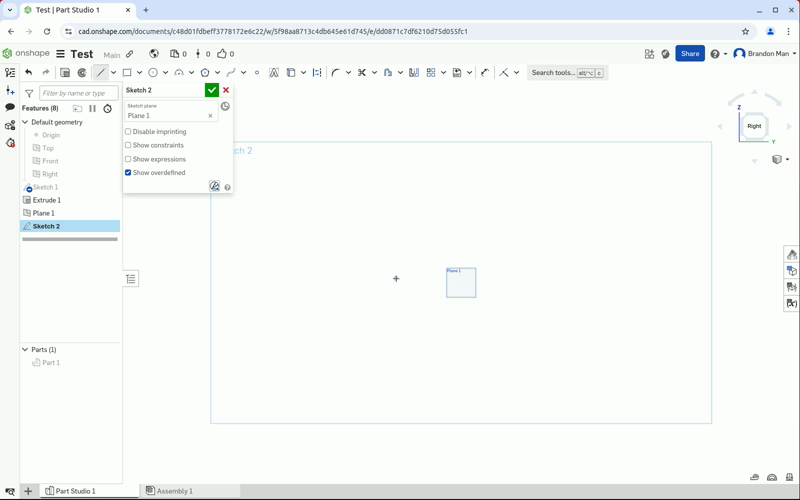
key_down(shift)
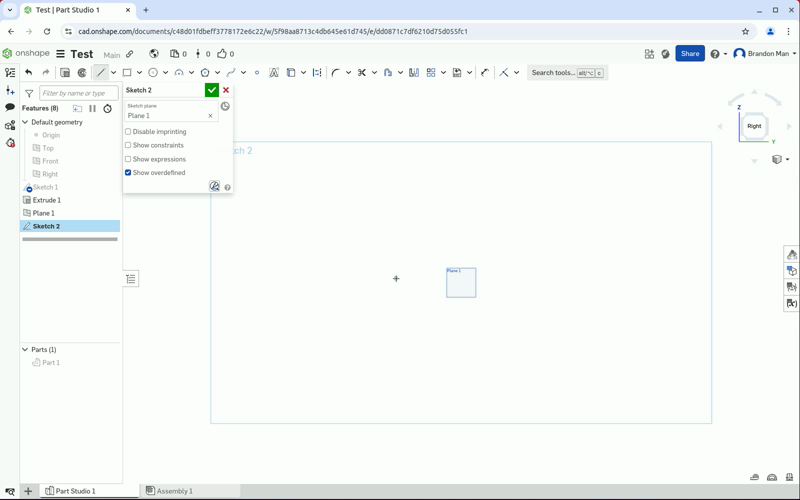
mouse_move(426, 278)
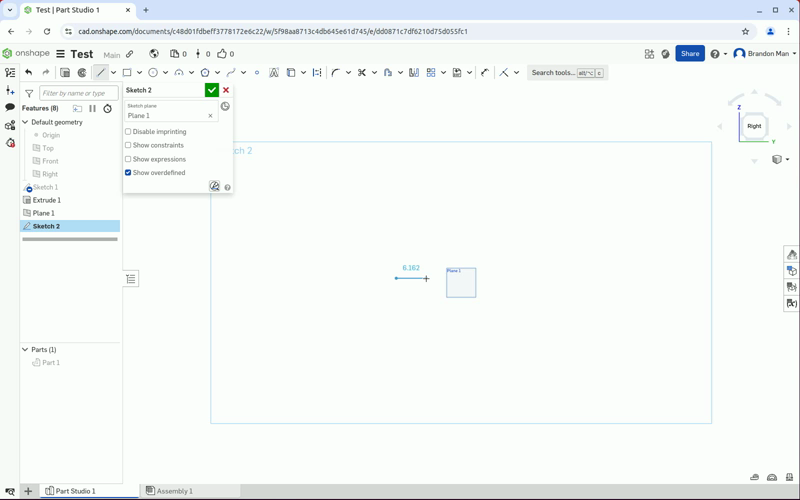
mouse_move(445, 278)
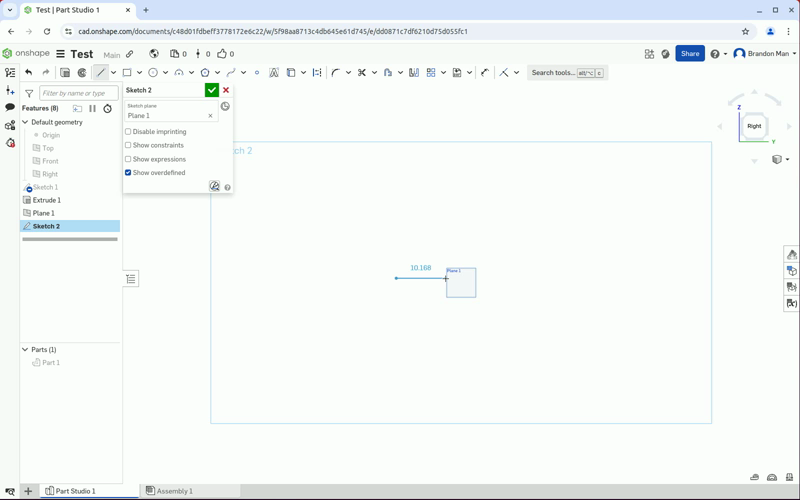
click(445, 278)
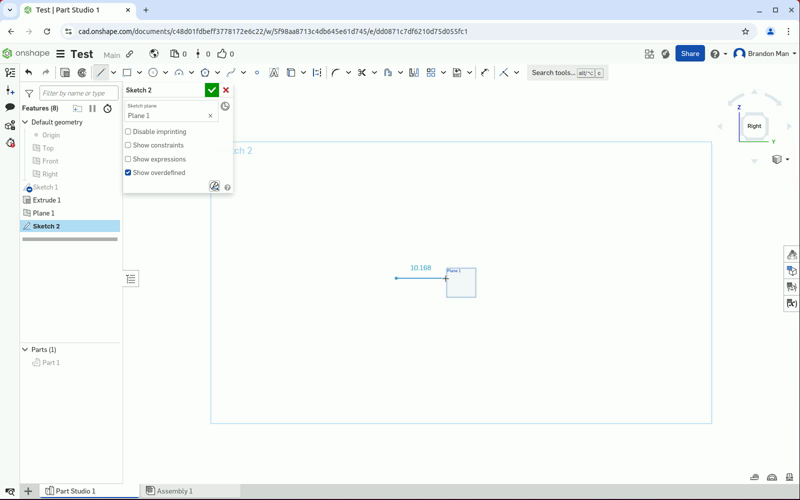
key_up(shift)
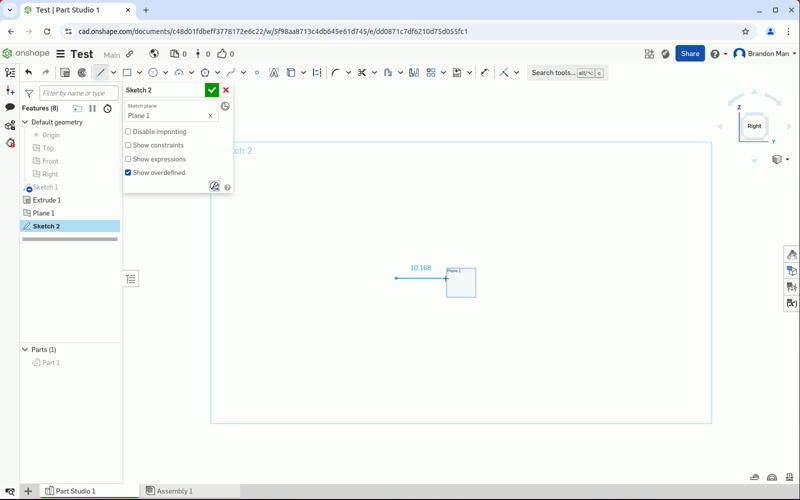
key_down(shift)
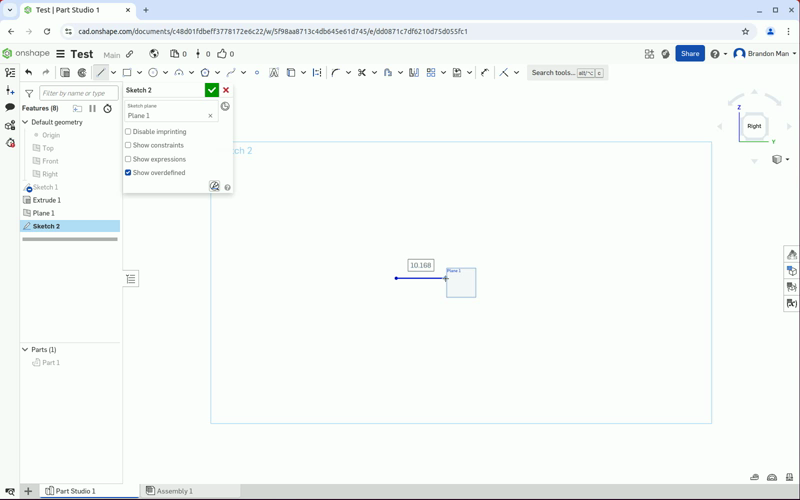
mouse_move(475, 278)
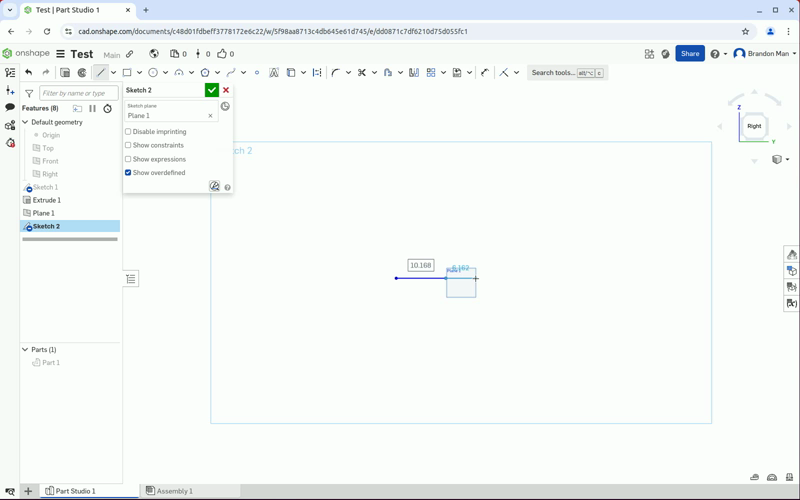
mouse_move(465, 278)
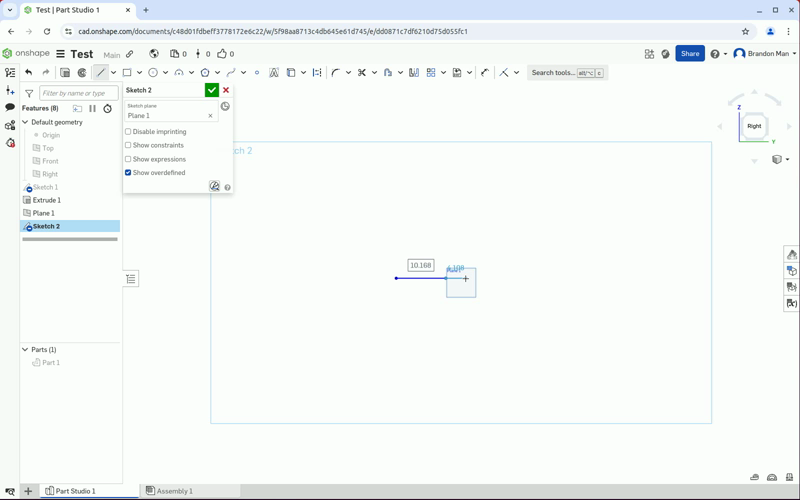
click(465, 278)
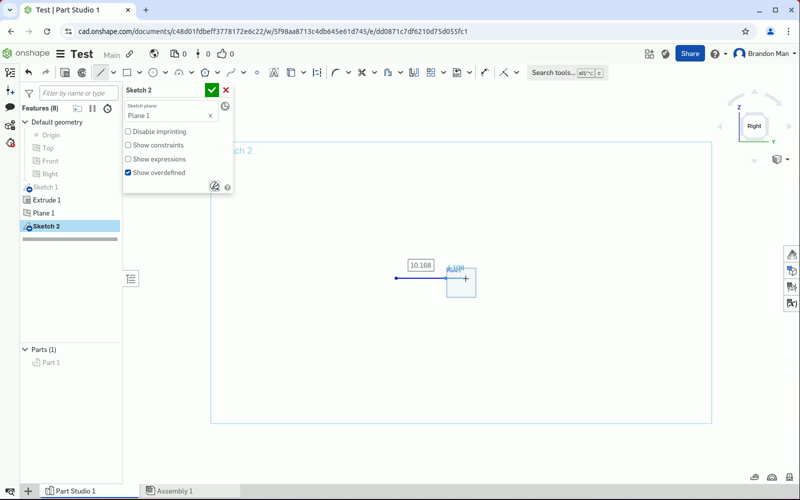
key_up(shift)
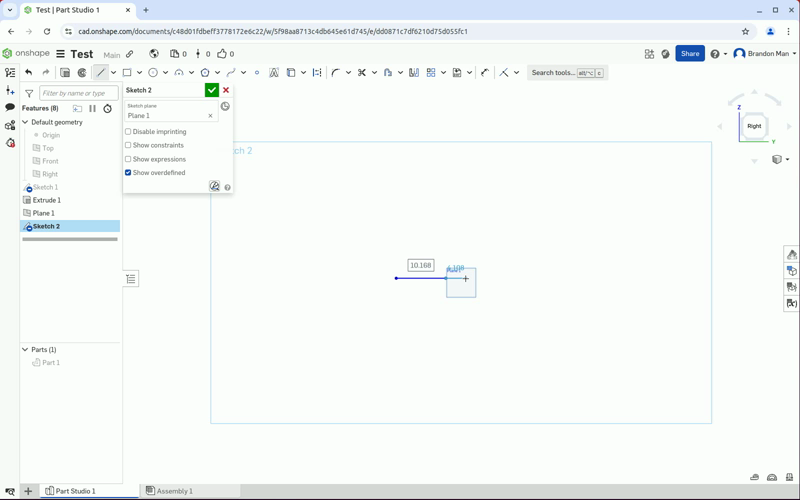
key_down(shift)
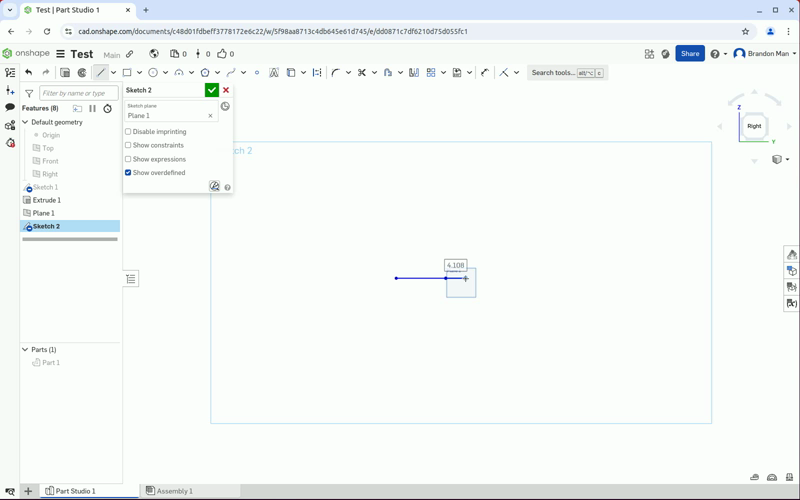
mouse_move(495, 278)
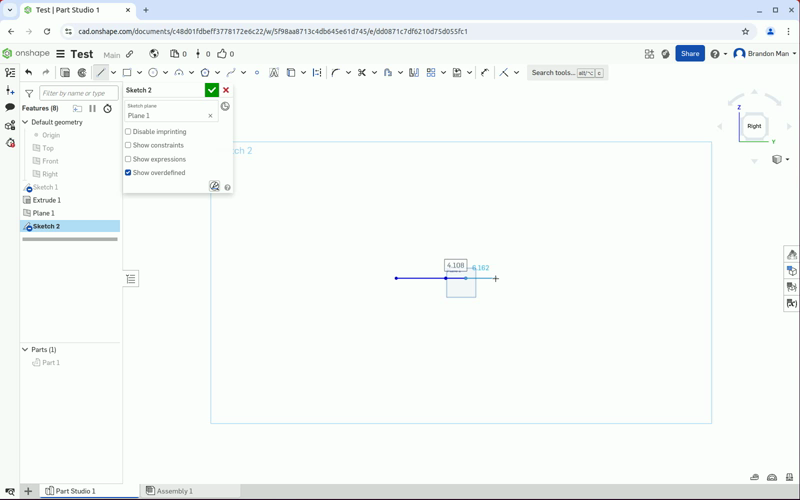
mouse_move(465, 226)
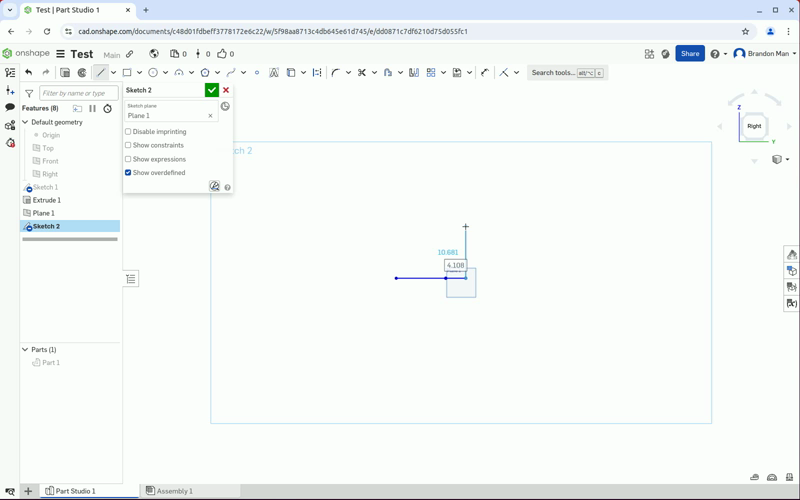
click(465, 226)
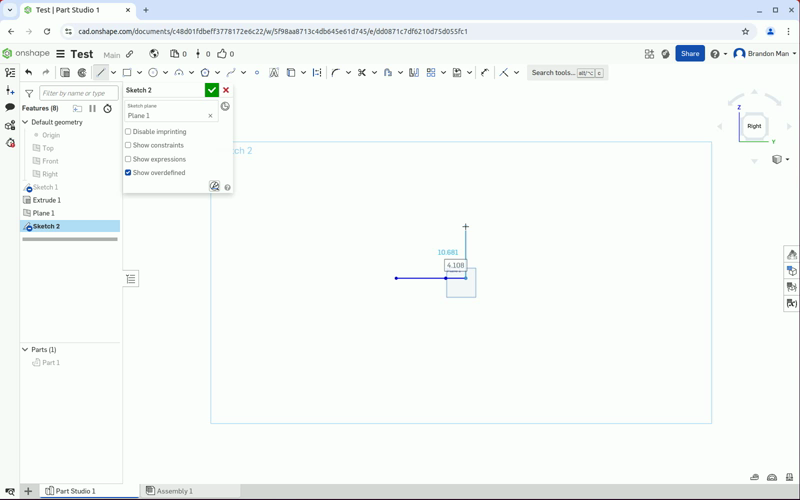
key_up(shift)
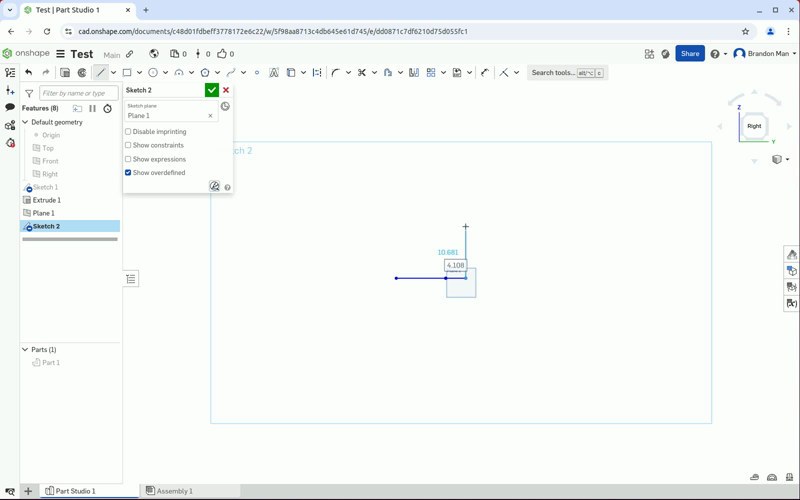
key_down(shift)
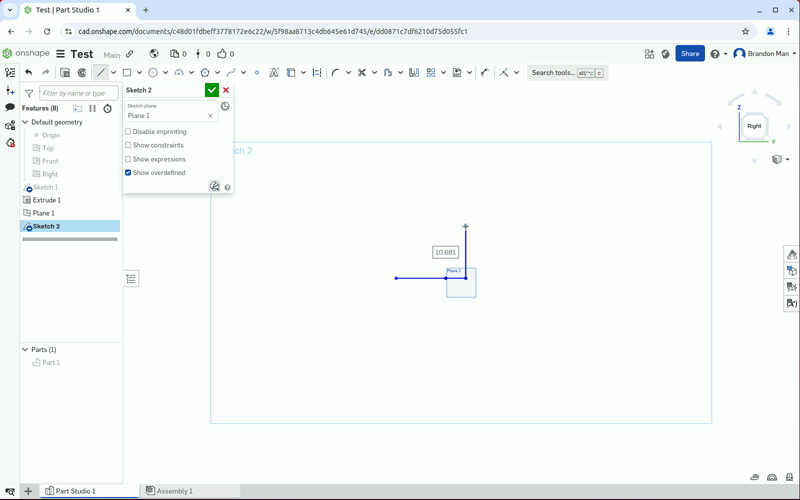
mouse_move(396, 226)
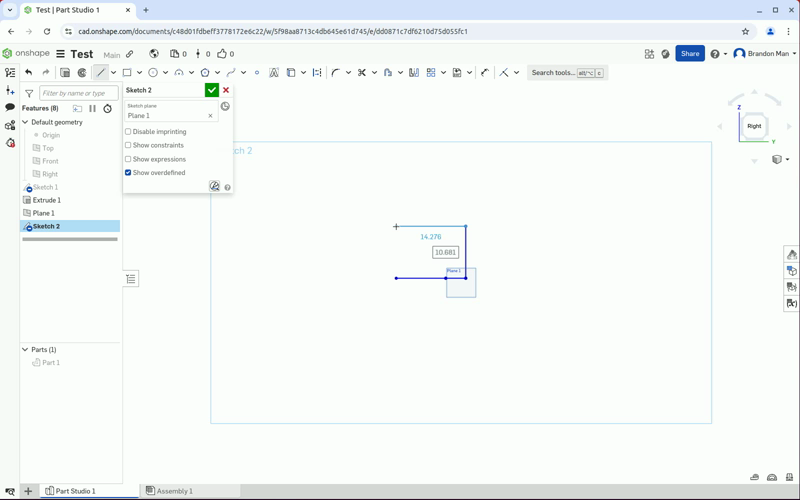
click(396, 226)
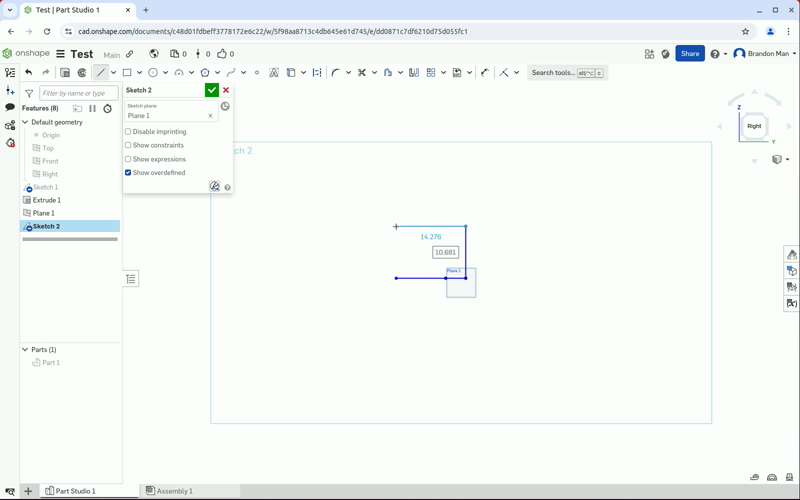
key_up(shift)
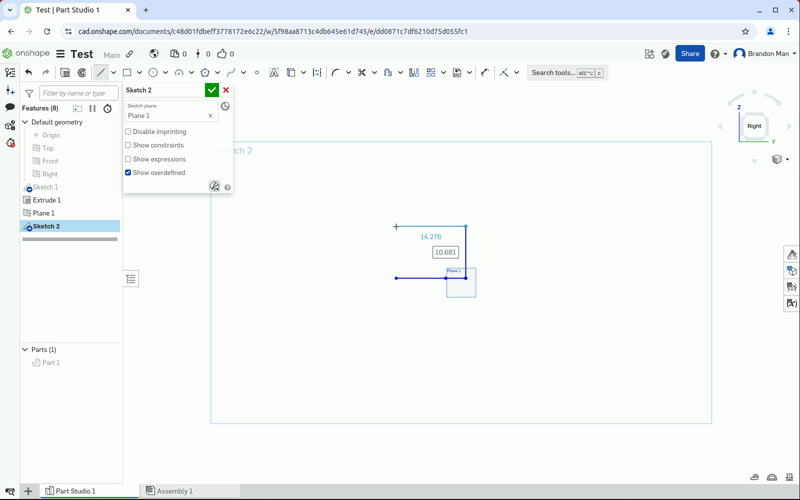
mouse_move(426, 226)
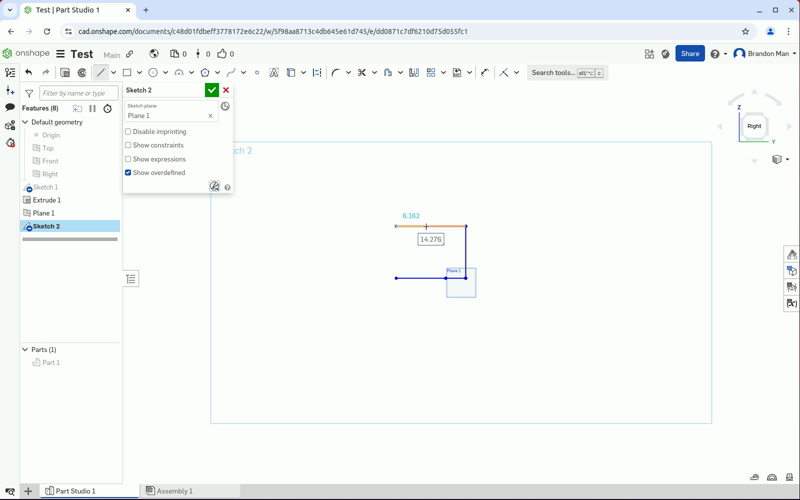
key_down(shift)
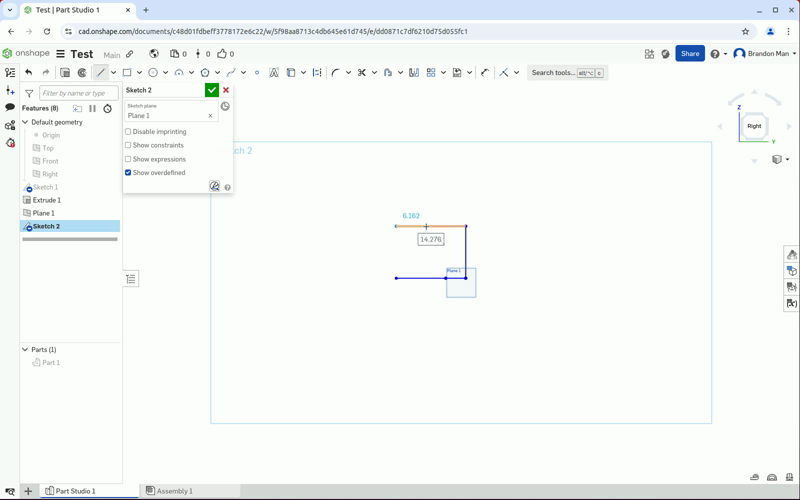
mouse_move(396, 278)
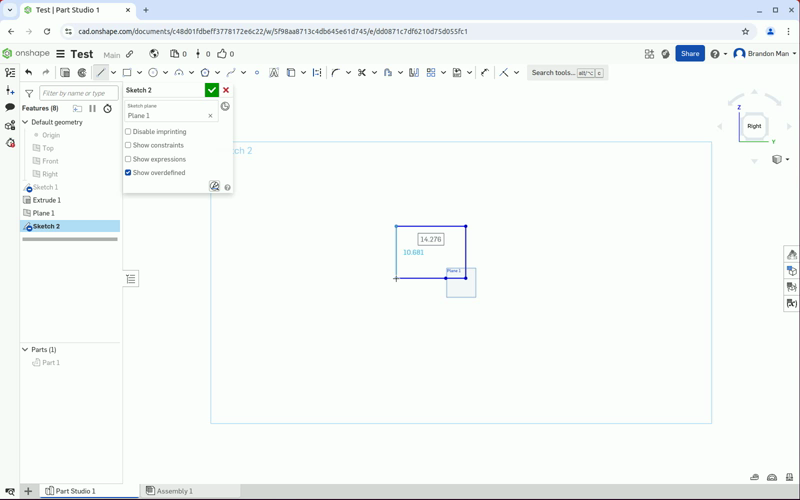
key_up(shift)
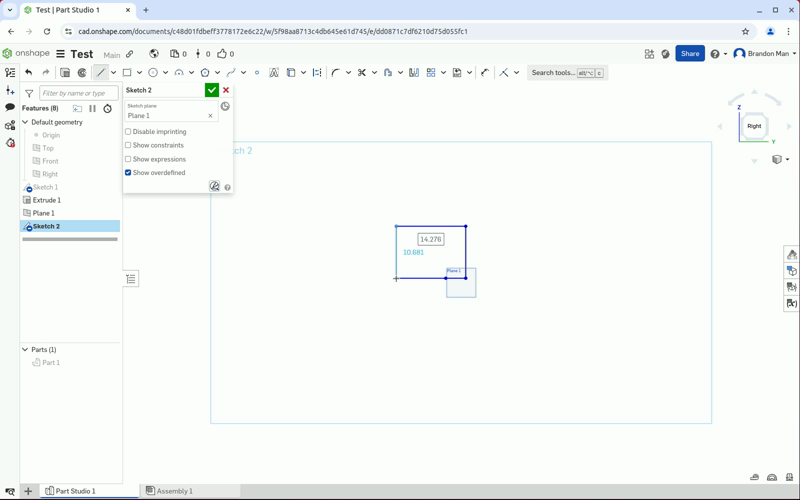
click(396, 278)
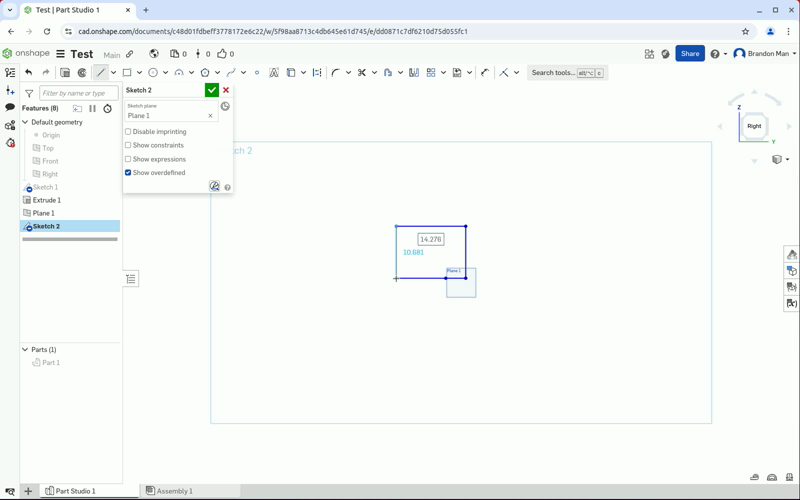
key(esc)
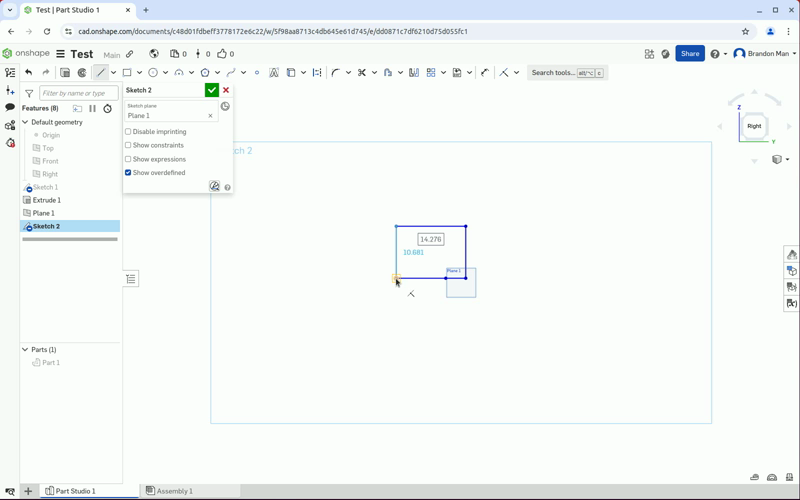
key(c)
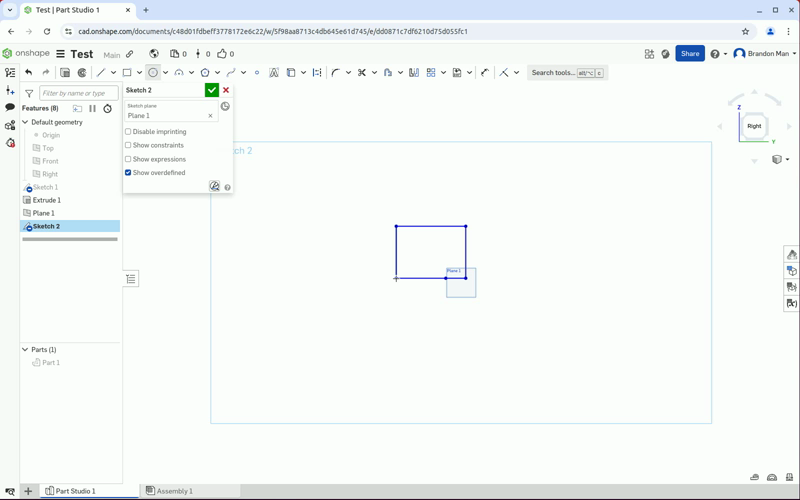
key_down(shift)
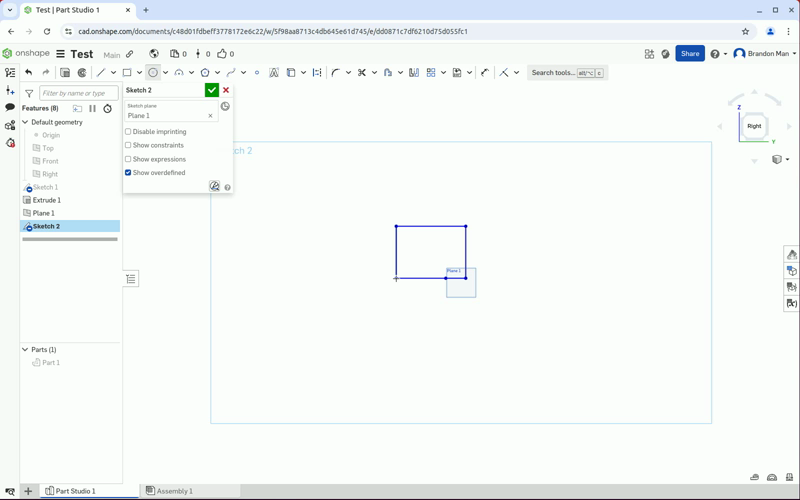
mouse_move(412, 242)
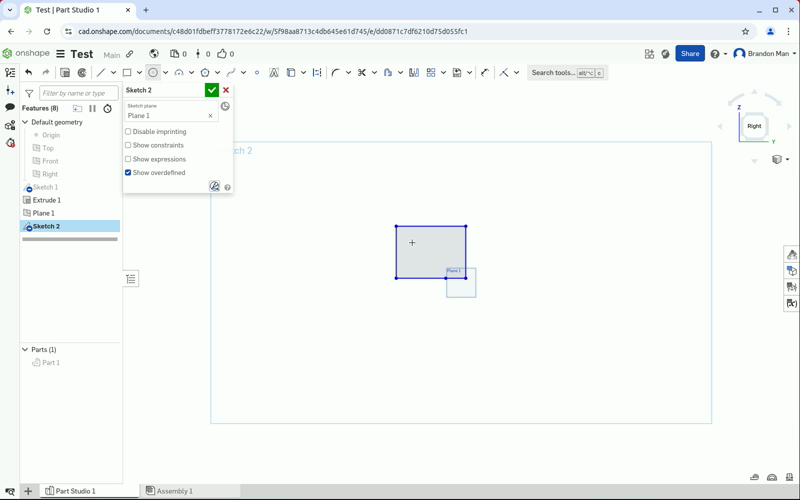
click(412, 242)
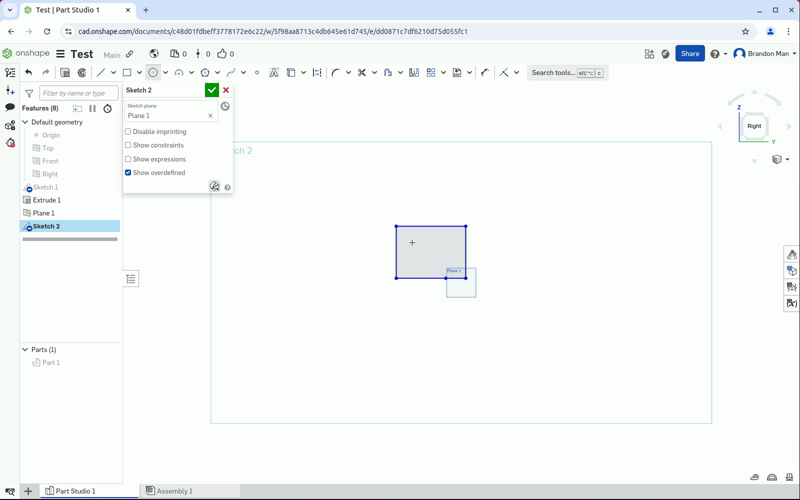
key_up(shift)
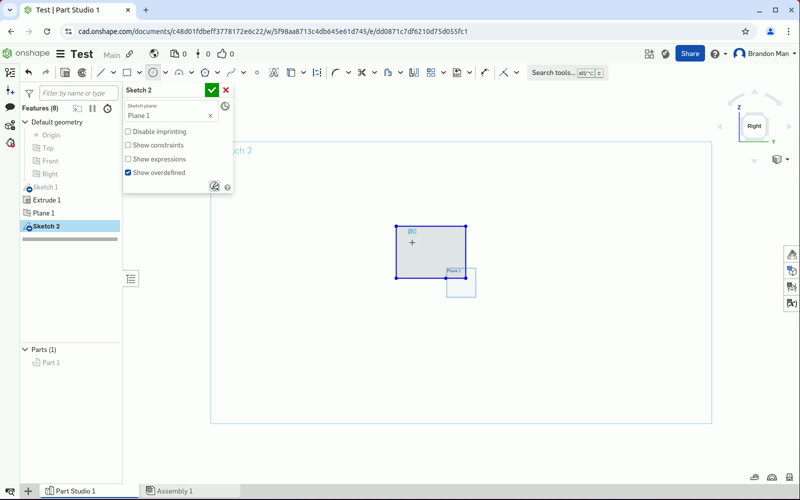
mouse_move(420, 242)
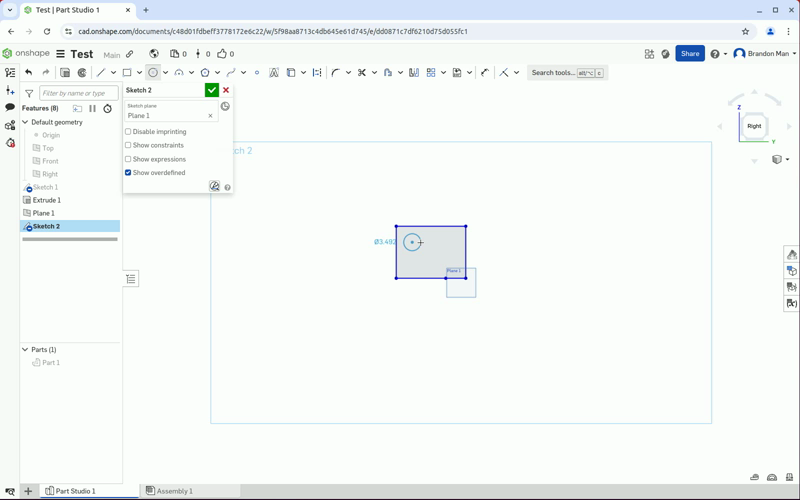
click(420, 242)
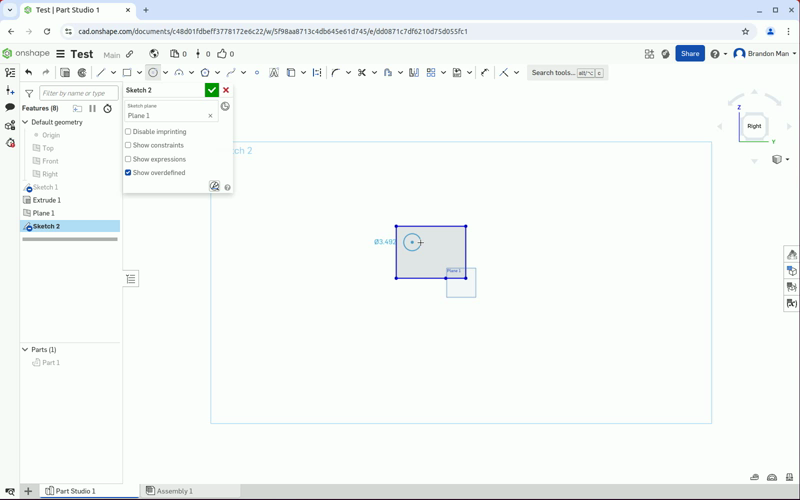
key(esc)
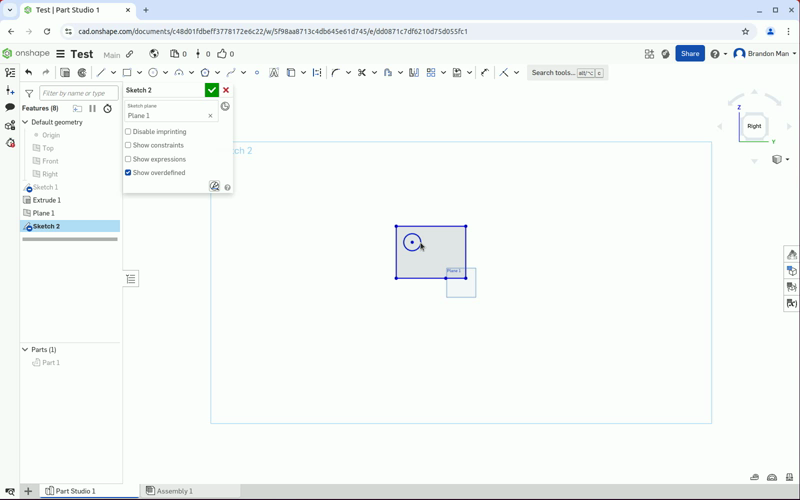
mouse_move(427, 238)
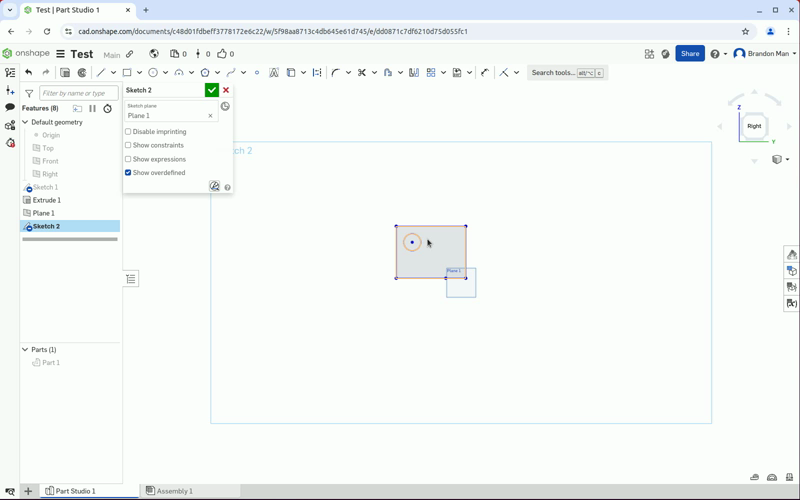
click(427, 238)
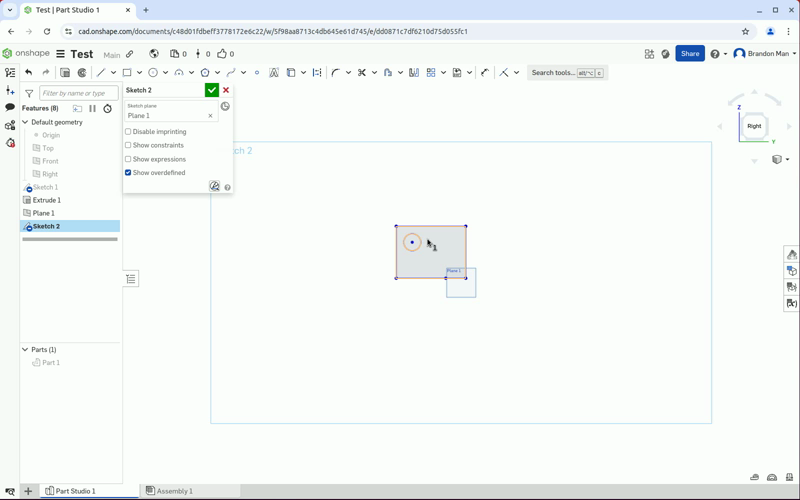
mouse_move(73, 352)
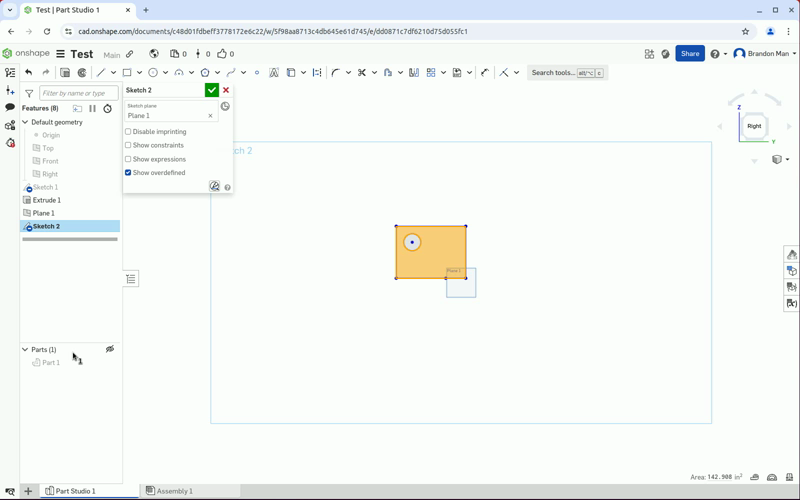
key(shift+y)
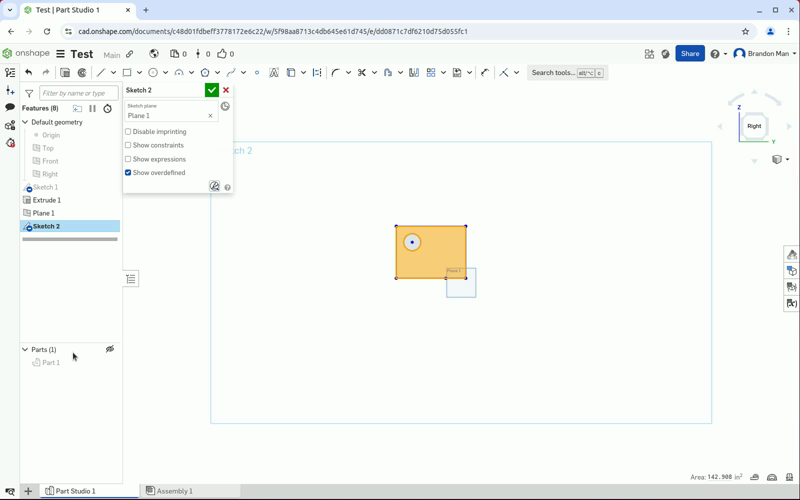
key(shift+e)
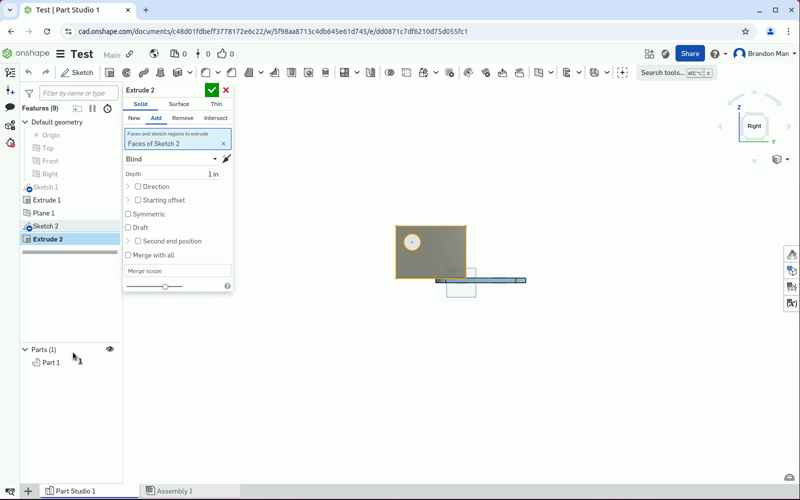
mouse_move(143, 106)
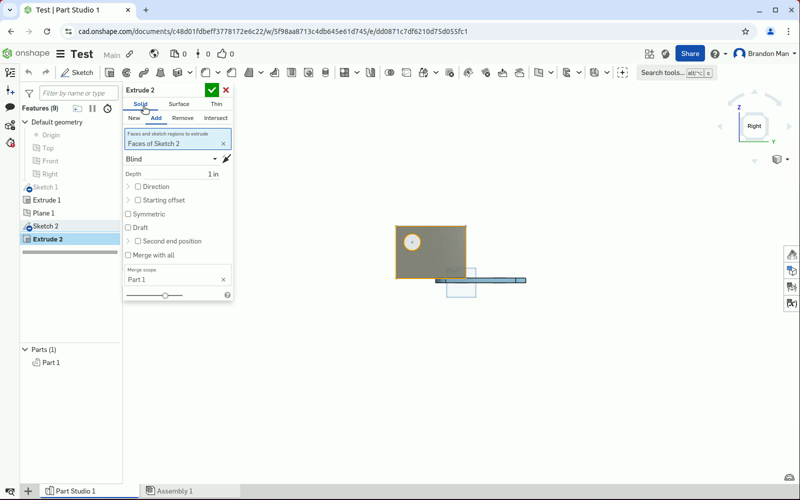
click(143, 106)
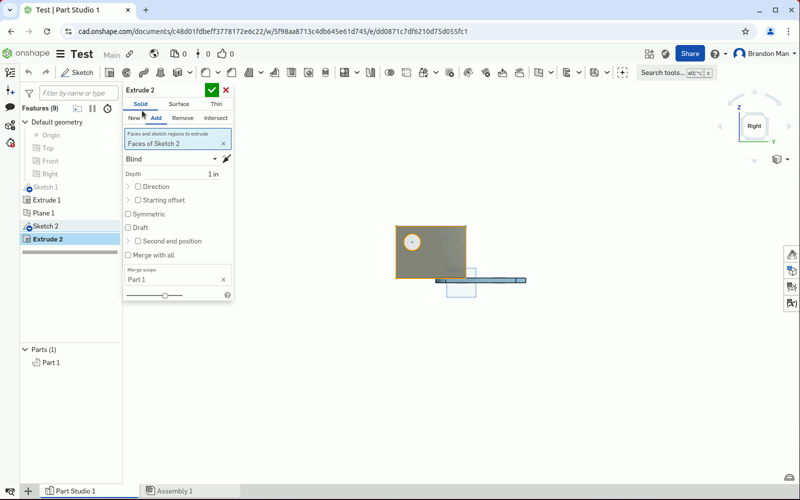
mouse_move(137, 120)
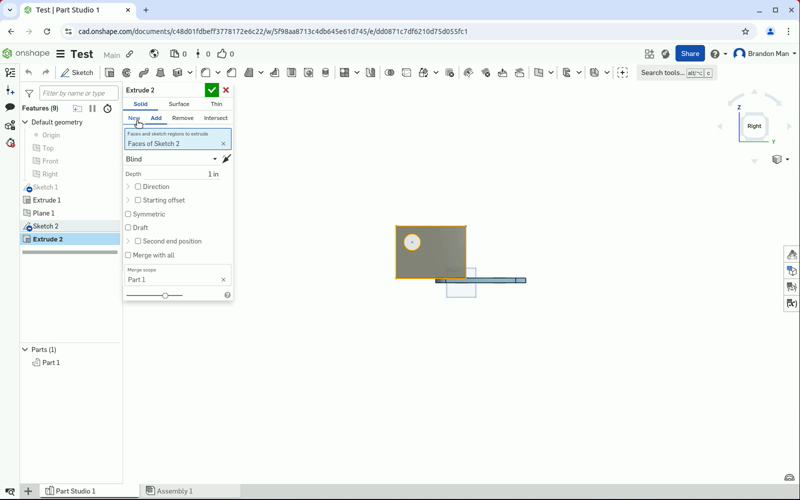
click(137, 120)
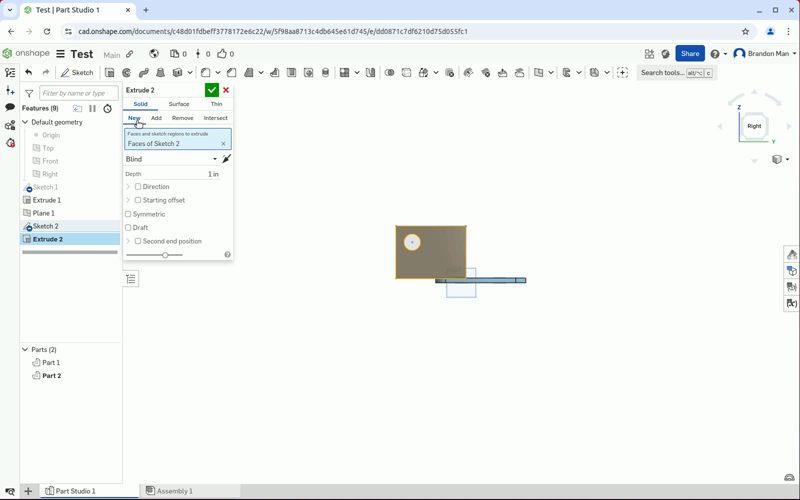
key(tab, 4)
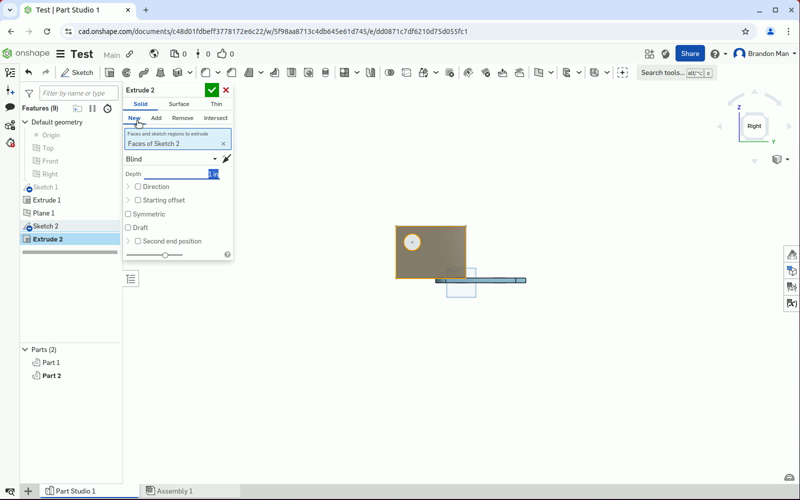
text(-0.963)
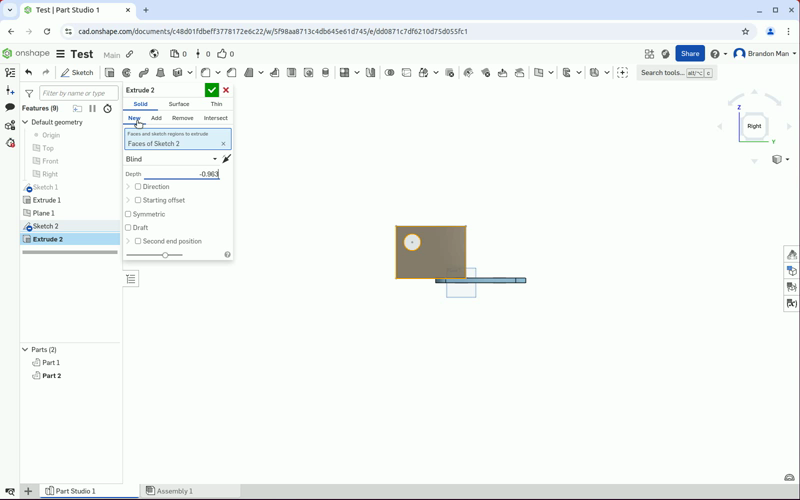
key(enter)
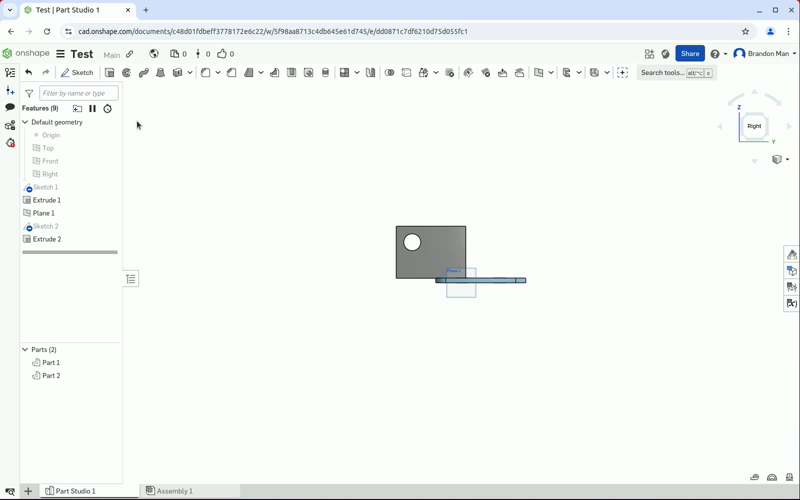
key(shift+h)
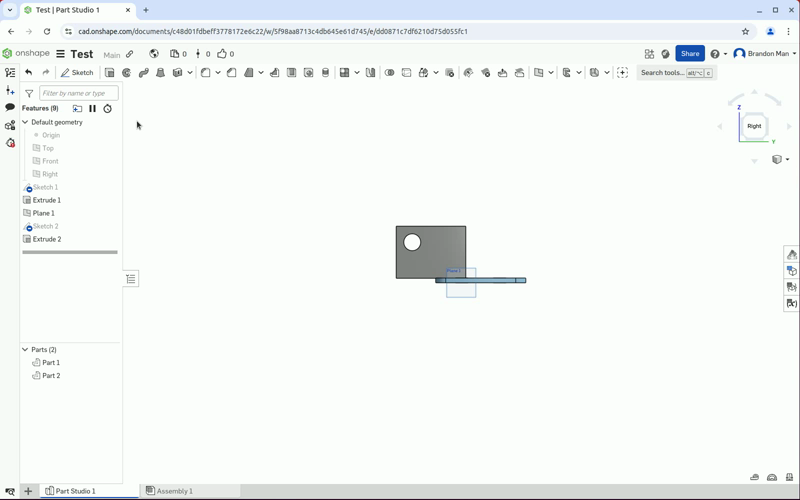
key(shift+h)
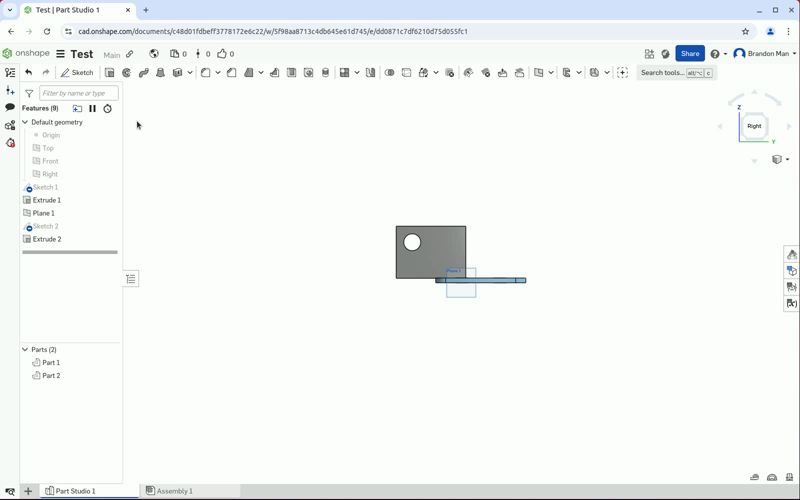
key(shift+7)
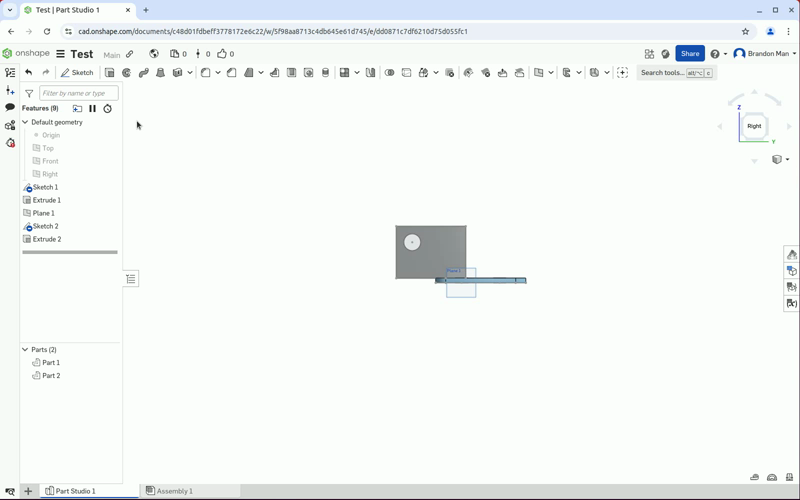
key(right, 2)
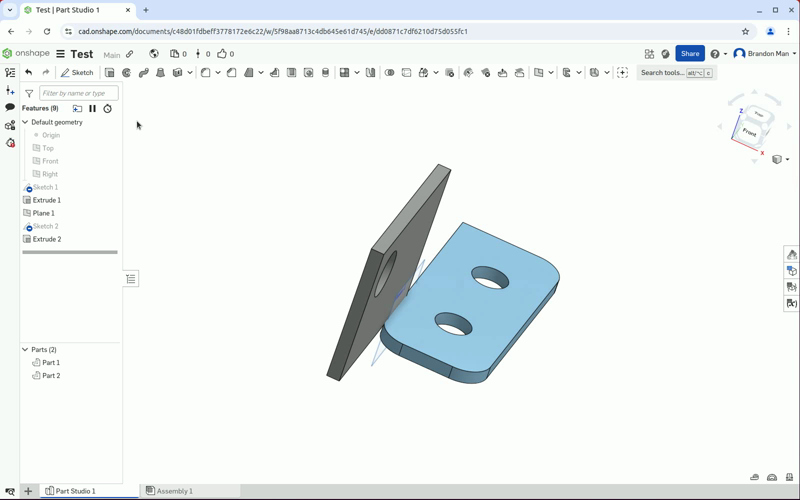
key(down, 2)
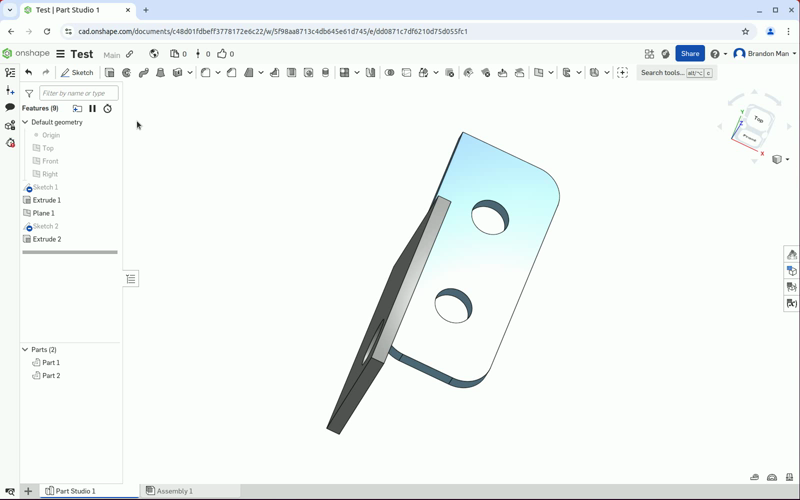
key(up, 2)
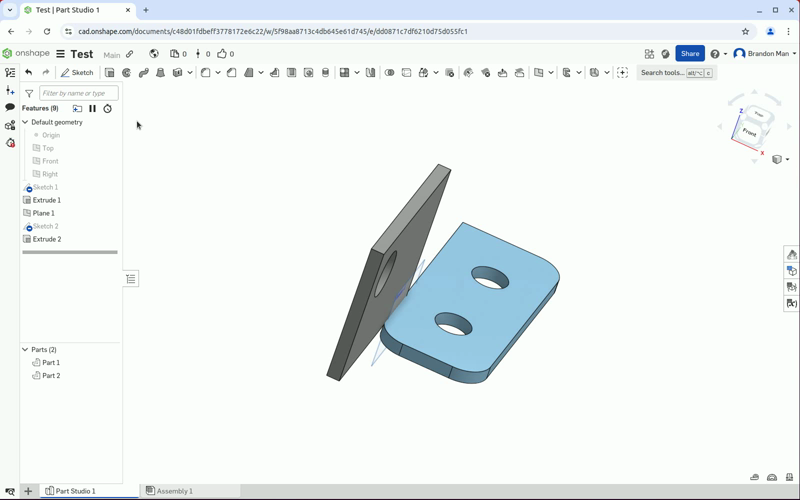
key(left, 2)
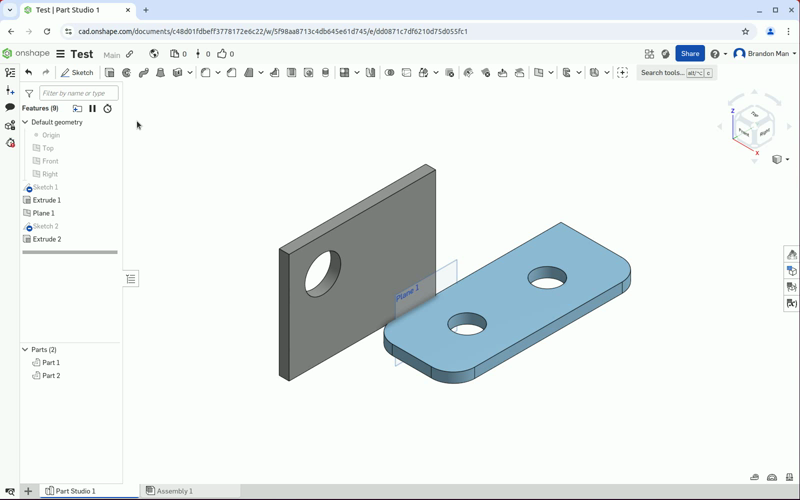
mouse_move(73, 189)
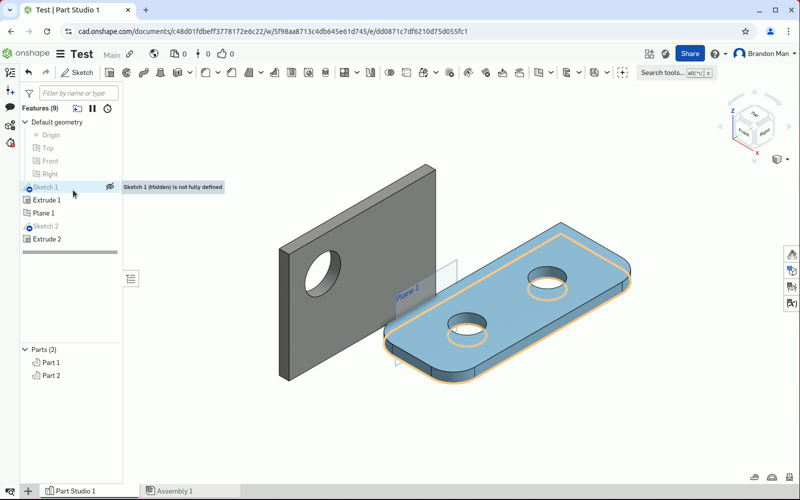
click(73, 189)